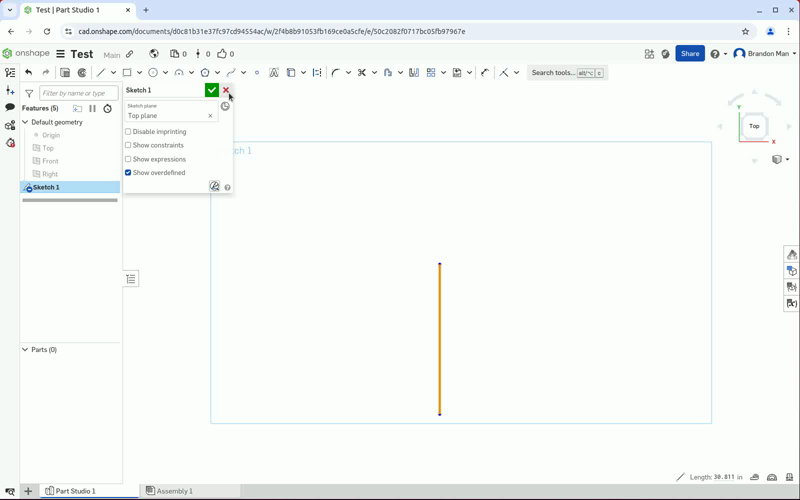
key(shift+h)
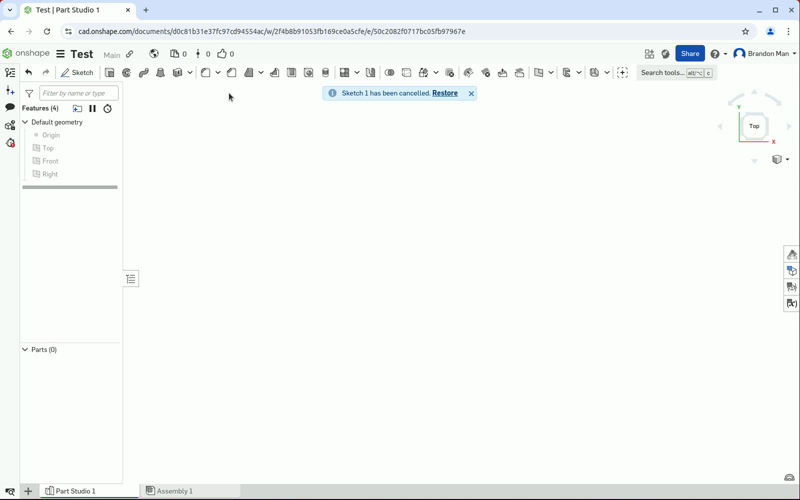
mouse_move(73, 352)
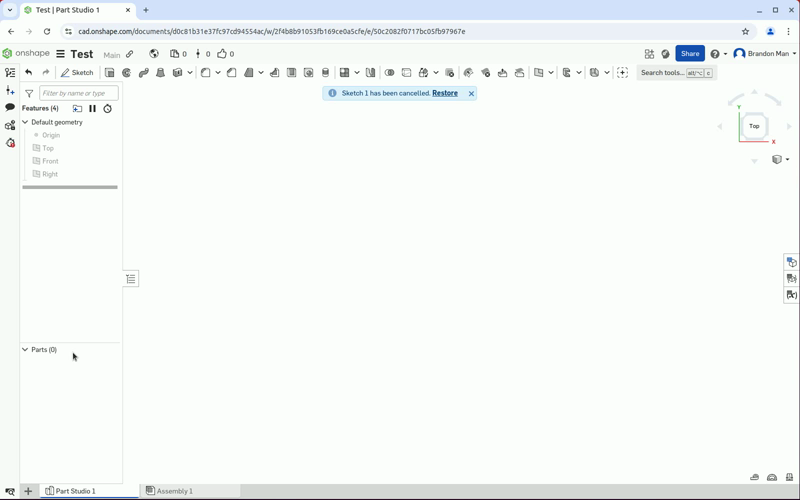
key(y)
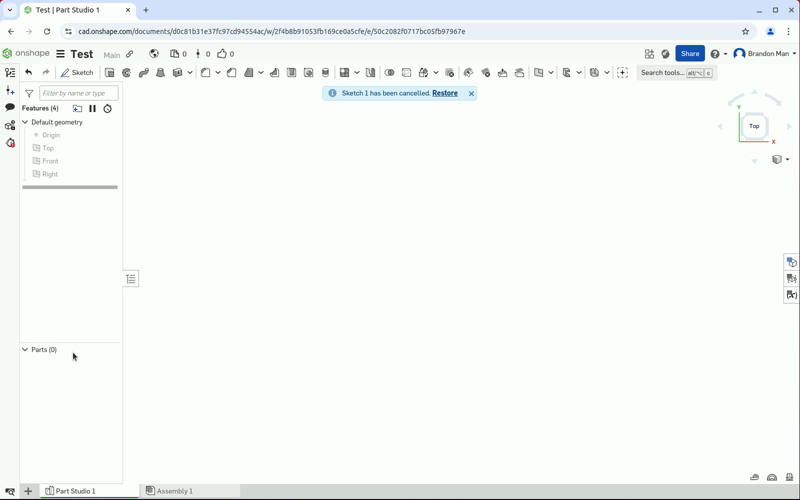
key(shift+p)
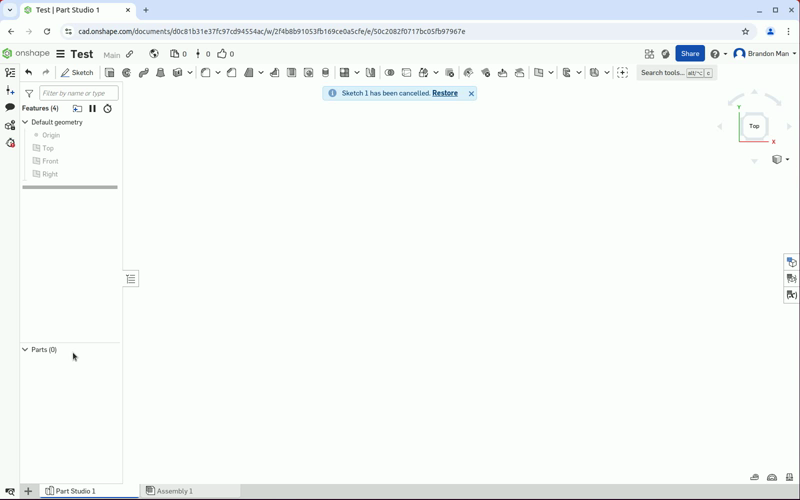
key(space)
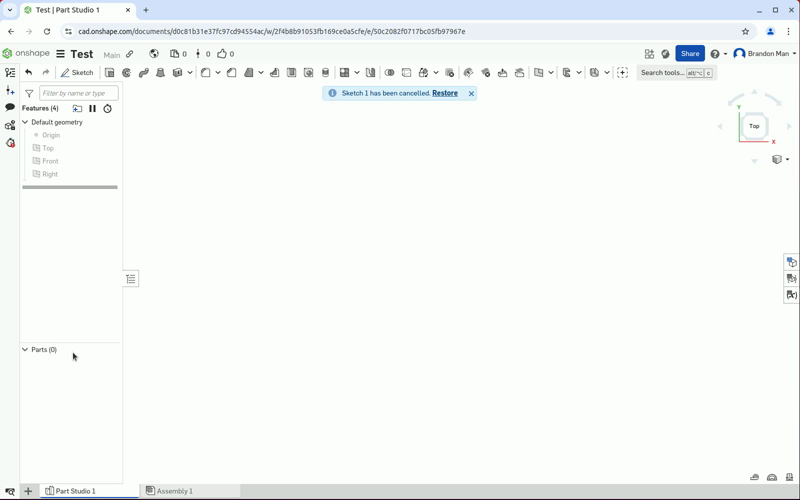
key_down(shift)
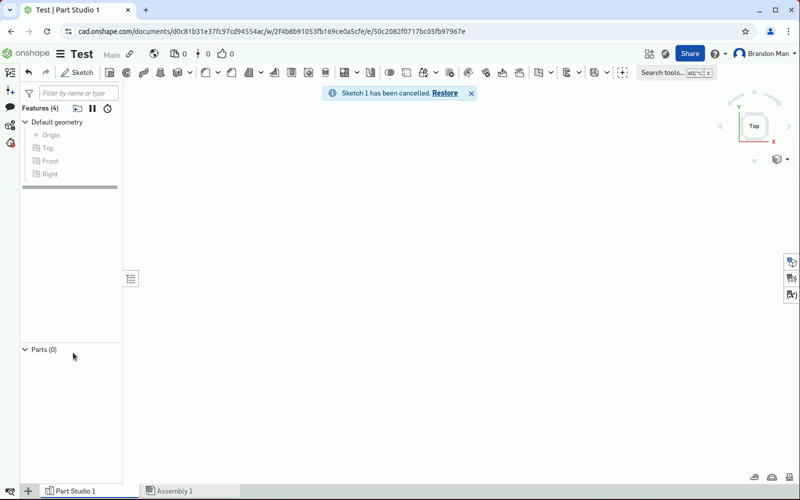
key(up)
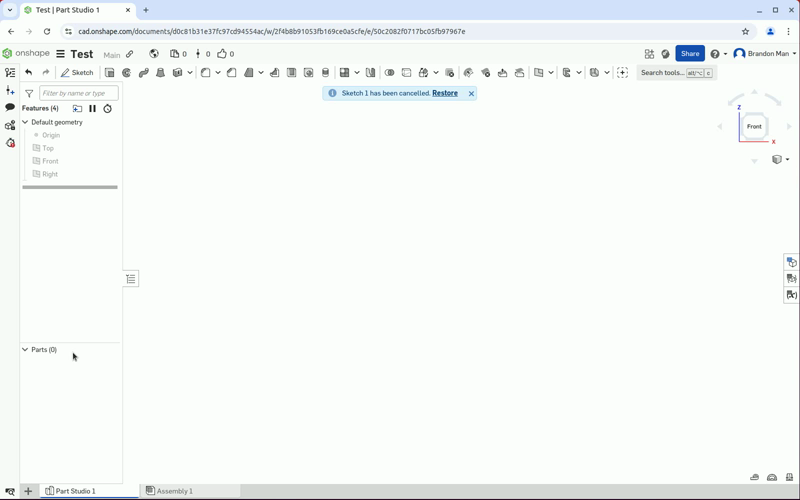
key_up(shift)
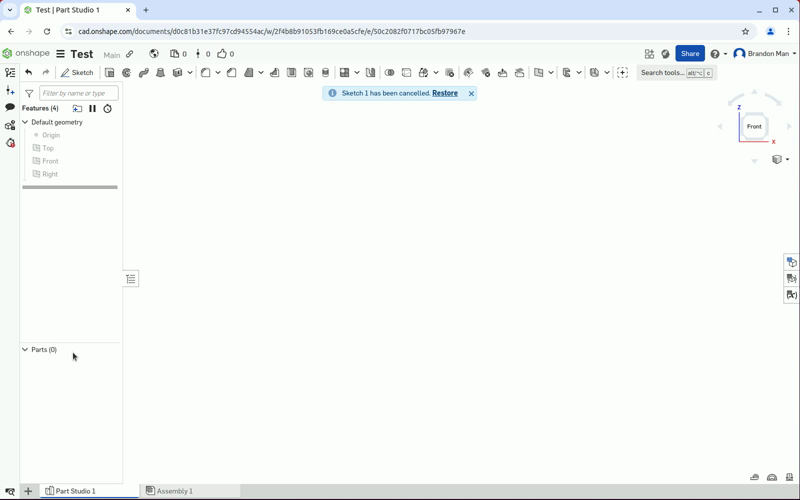
mouse_move(73, 352)
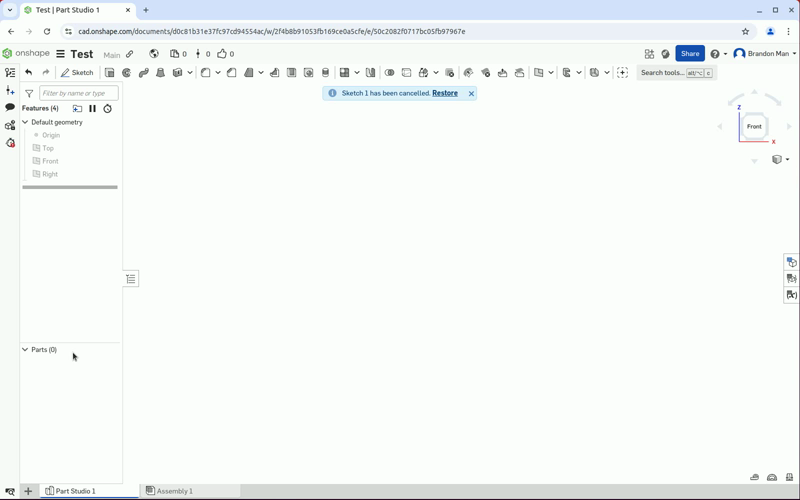
key(shift+y)
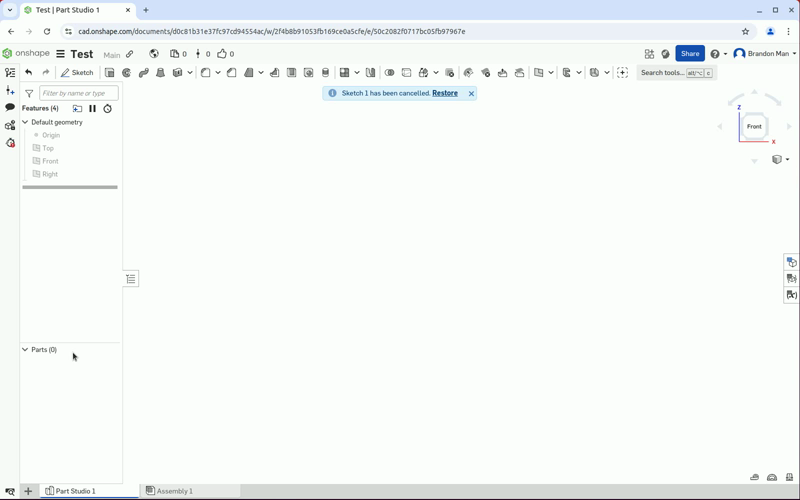
key(shift+s)
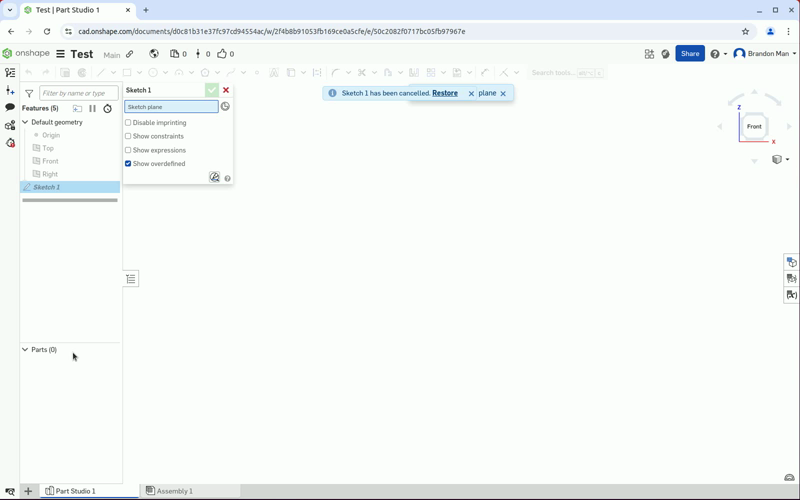
mouse_move(73, 163)
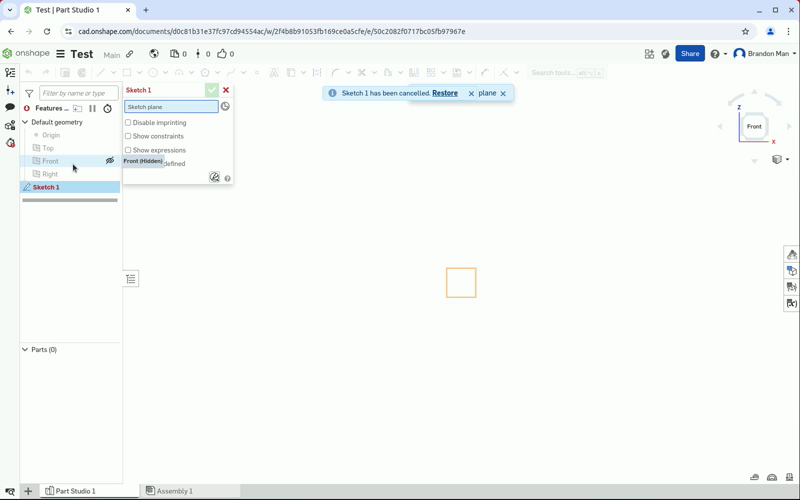
click(73, 163)
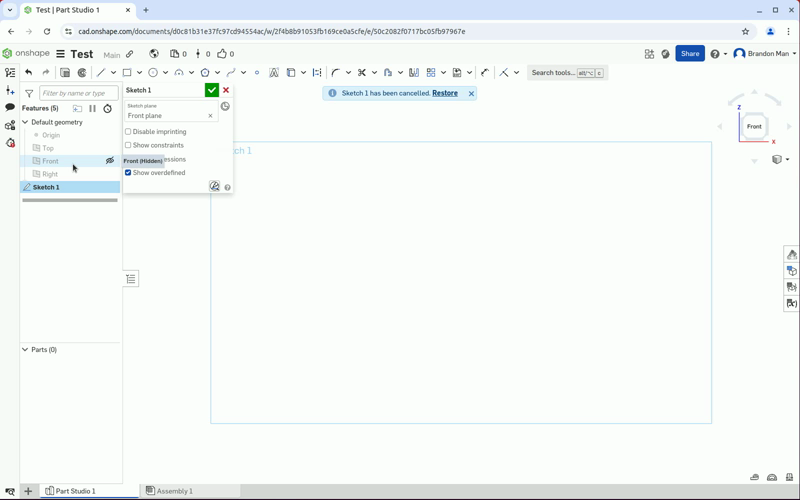
mouse_move(73, 352)
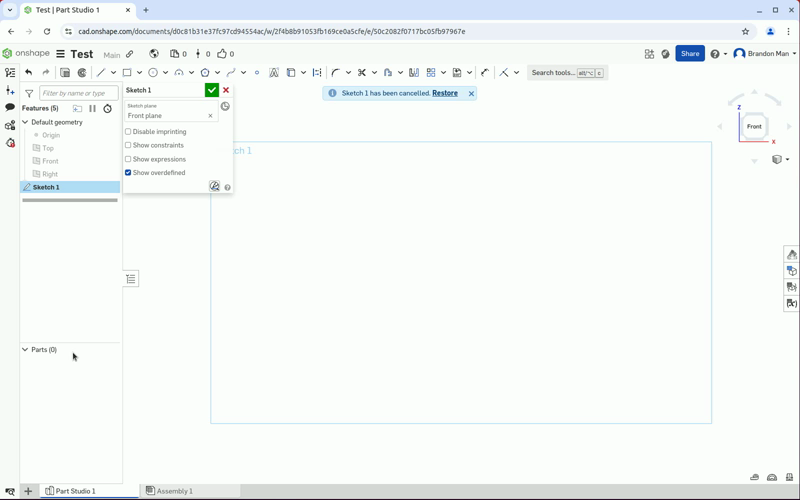
key(y)
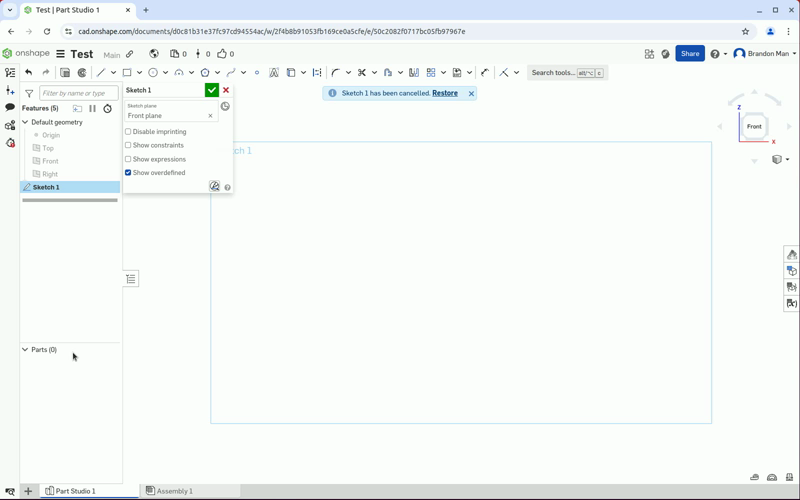
key(l)
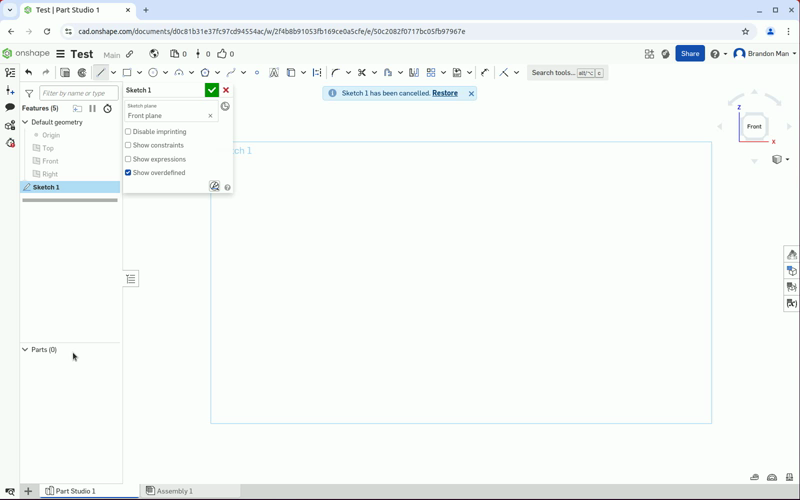
key_down(shift)
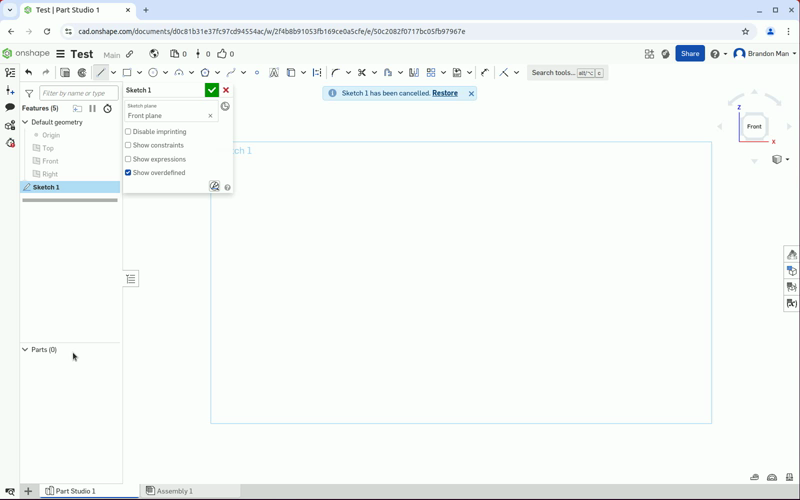
mouse_move(348, 360)
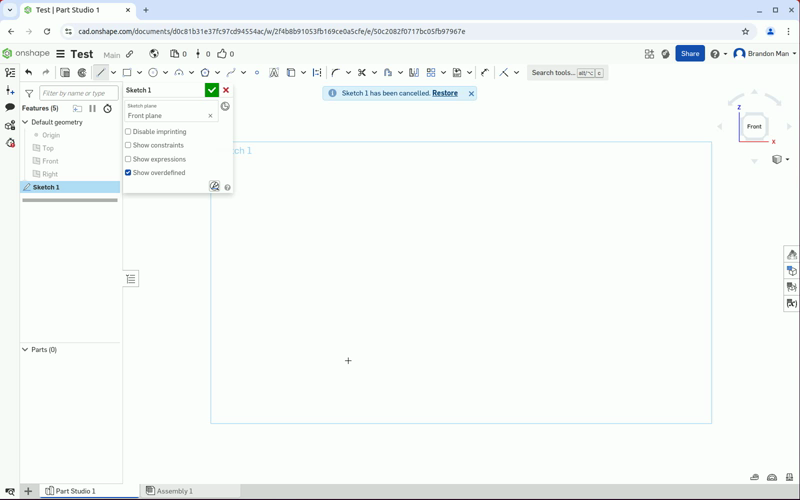
click(348, 360)
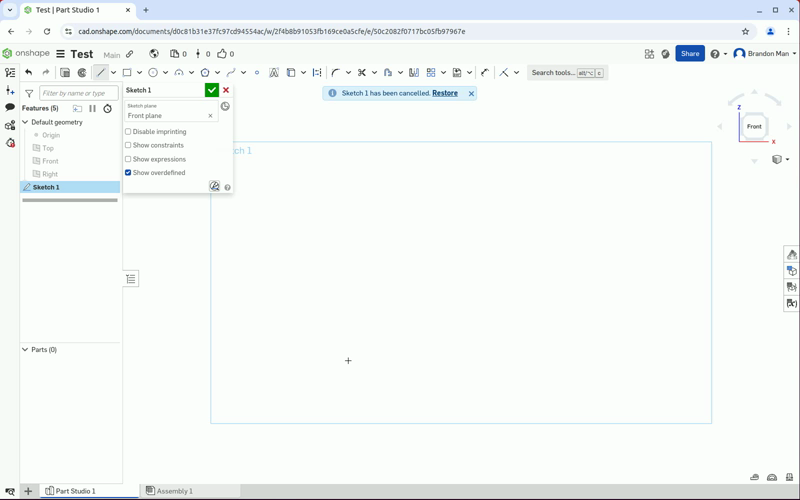
key_up(shift)
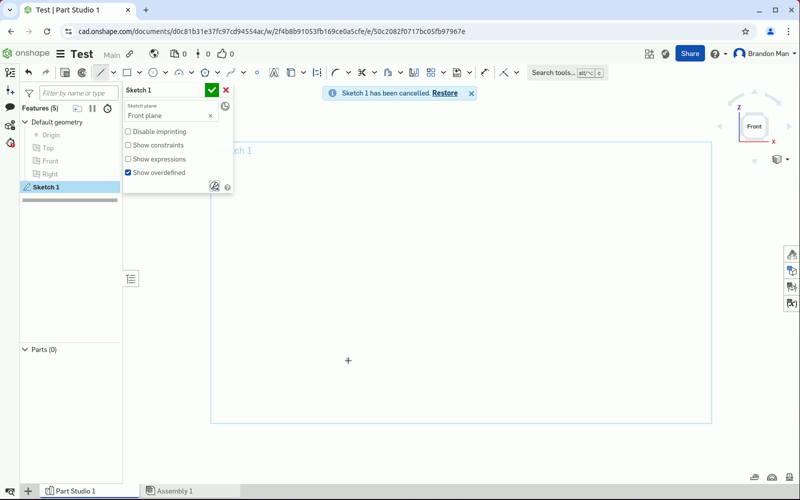
key_down(shift)
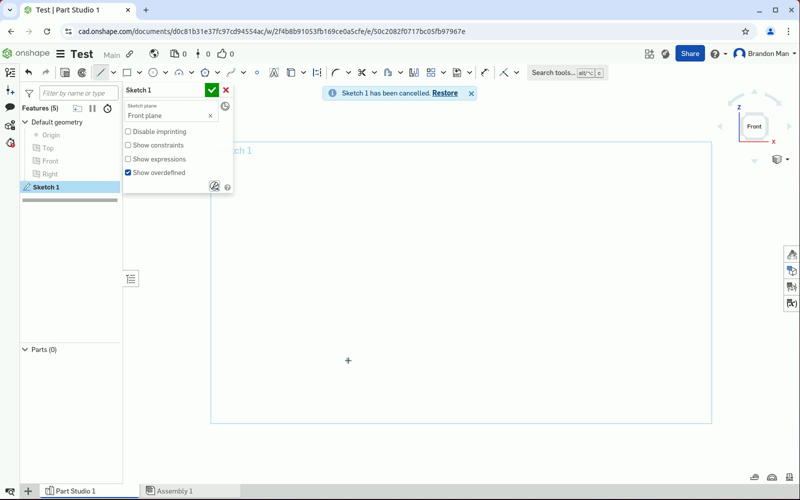
mouse_move(378, 360)
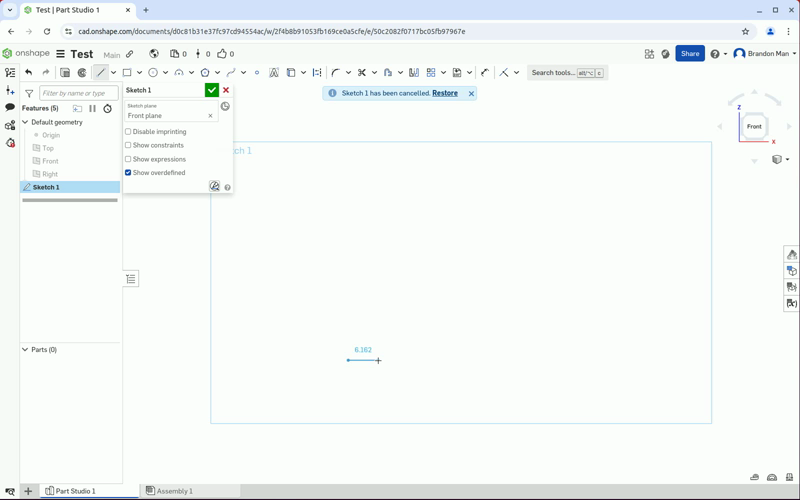
mouse_move(400, 360)
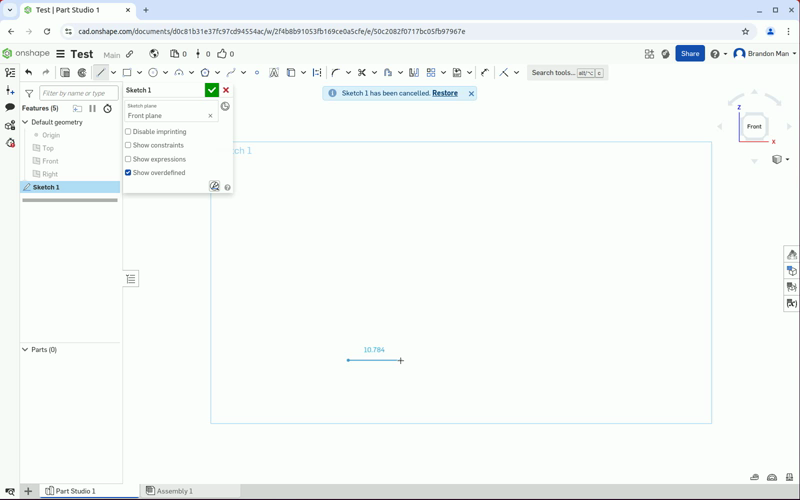
click(400, 360)
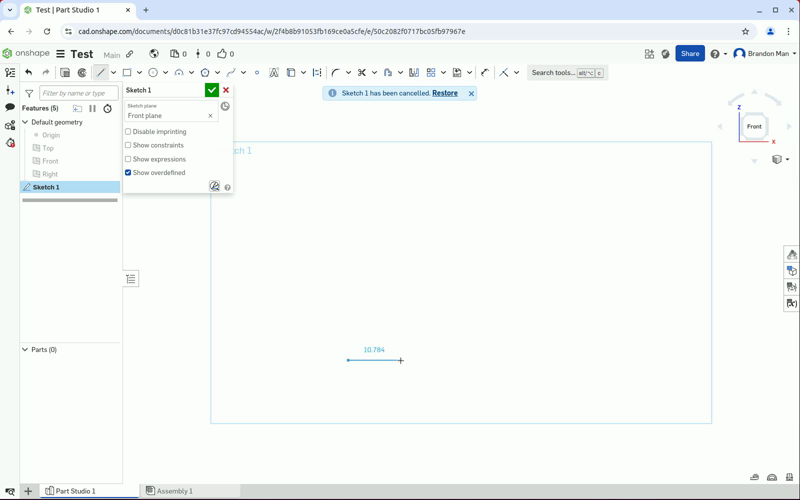
key_up(shift)
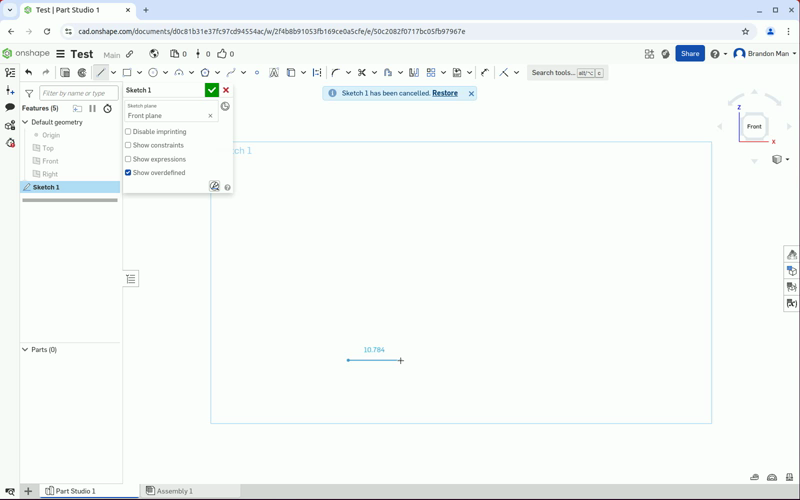
key_down(shift)
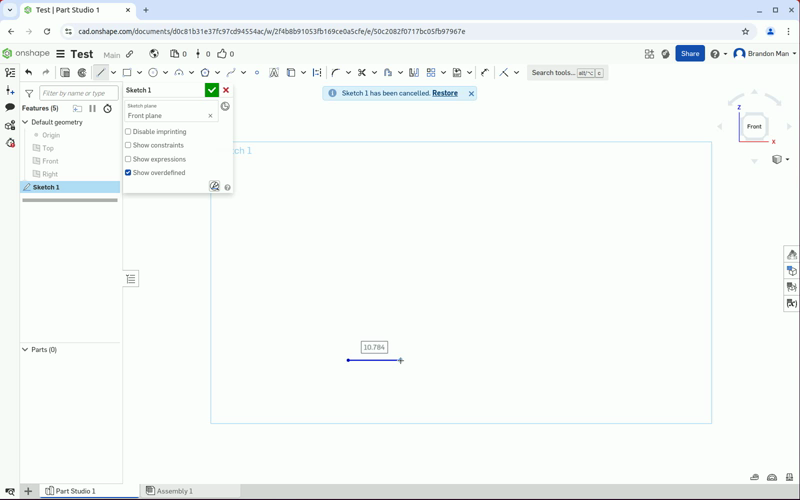
mouse_move(400, 231)
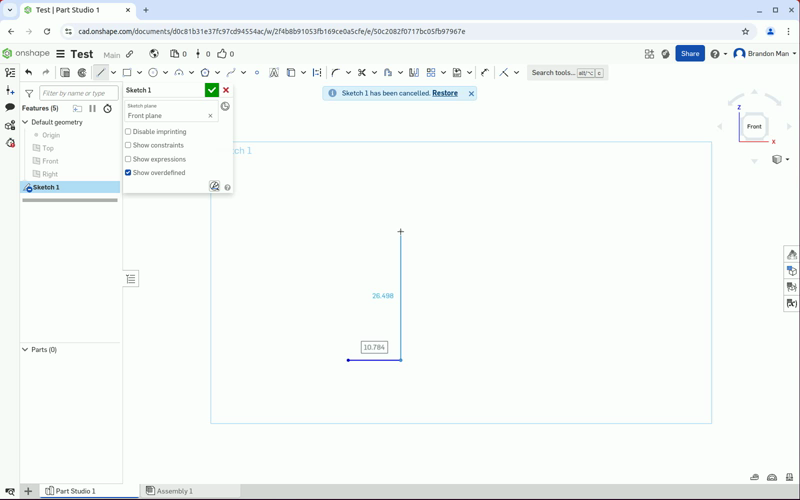
click(400, 231)
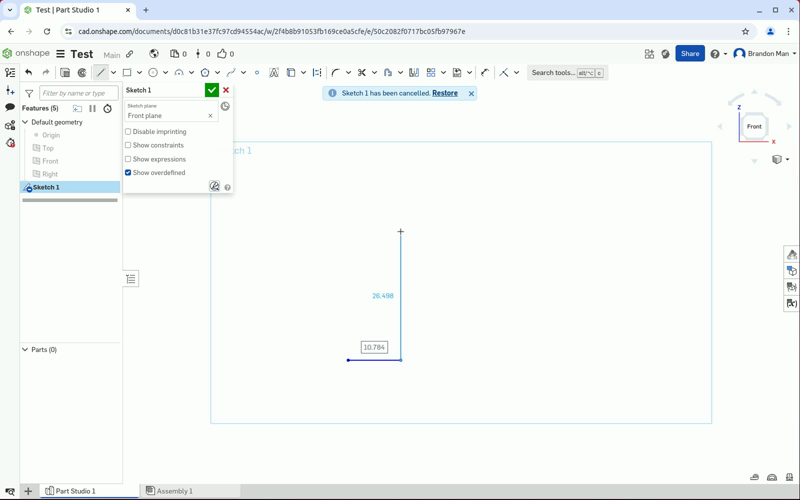
key_up(shift)
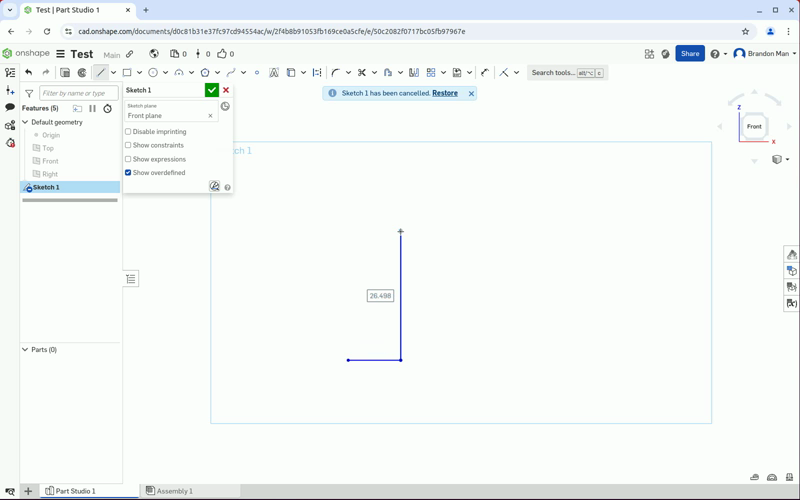
key_down(shift)
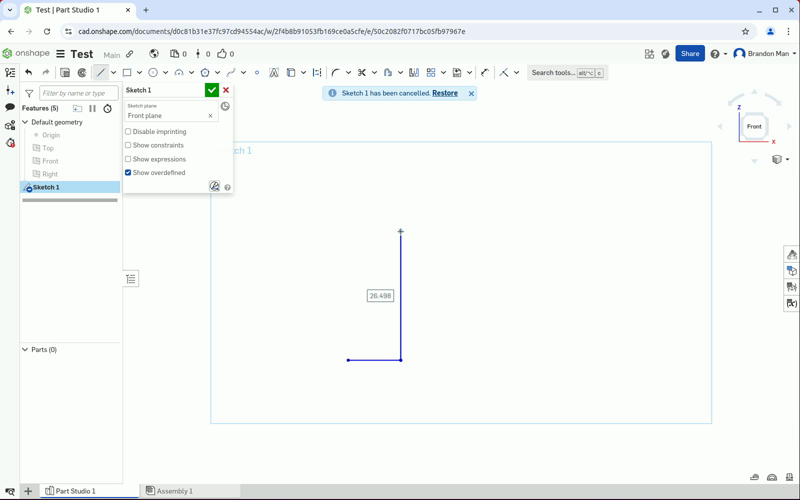
mouse_move(485, 231)
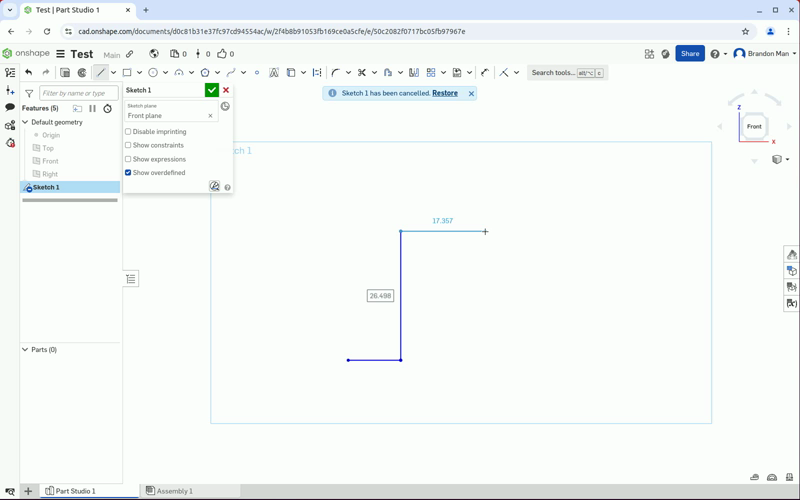
click(485, 231)
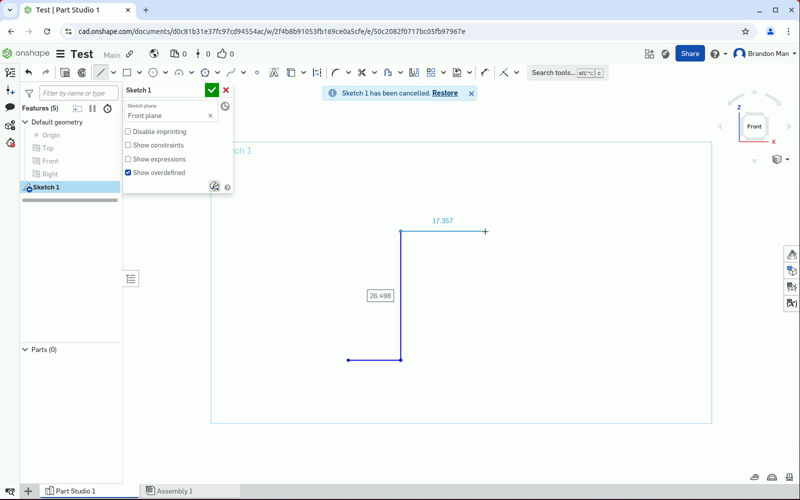
key_up(shift)
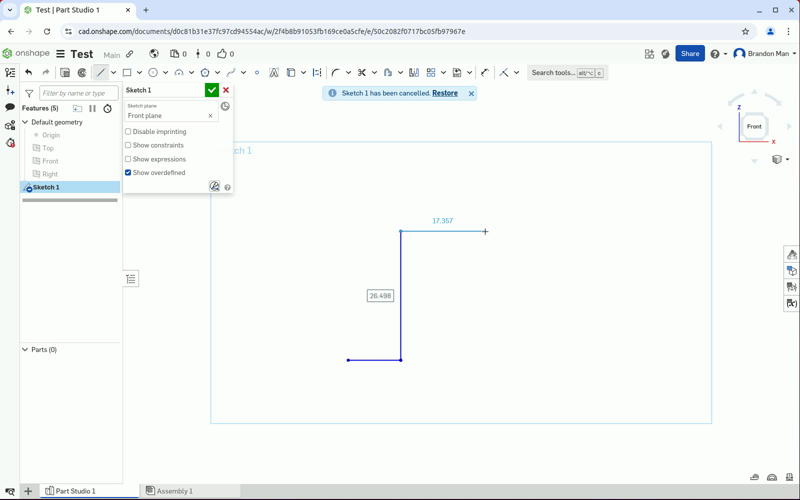
key_down(shift)
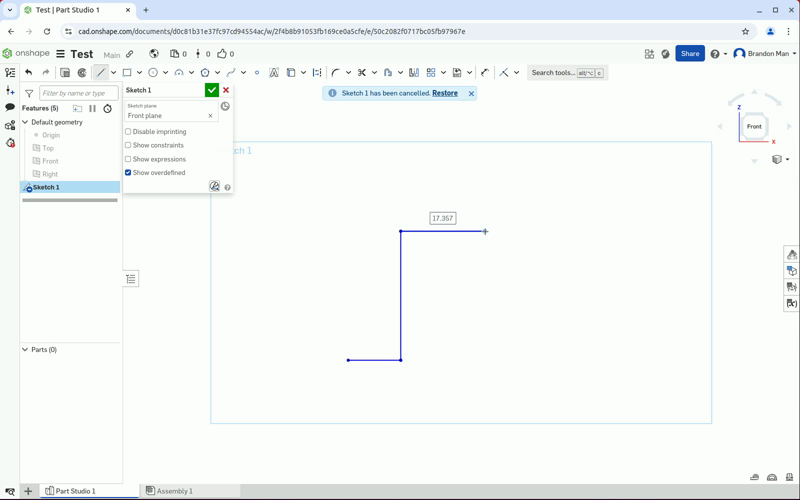
mouse_move(485, 360)
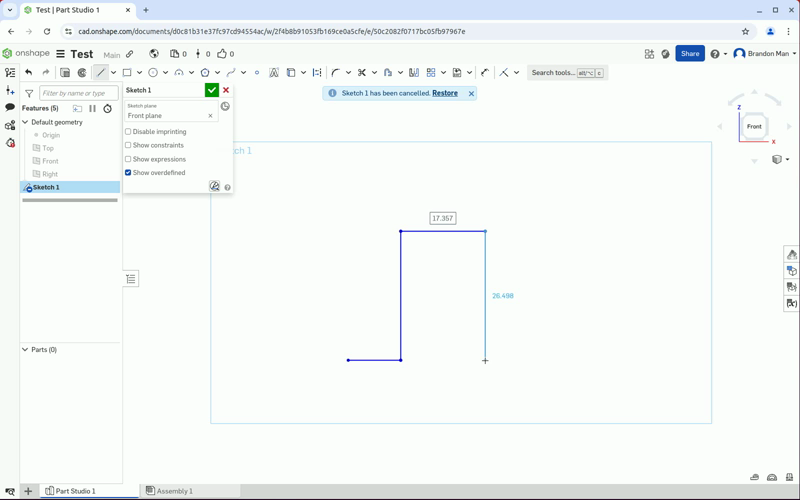
click(485, 360)
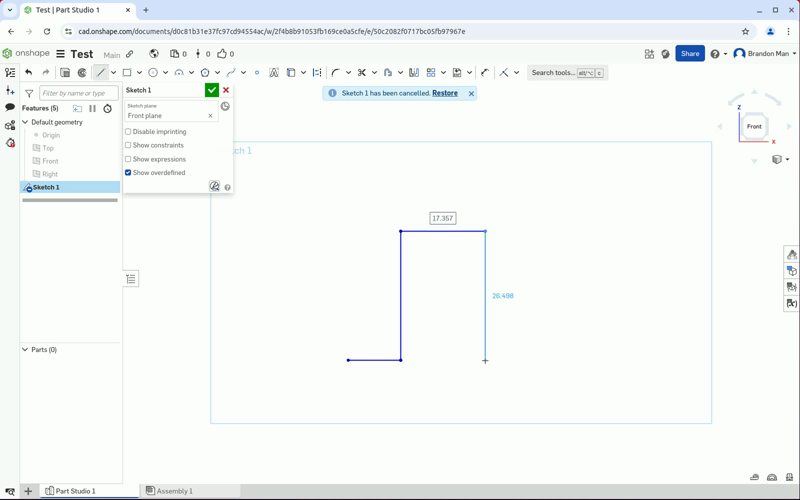
key_up(shift)
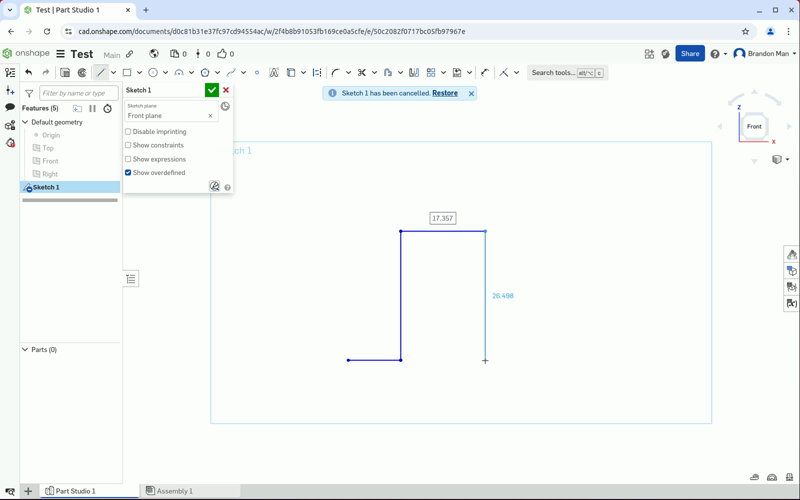
key_down(shift)
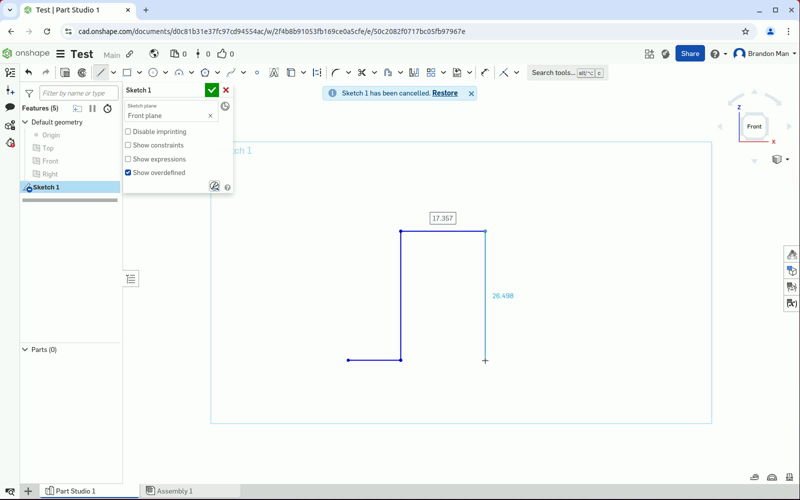
mouse_move(515, 360)
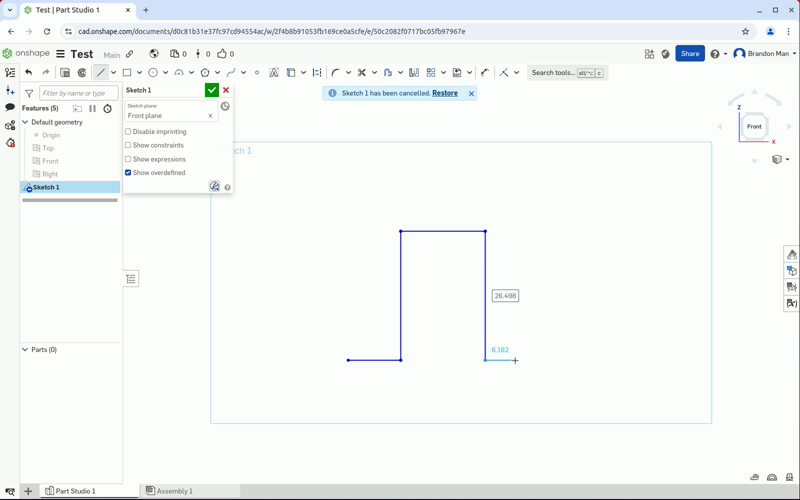
mouse_move(539, 360)
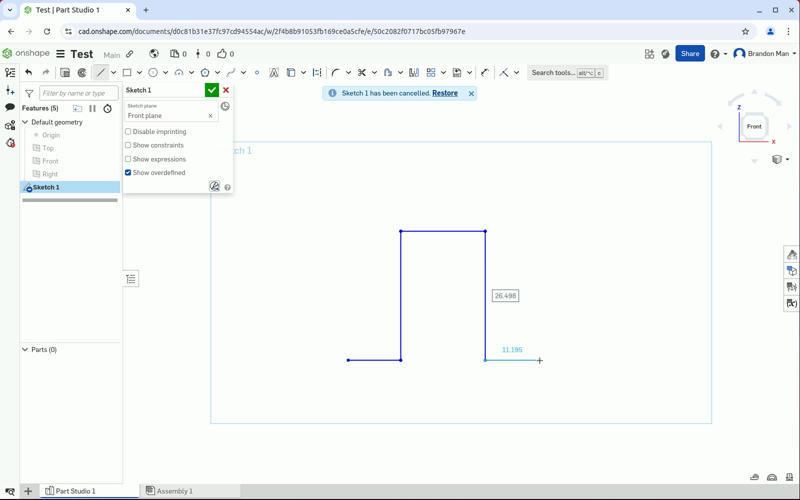
click(539, 360)
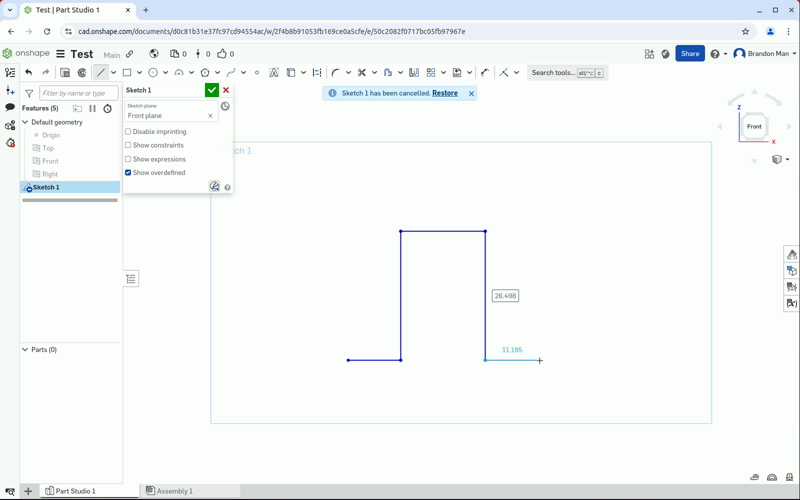
key_up(shift)
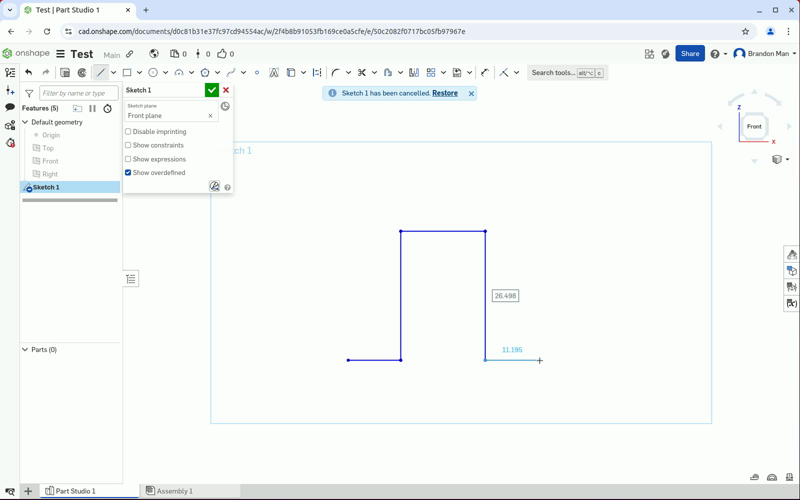
key_down(shift)
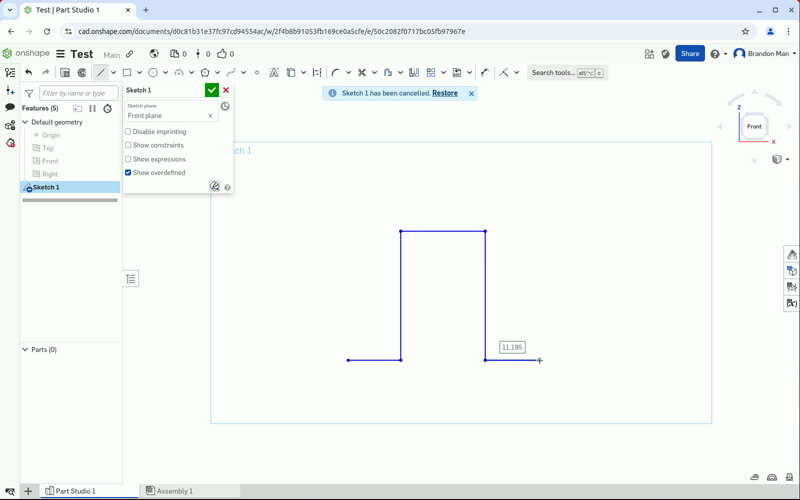
mouse_move(569, 360)
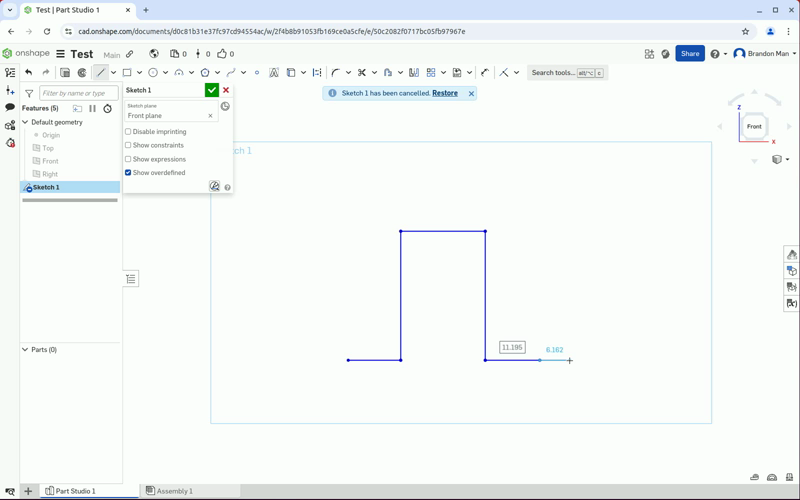
mouse_move(539, 334)
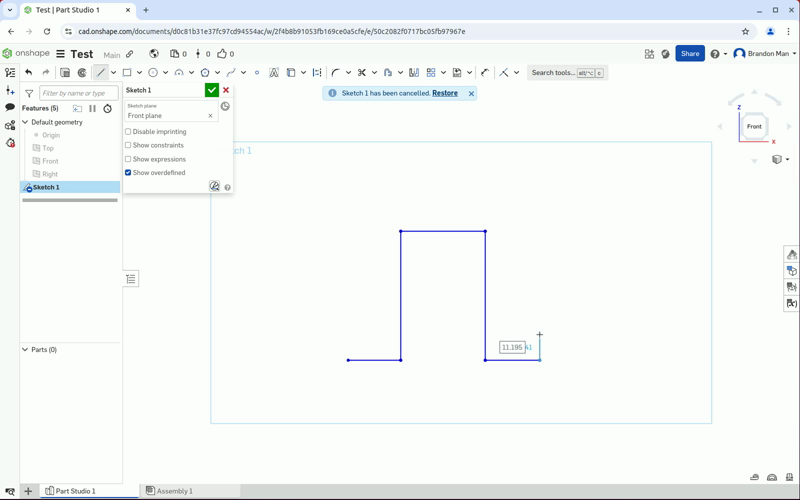
click(539, 334)
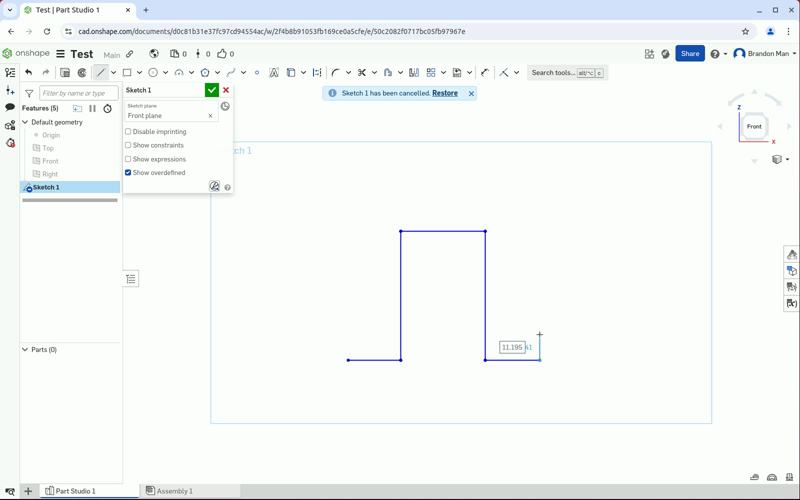
key_up(shift)
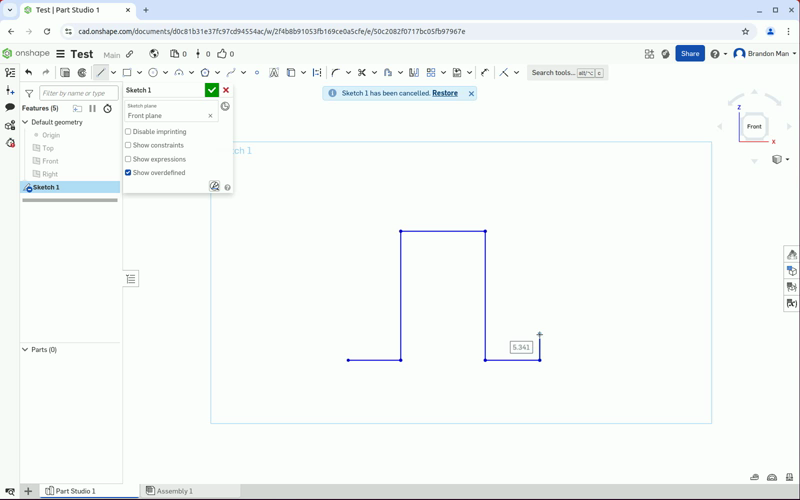
key_down(shift)
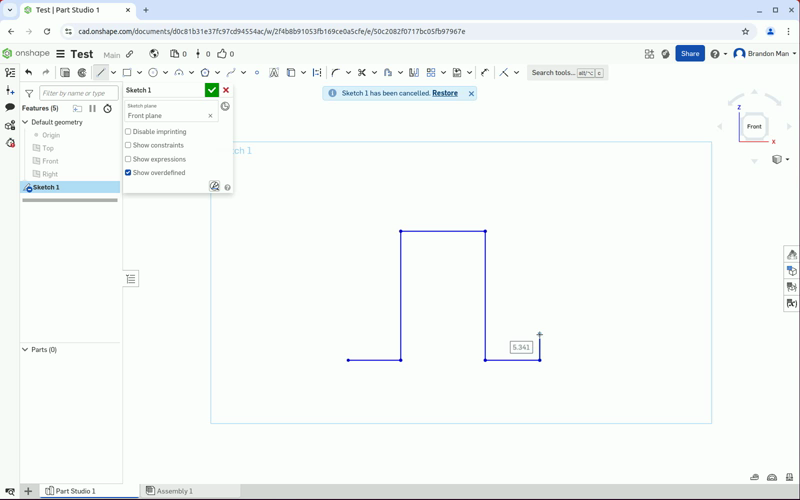
mouse_move(569, 334)
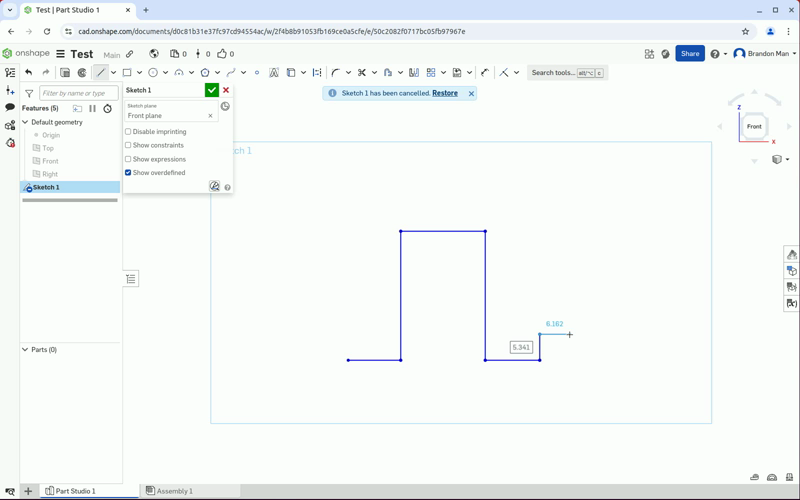
mouse_move(501, 328)
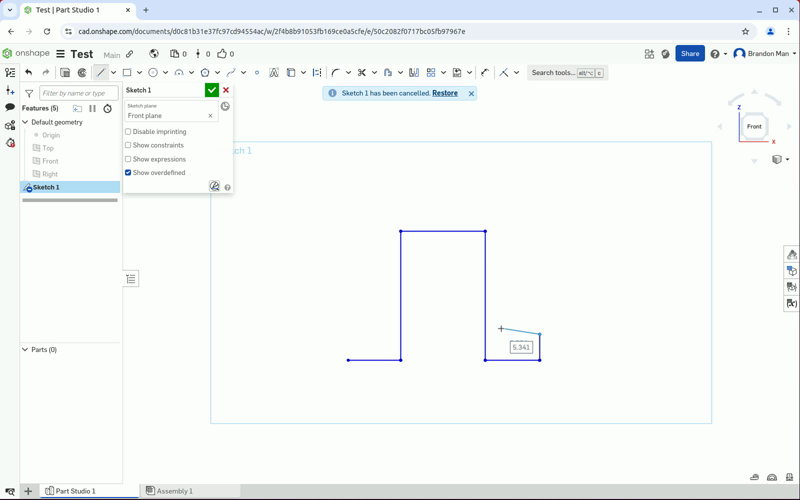
click(501, 328)
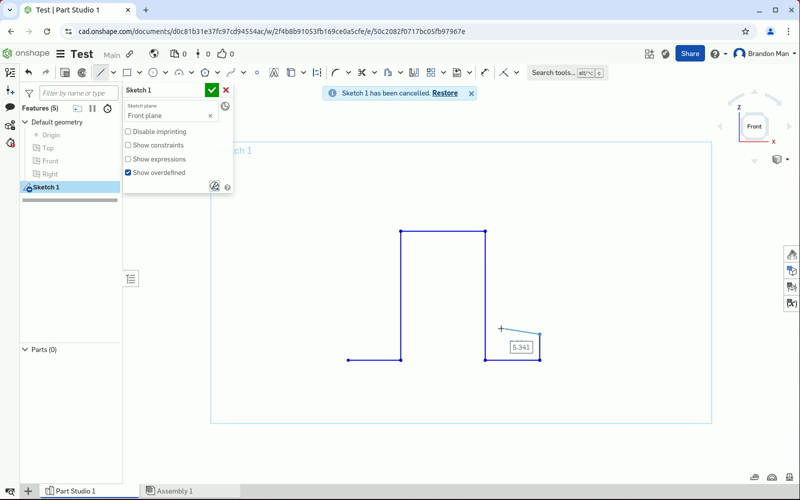
key_up(shift)
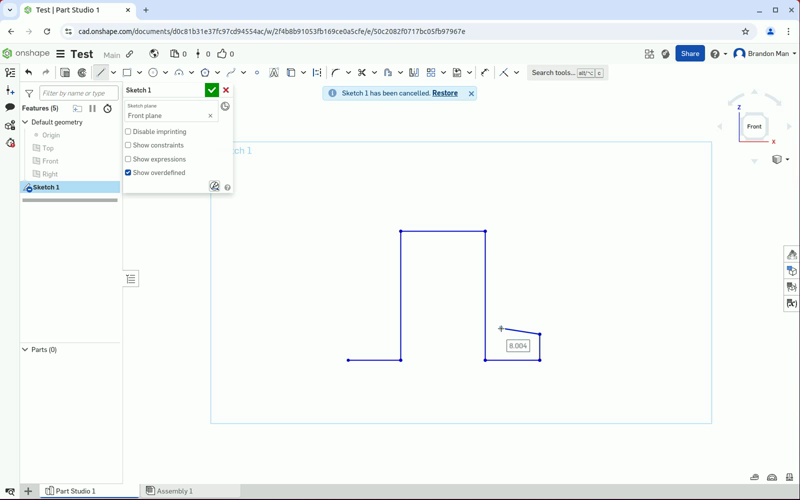
key_down(shift)
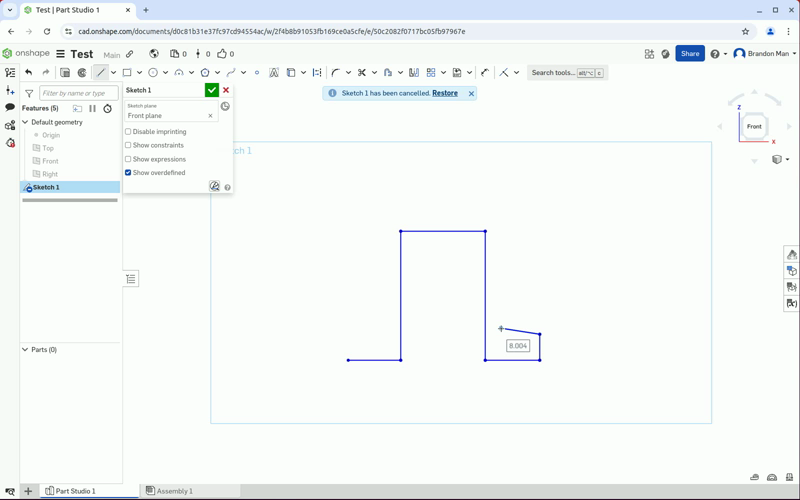
mouse_move(501, 215)
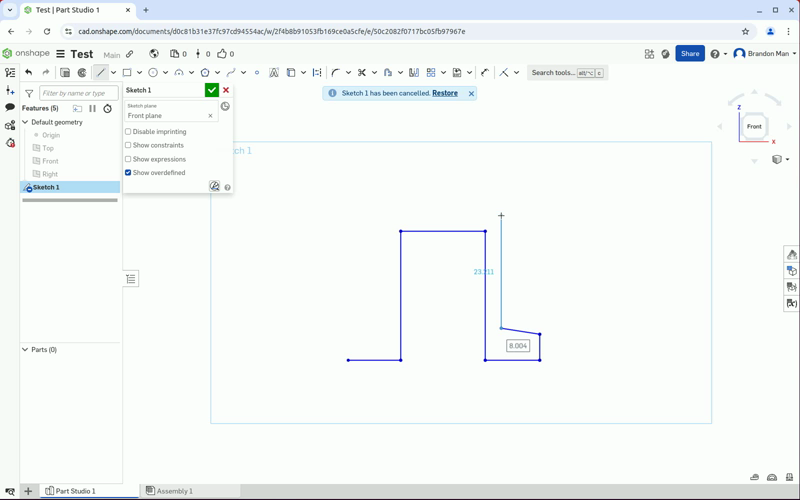
click(501, 215)
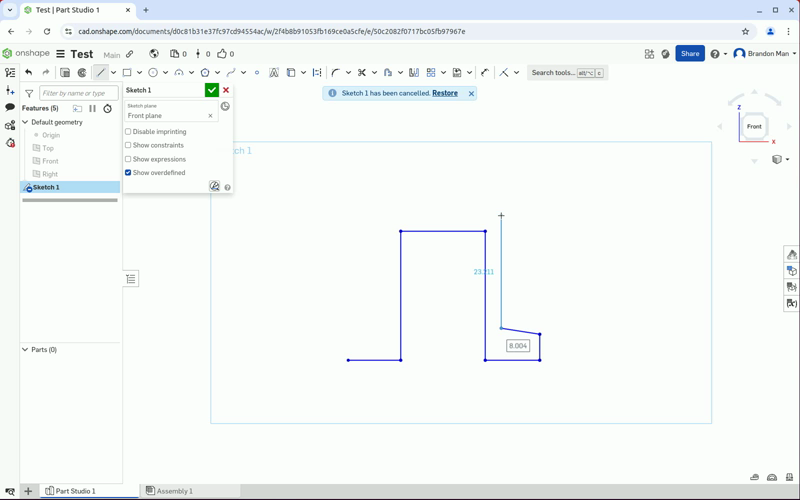
key_up(shift)
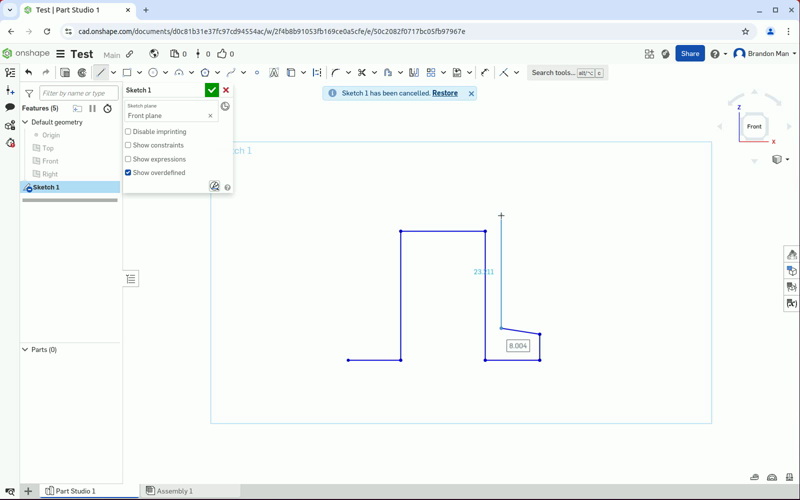
key_down(shift)
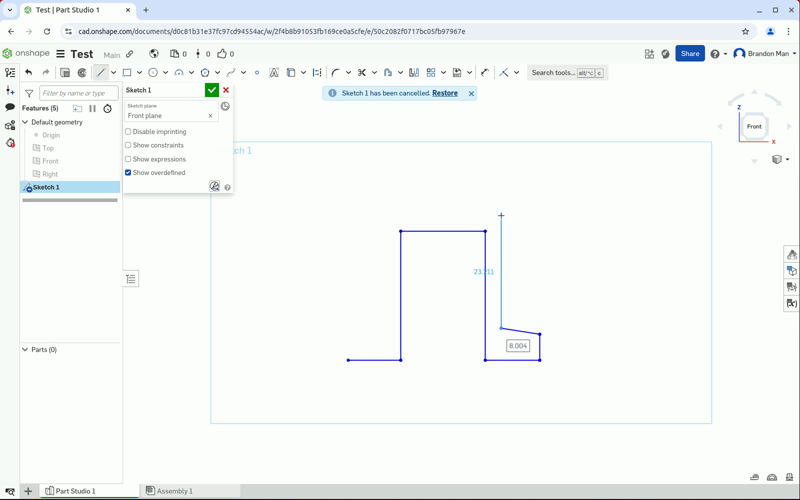
mouse_move(376, 215)
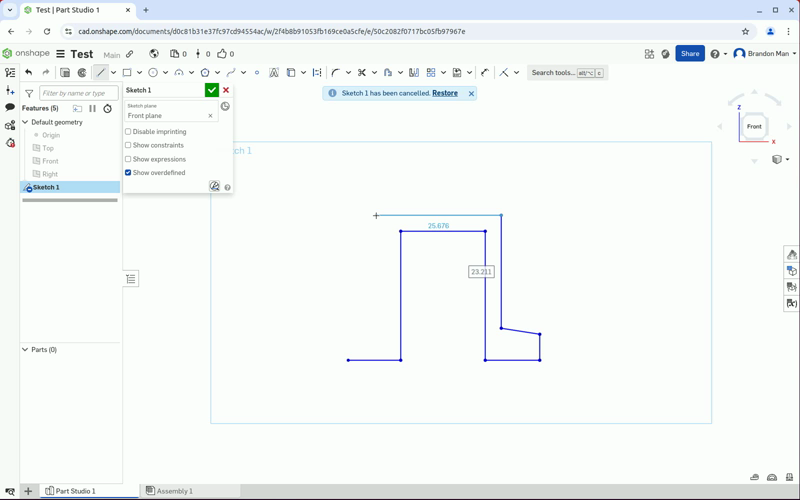
click(376, 215)
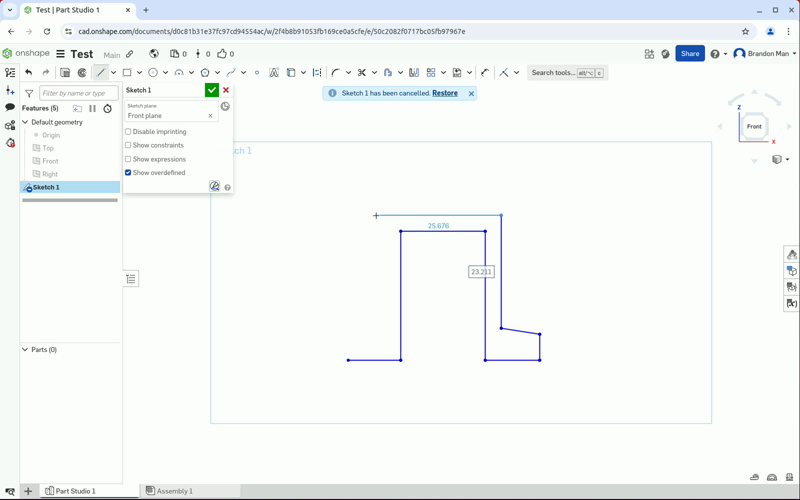
key_up(shift)
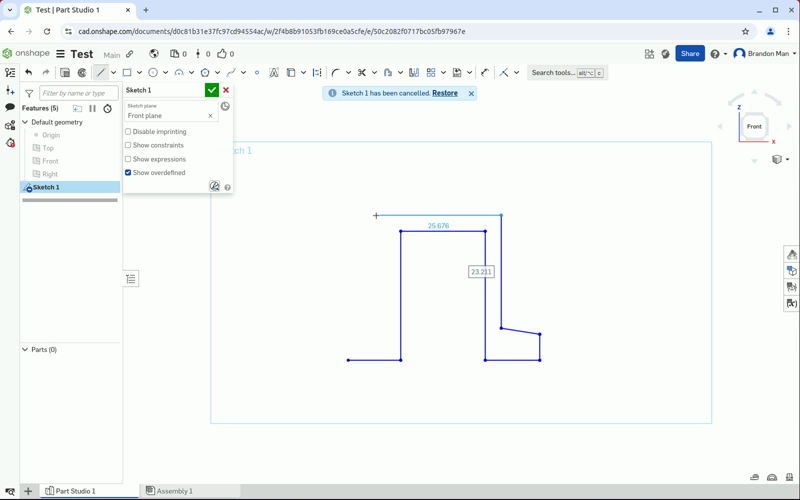
key_down(shift)
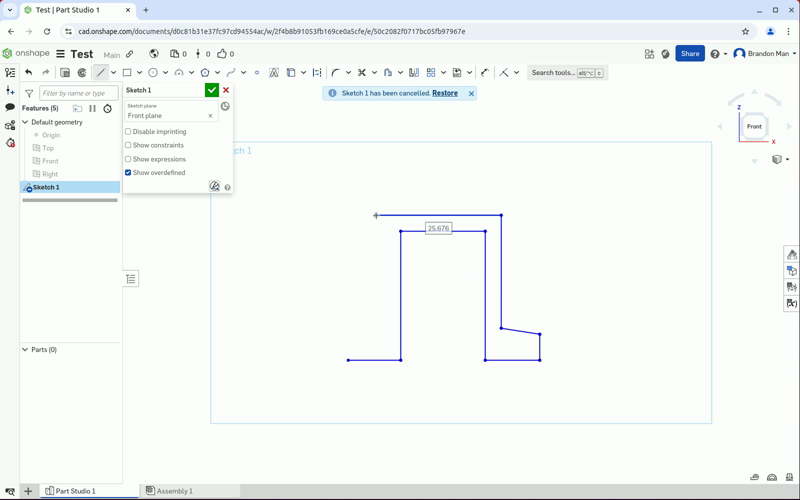
mouse_move(376, 338)
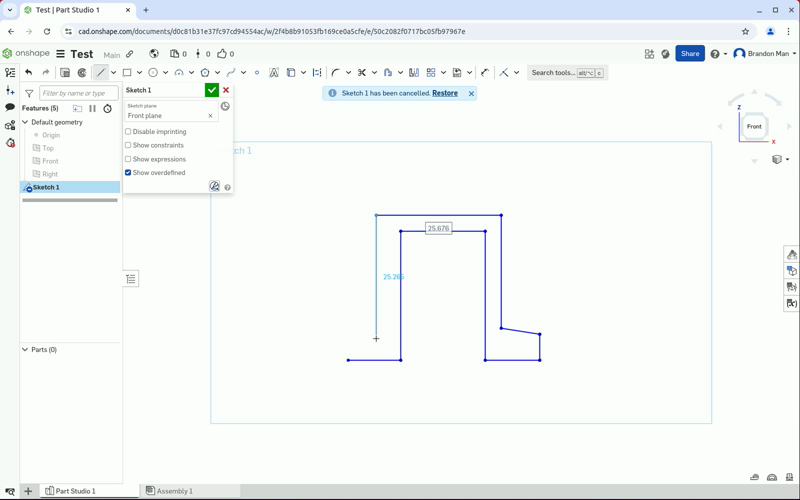
click(376, 338)
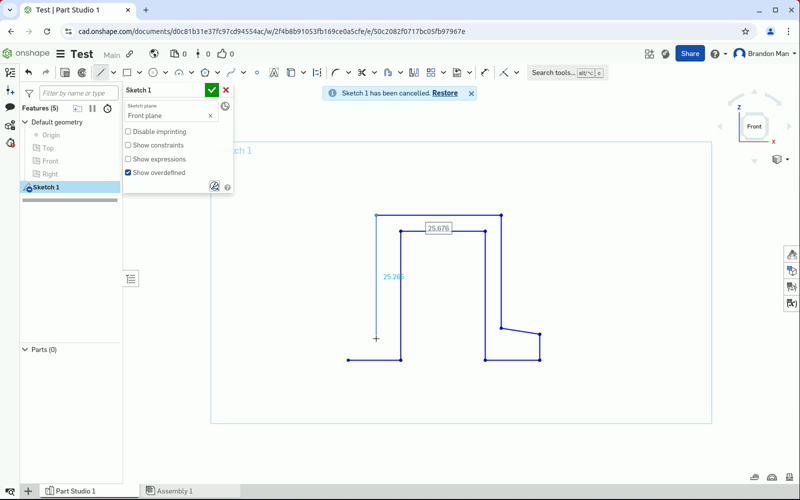
key_up(shift)
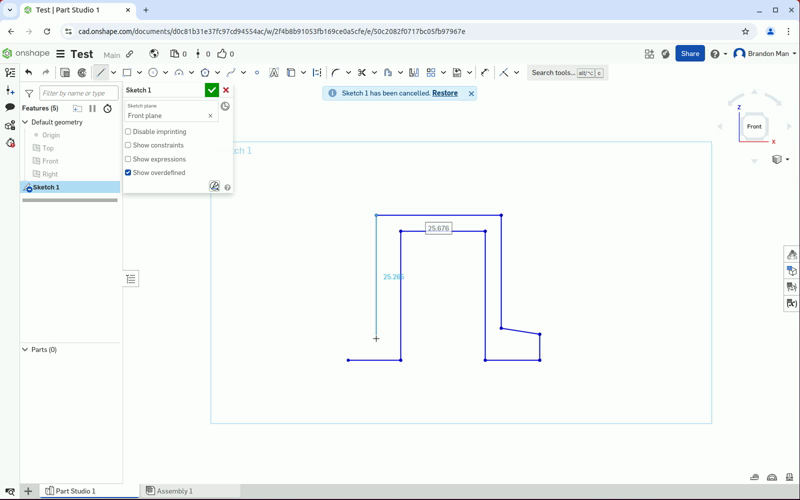
key_down(shift)
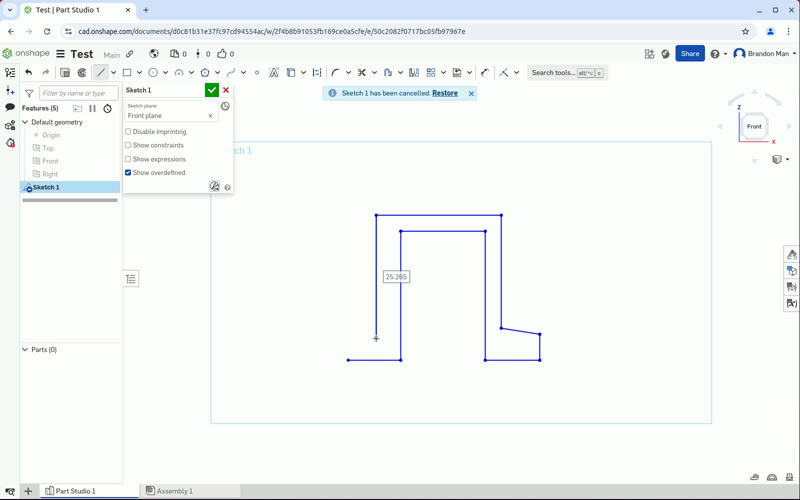
mouse_move(406, 338)
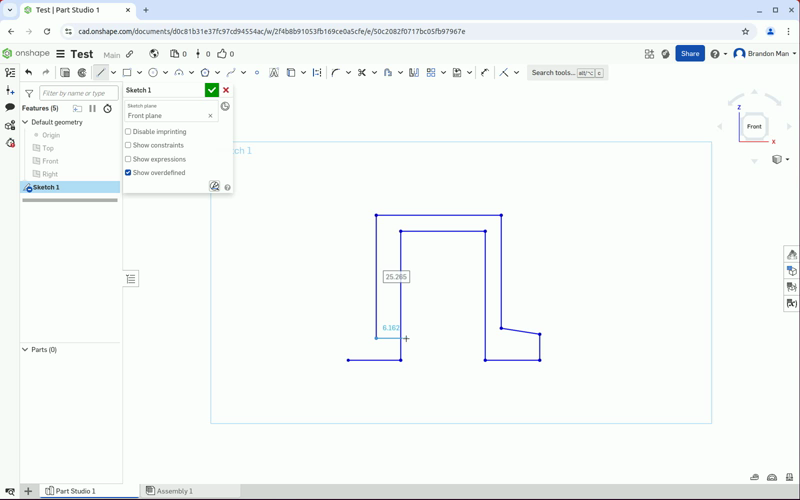
mouse_move(348, 338)
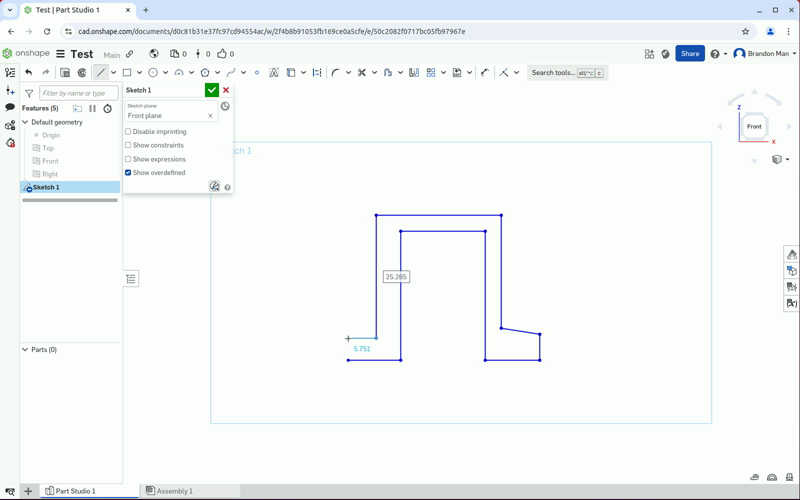
click(348, 338)
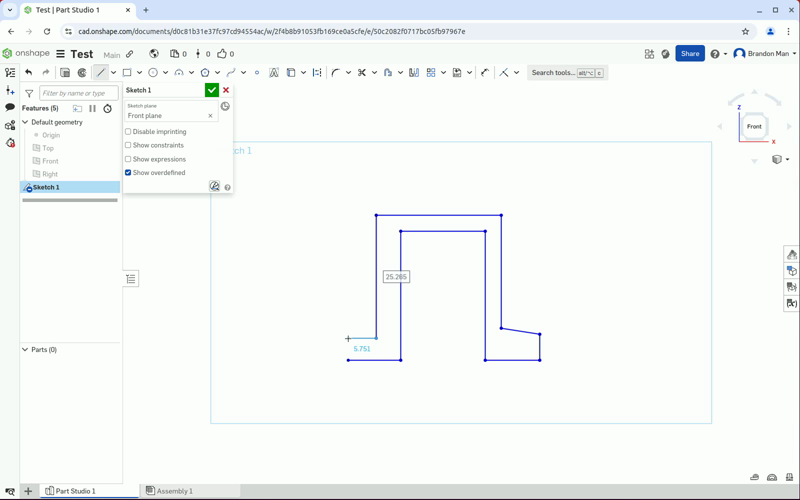
key_up(shift)
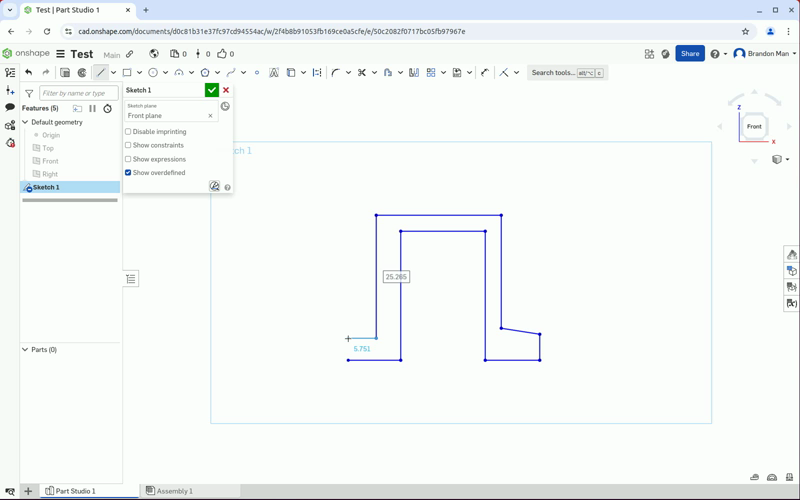
mouse_move(378, 338)
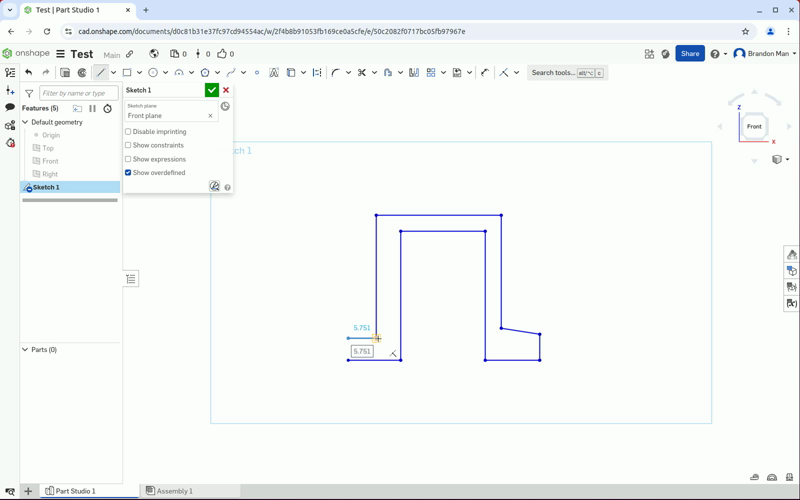
key_down(shift)
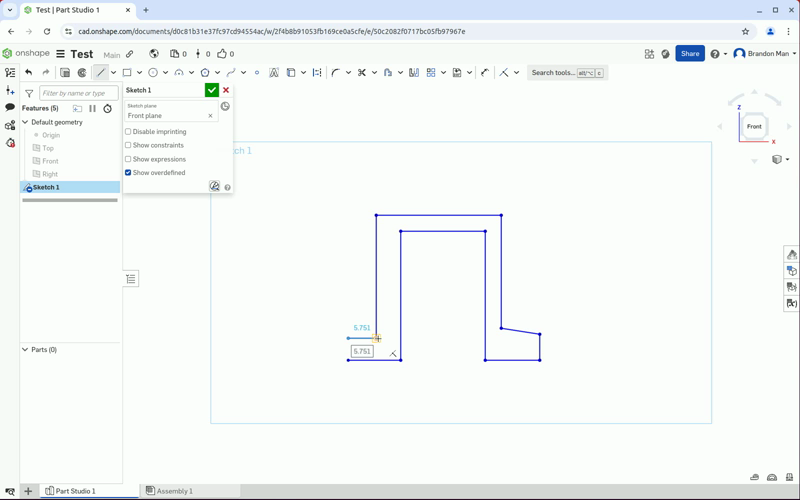
mouse_move(348, 360)
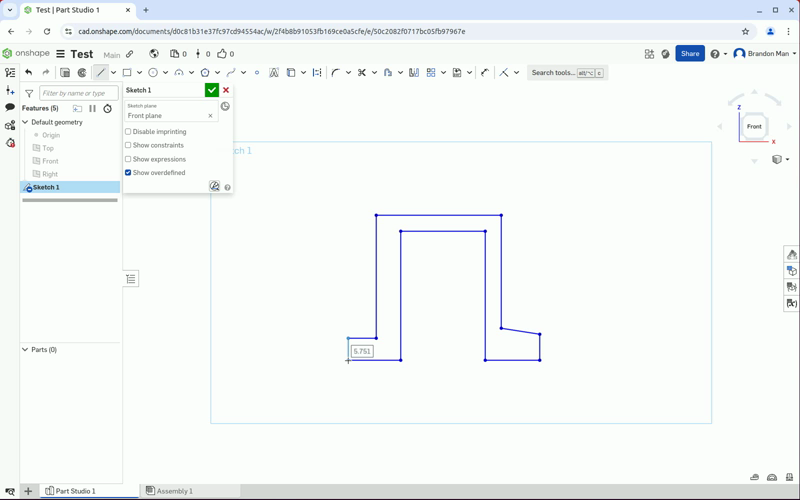
key_up(shift)
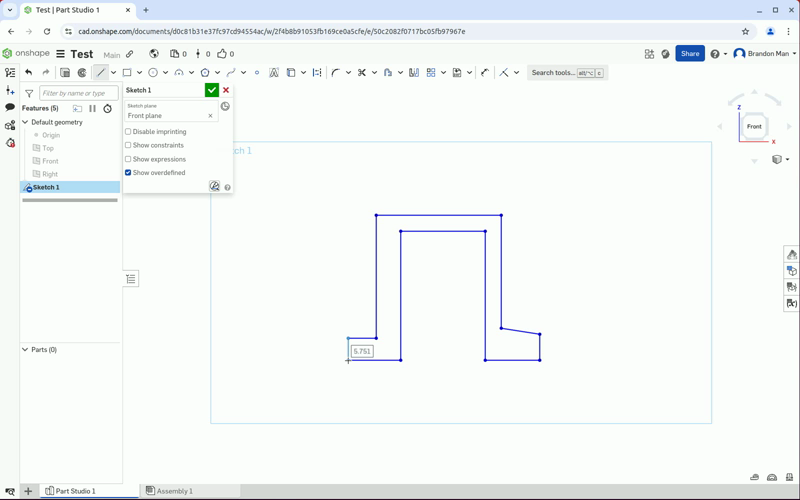
click(348, 360)
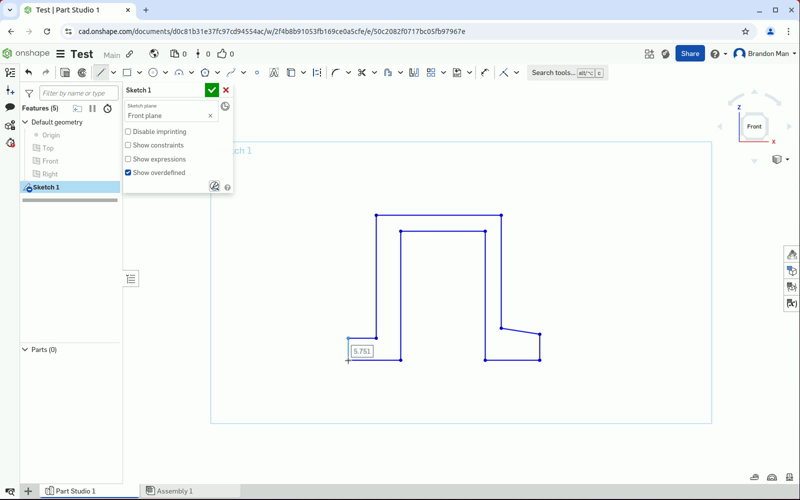
key(esc)
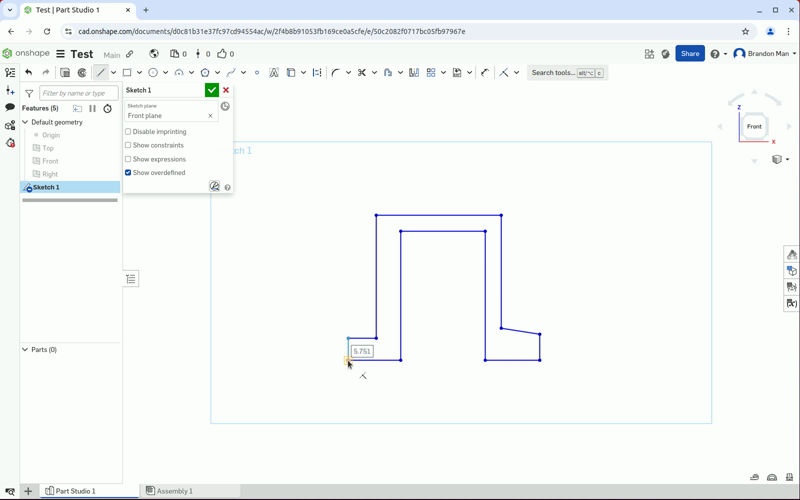
mouse_move(393, 306)
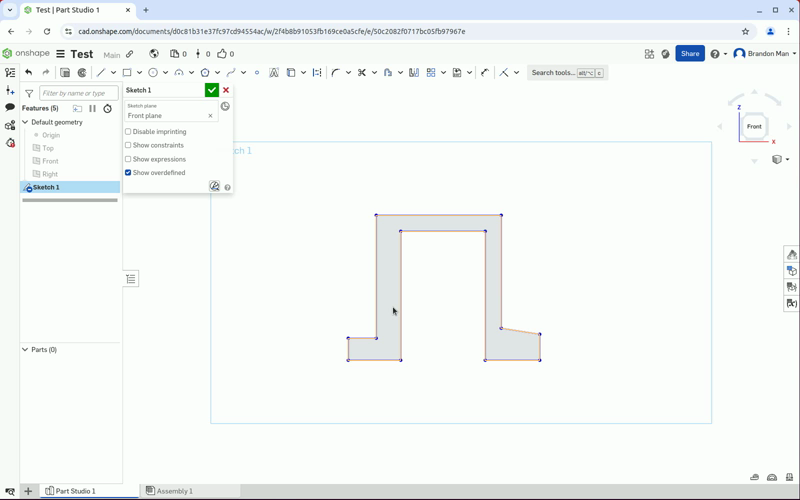
click(393, 306)
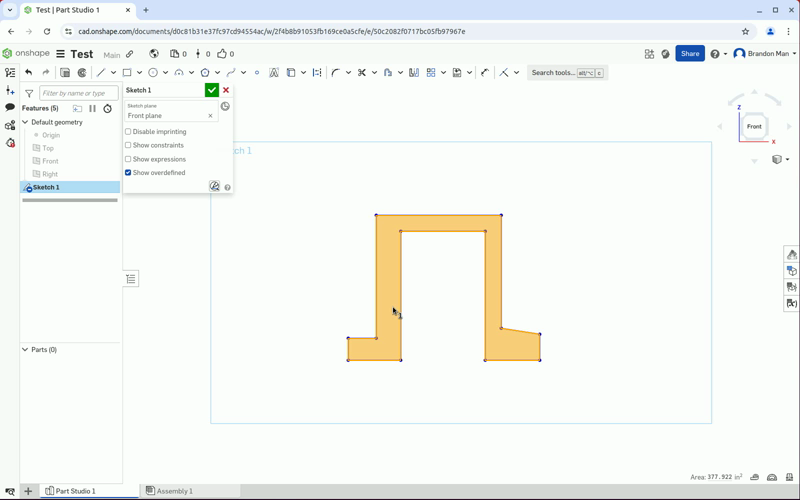
mouse_move(73, 352)
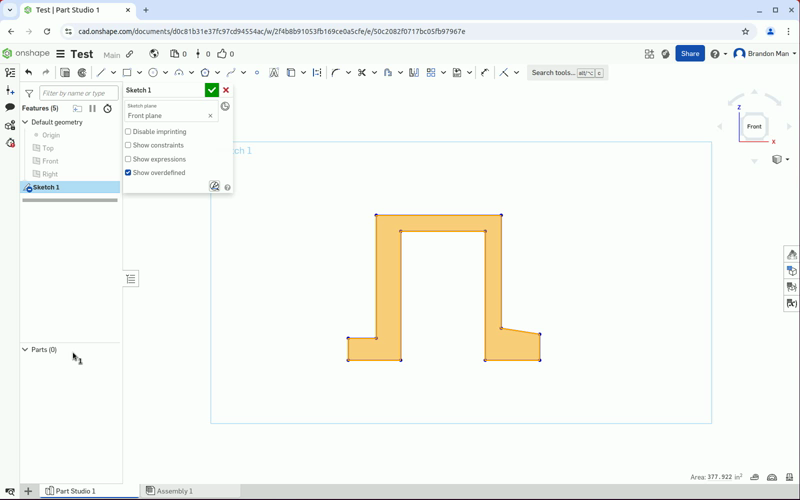
key(shift+y)
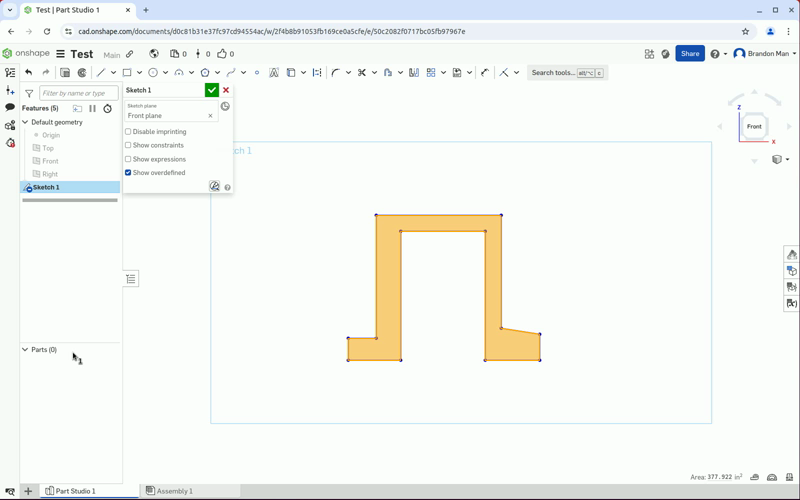
key(shift+e)
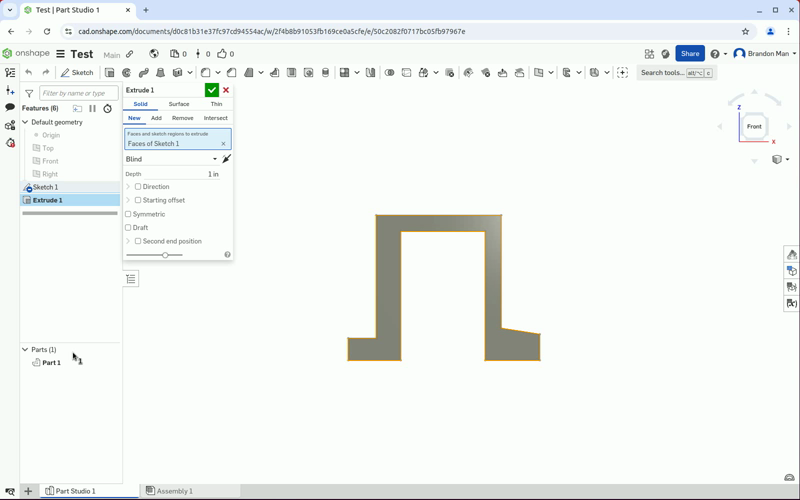
mouse_move(143, 106)
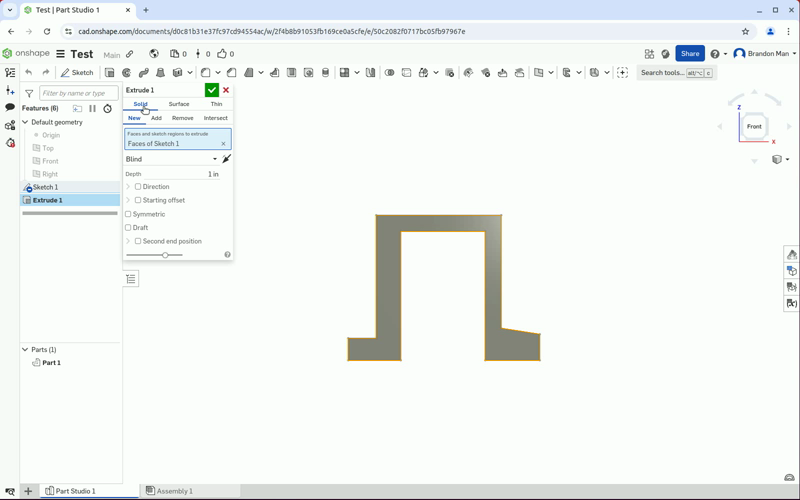
click(143, 106)
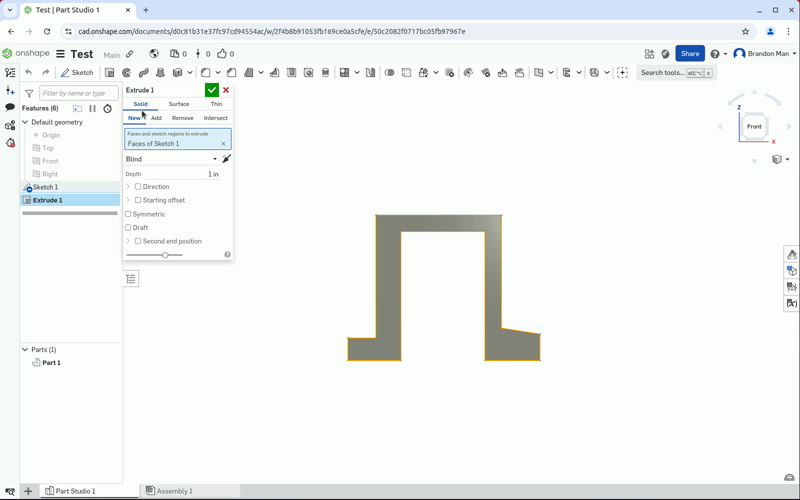
mouse_move(137, 120)
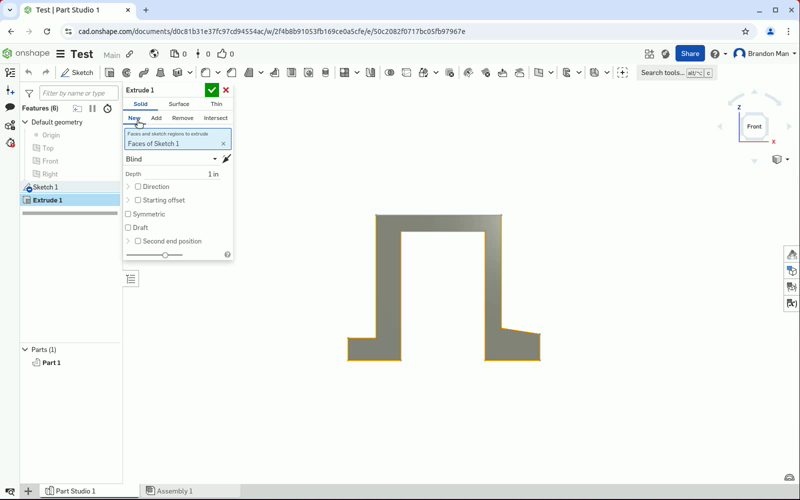
click(137, 120)
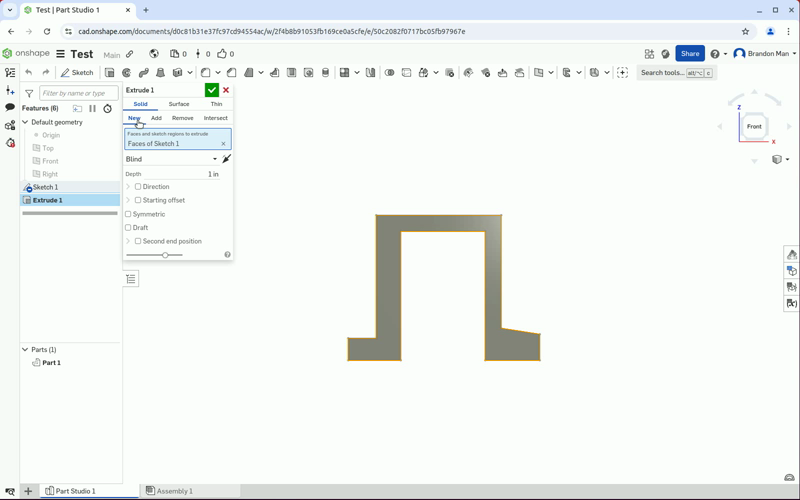
key(tab, 4)
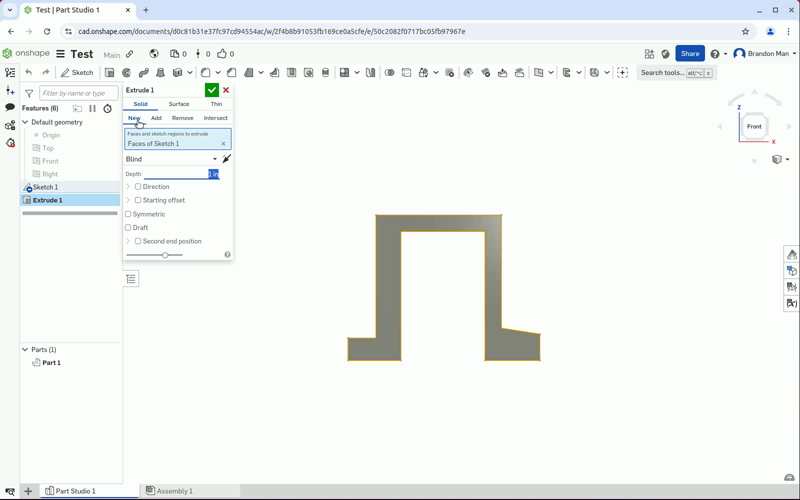
text(5.536)
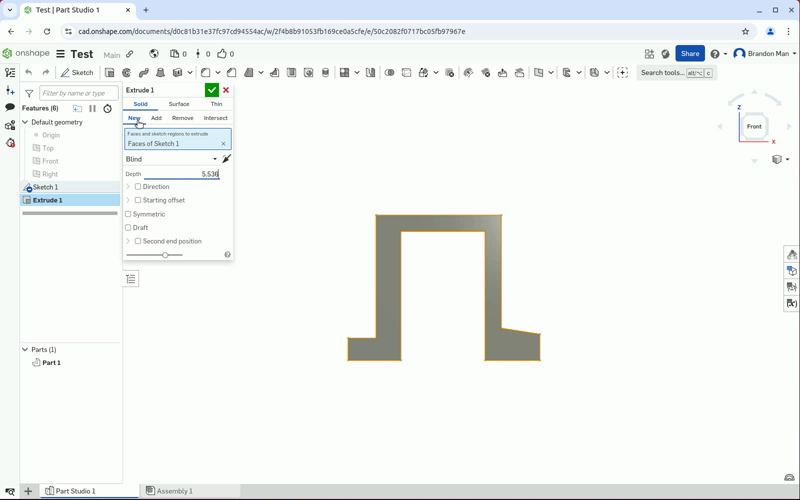
key(enter)
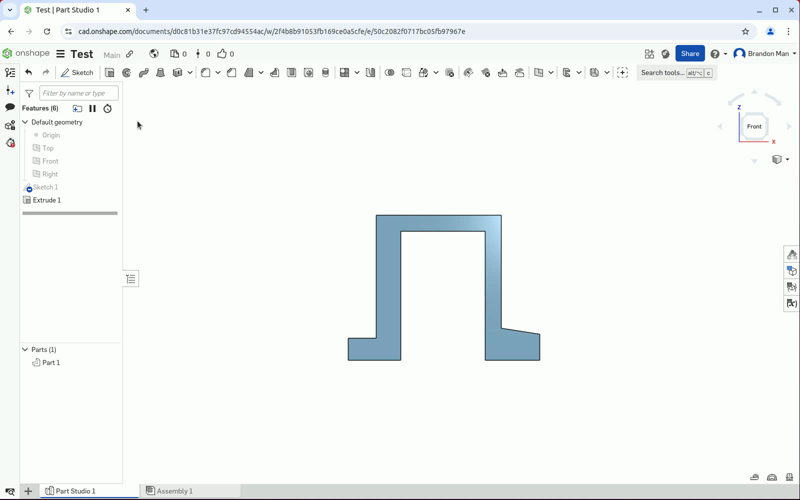
key(shift+h)
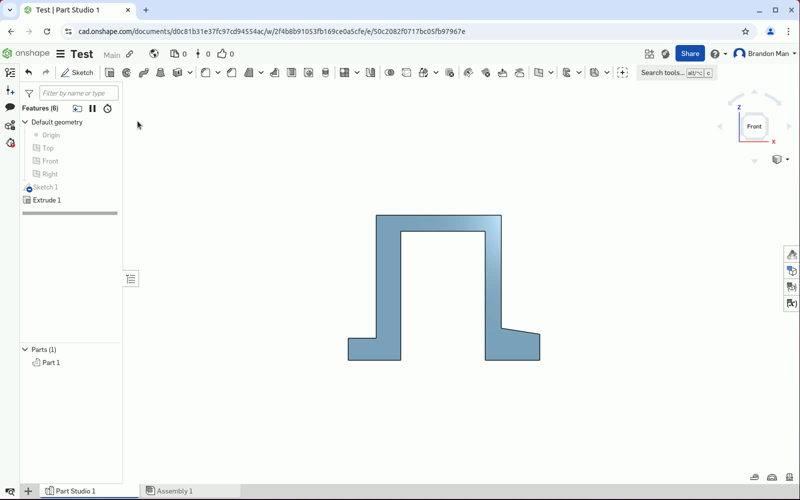
key(shift+h)
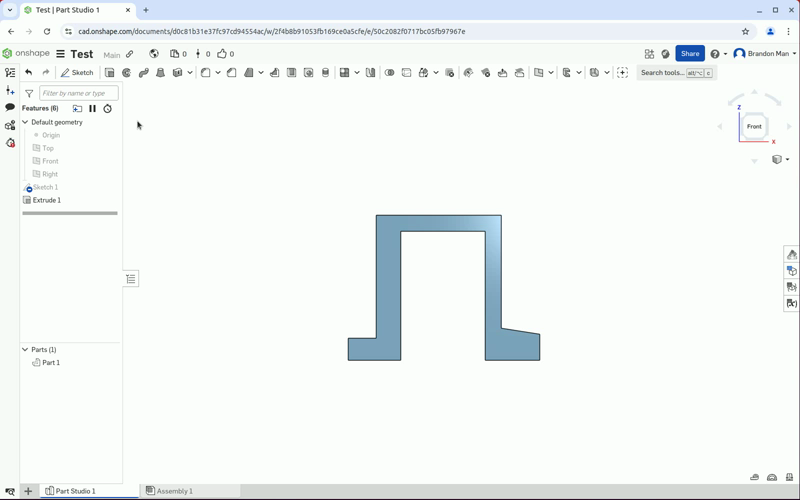
mouse_move(73, 189)
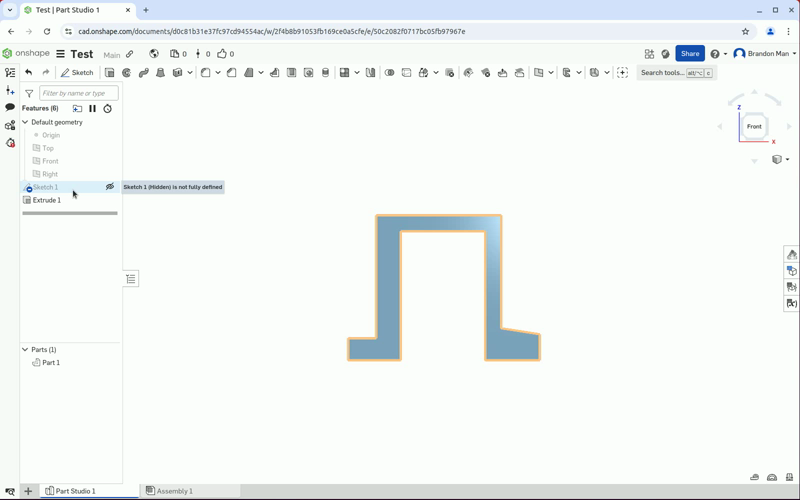
click(73, 189)
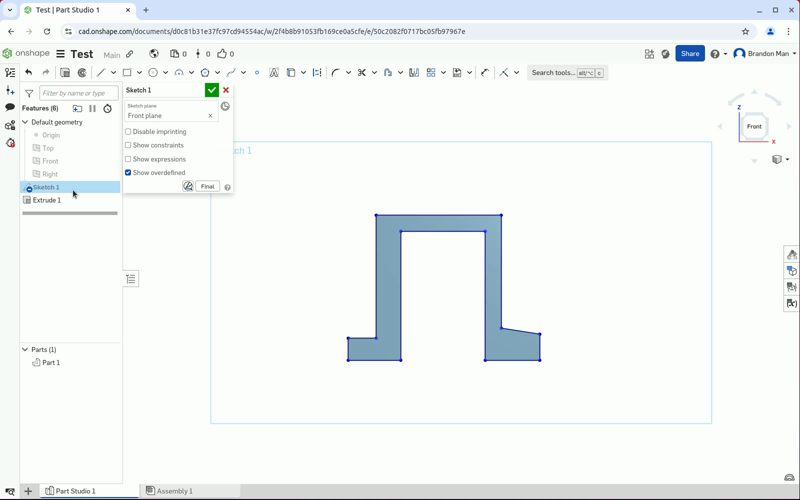
mouse_move(229, 92)
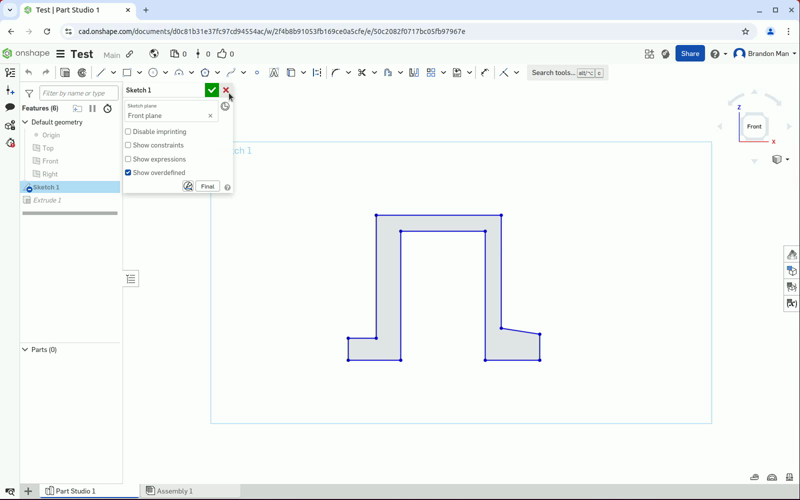
click(229, 92)
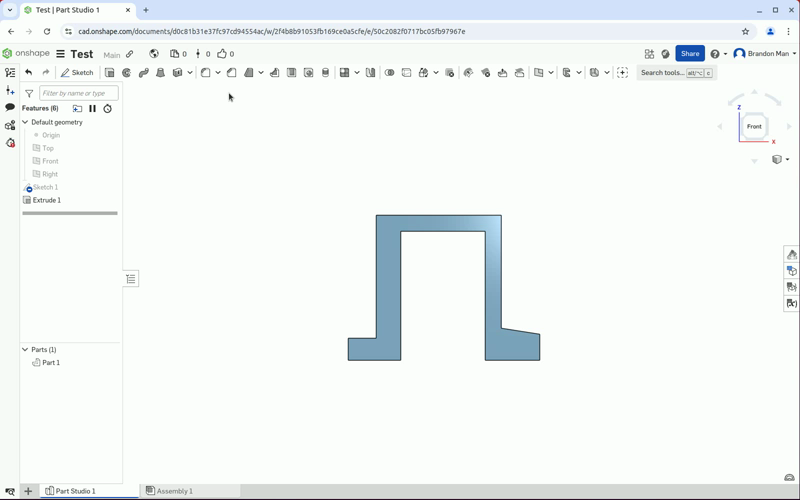
mouse_move(73, 352)
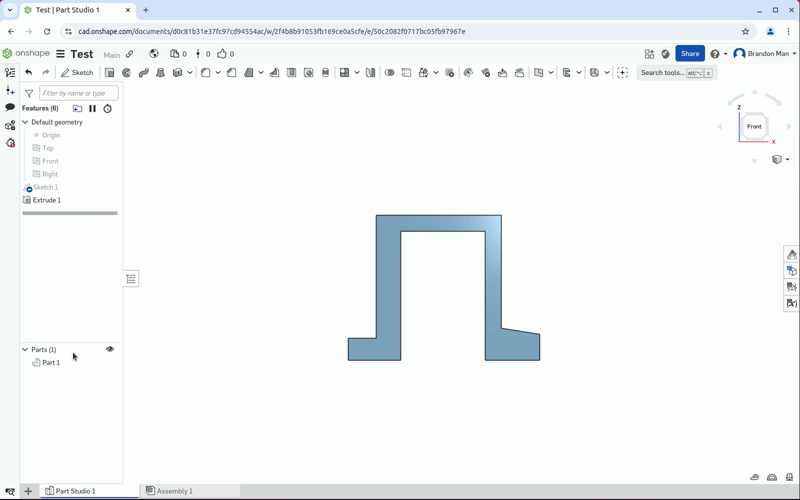
key(y)
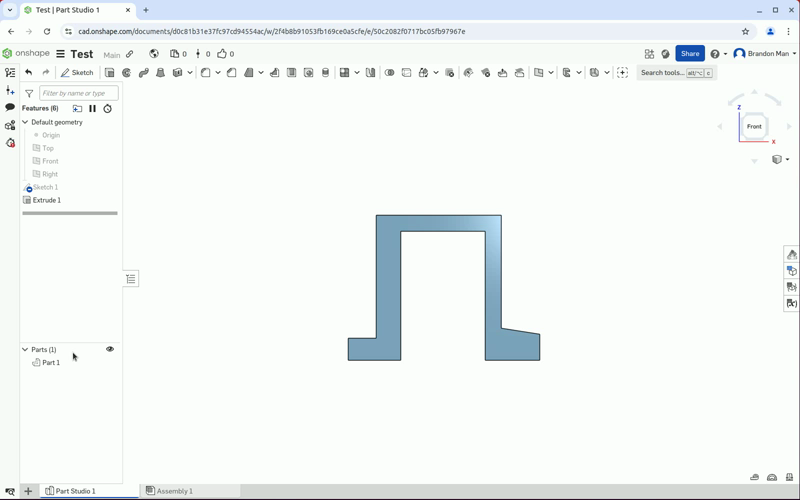
key(shift+p)
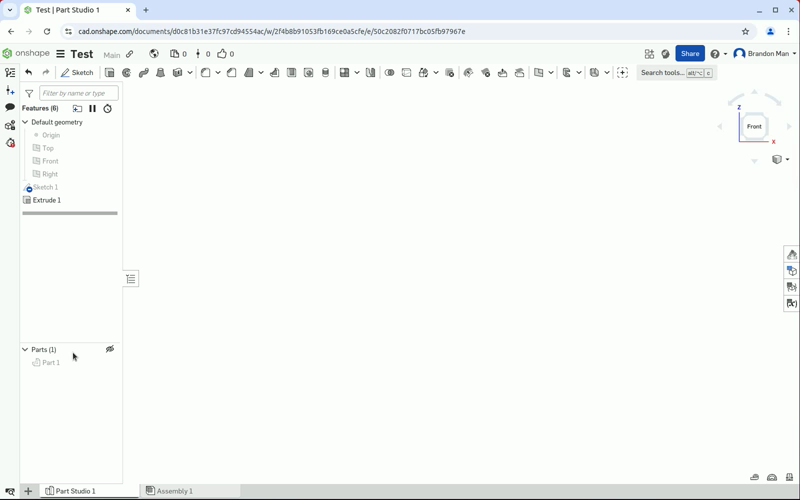
key(space)
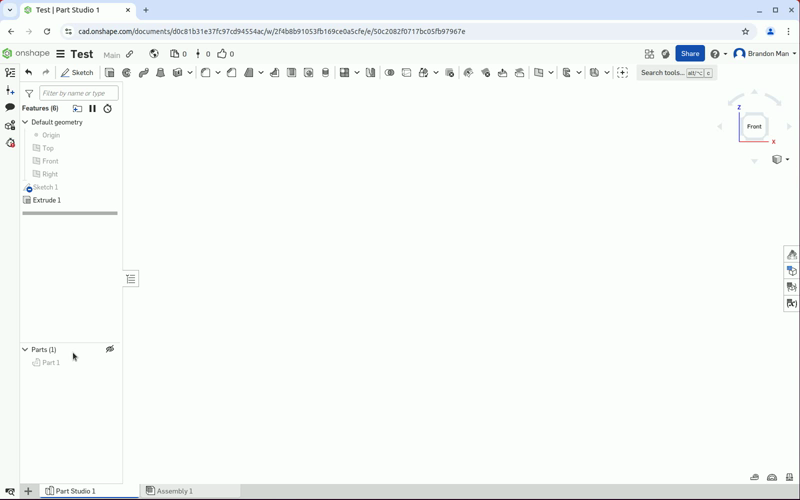
key_down(shift)
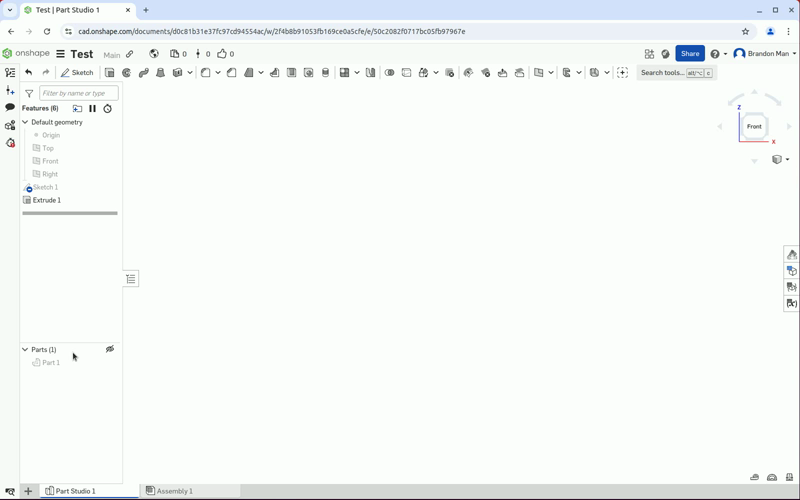
key(left)
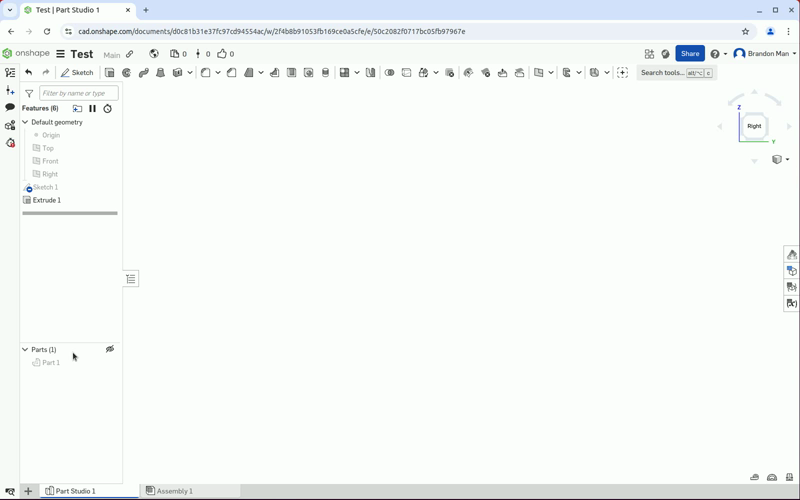
key_up(shift)
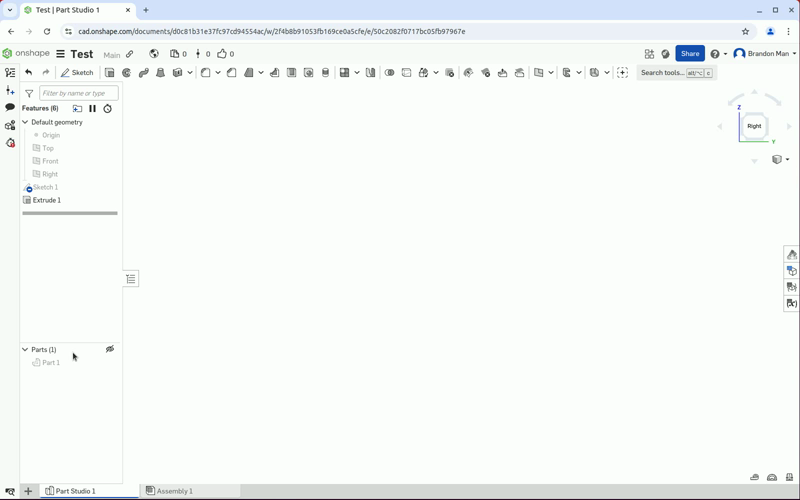
mouse_move(73, 352)
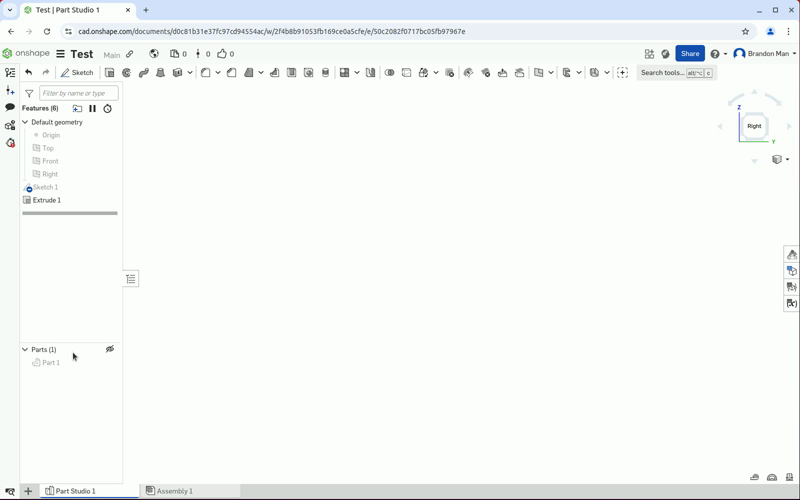
key(shift+y)
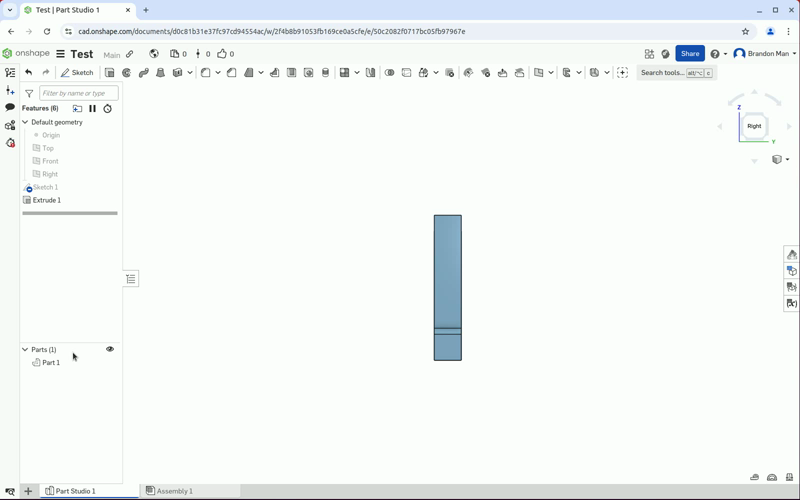
mouse_move(541, 75)
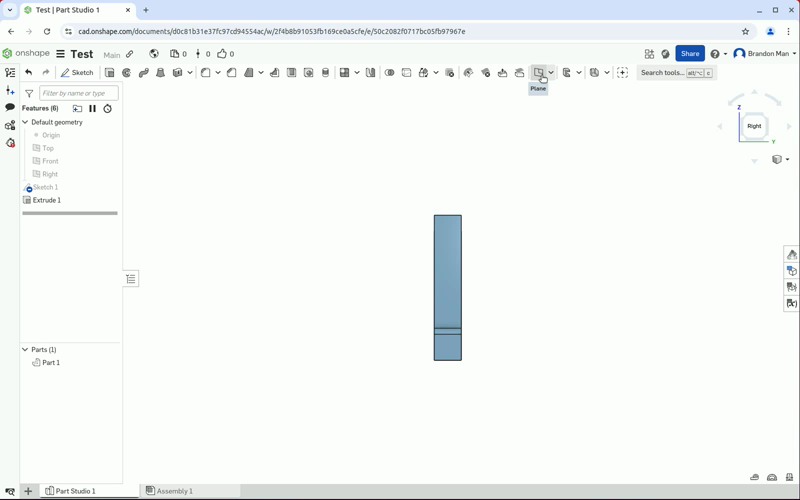
click(541, 75)
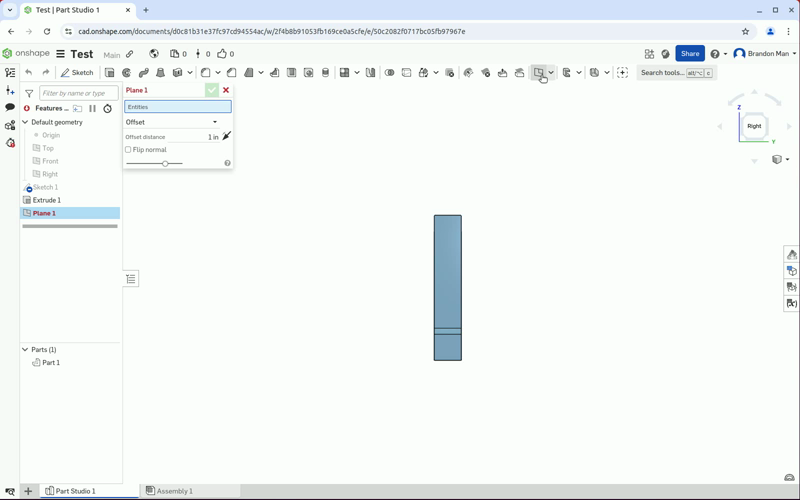
mouse_move(73, 176)
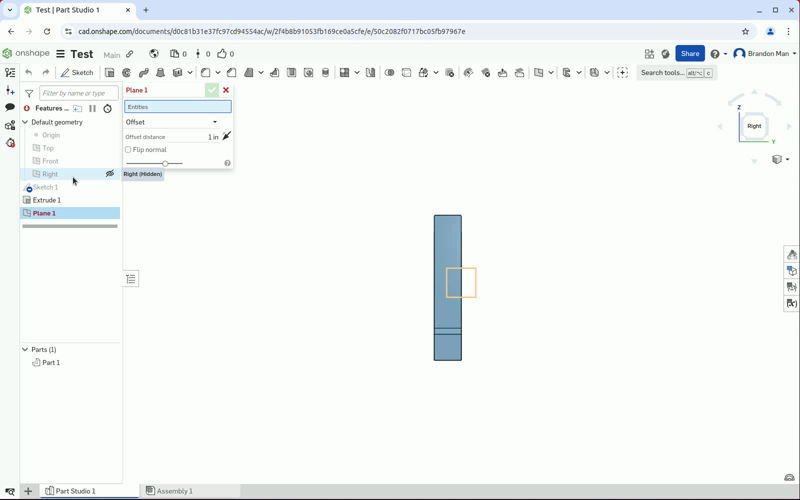
click(73, 176)
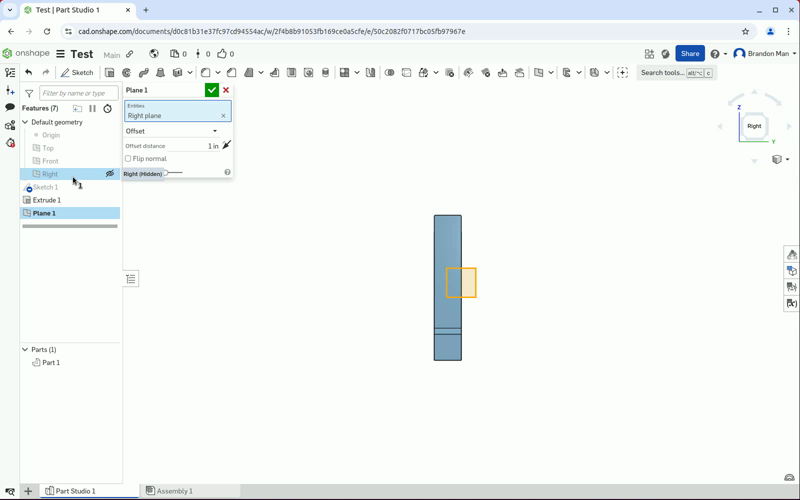
key(tab, 2)
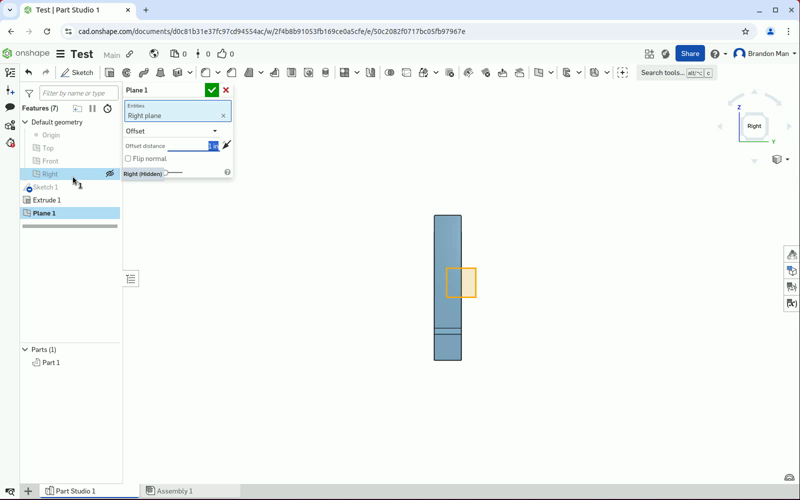
text(16.361)
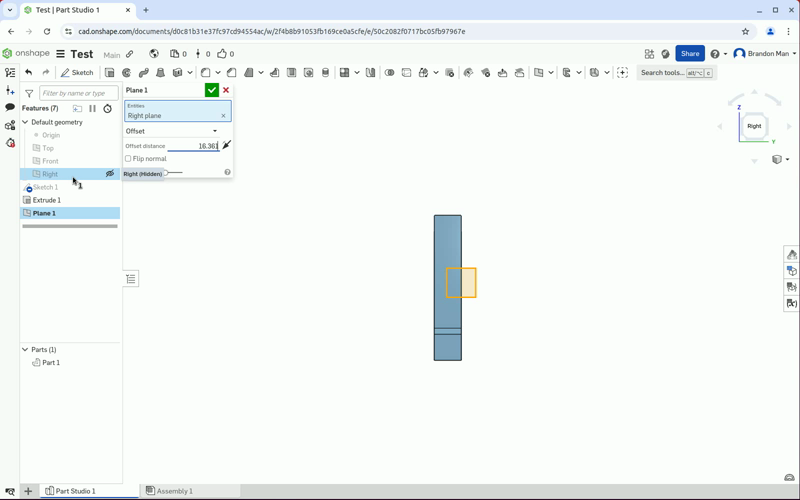
key(enter, 2)
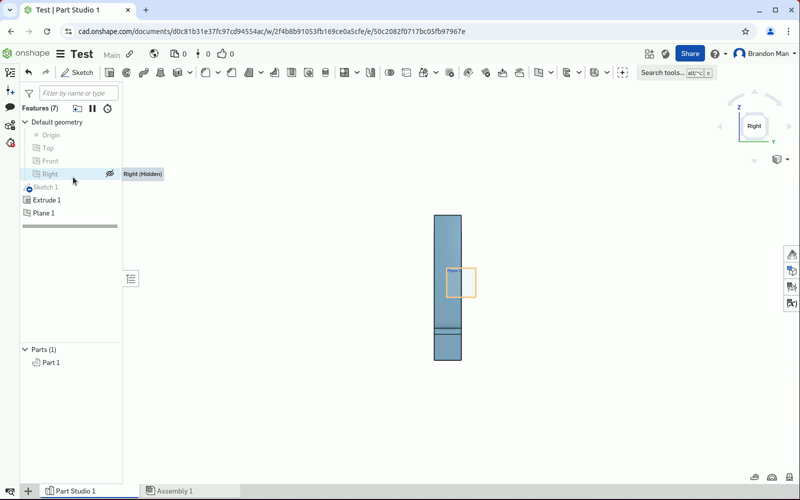
key(shift+s)
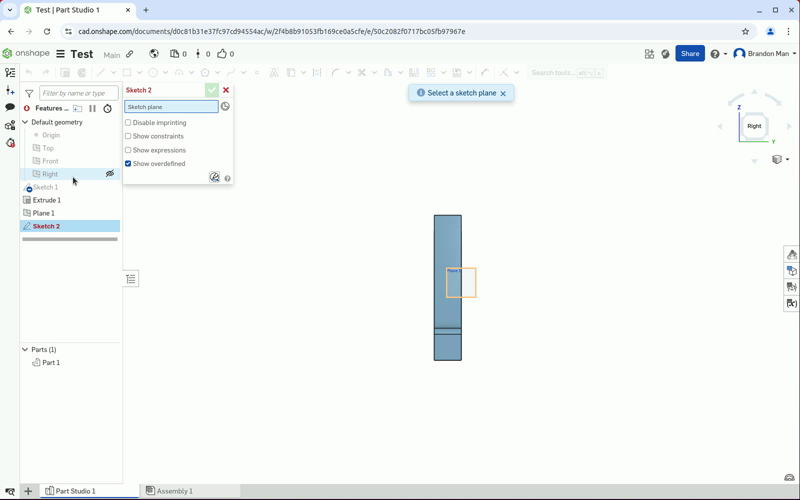
mouse_move(73, 215)
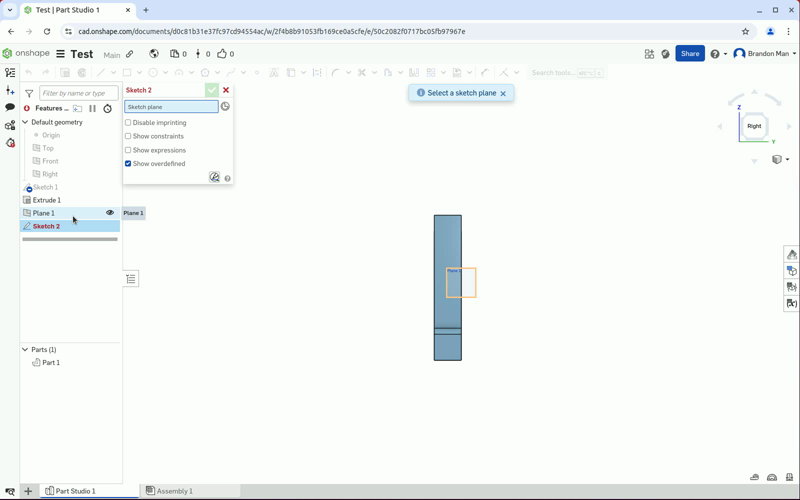
click(73, 215)
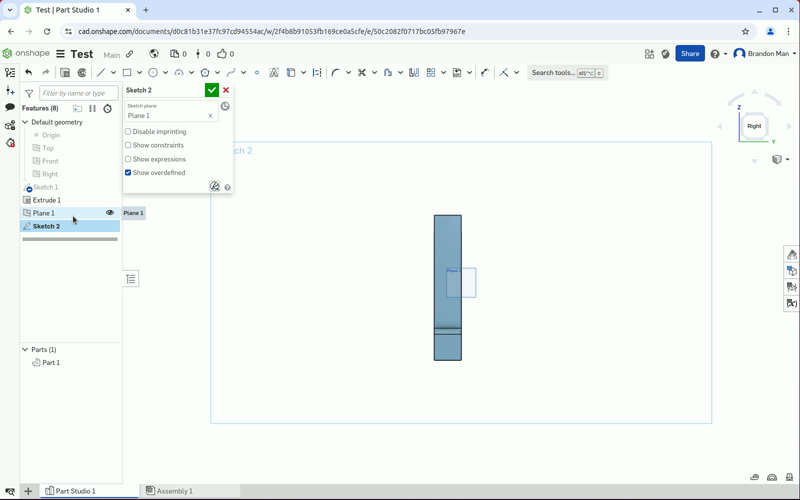
mouse_move(73, 352)
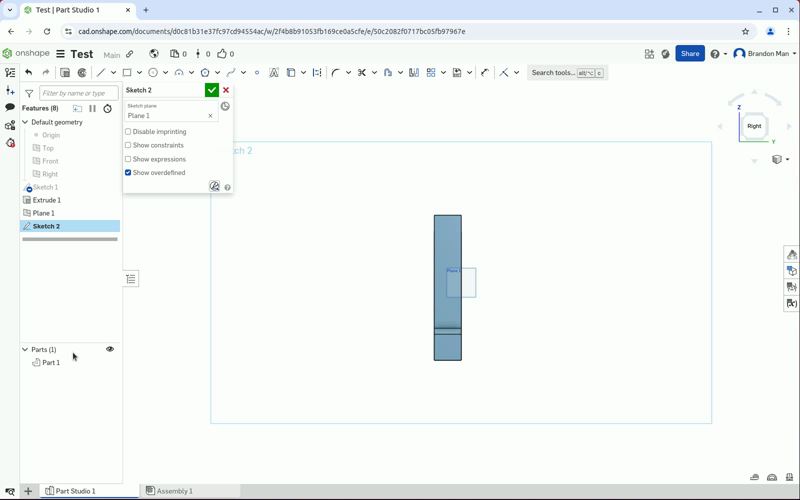
key(y)
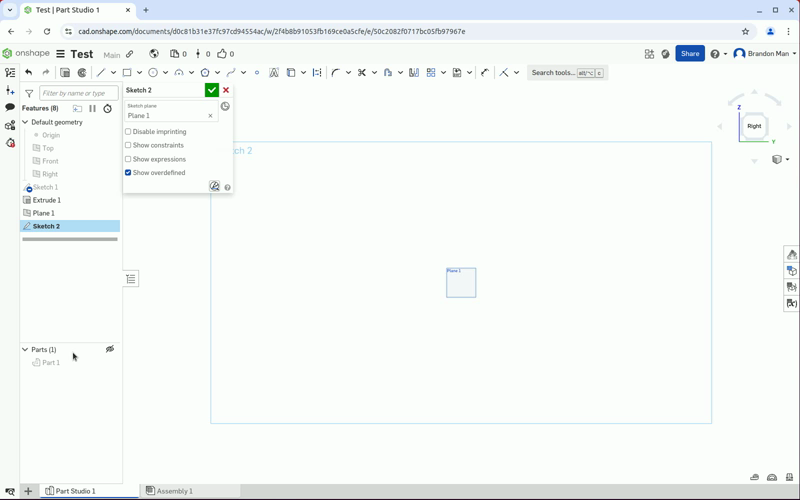
key(l)
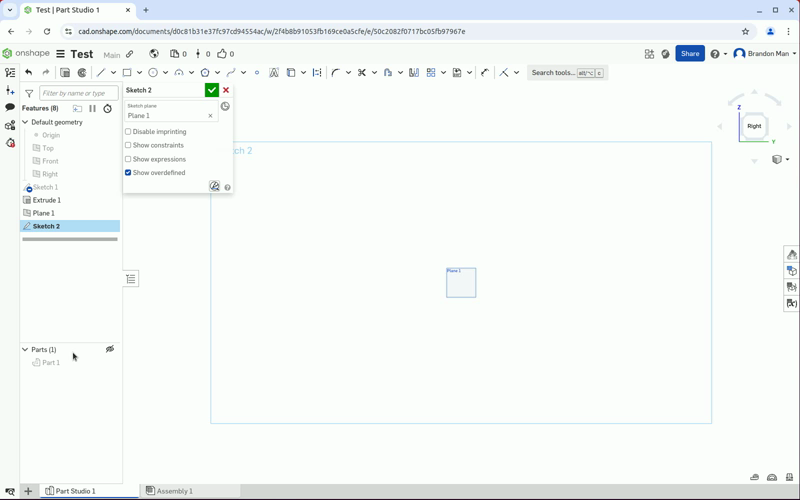
key_down(shift)
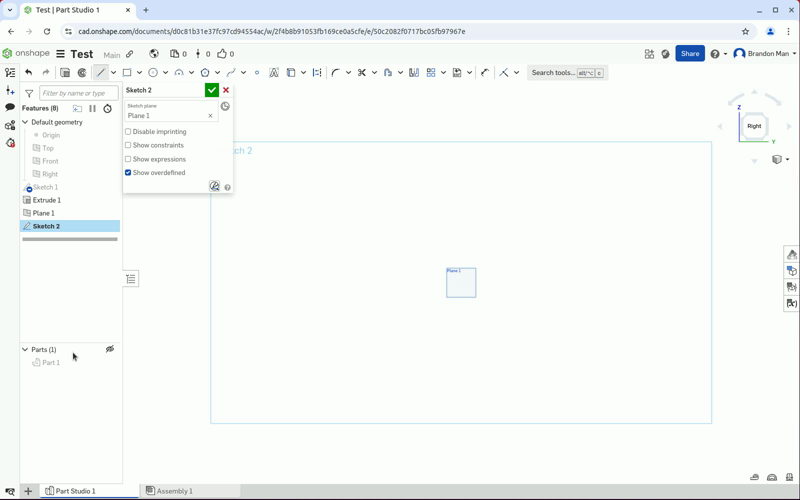
mouse_move(440, 360)
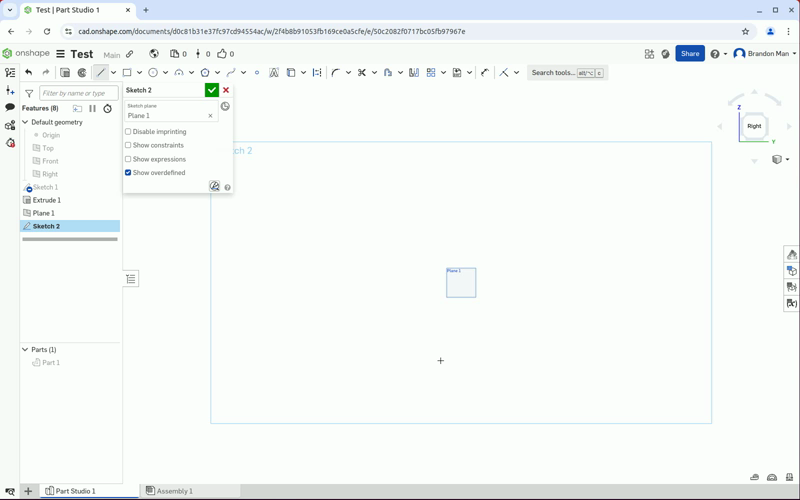
click(440, 360)
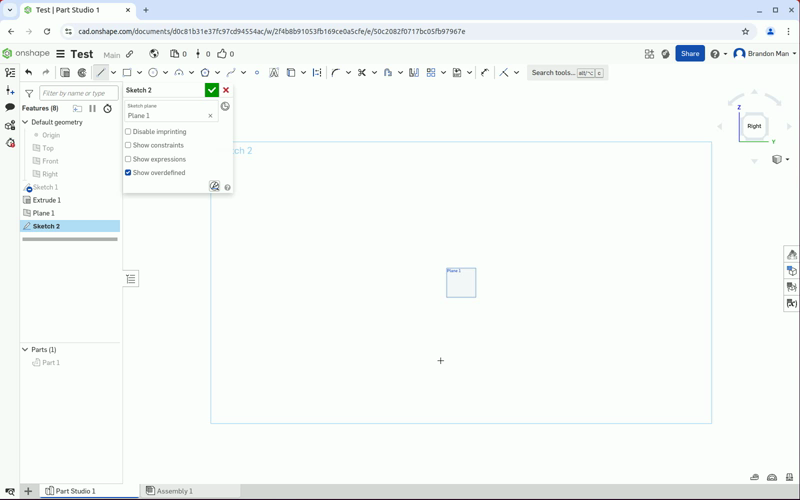
key_up(shift)
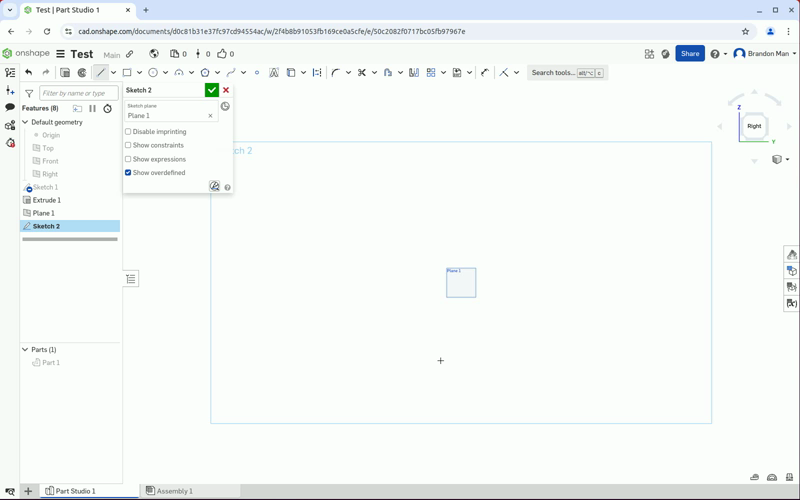
key_down(shift)
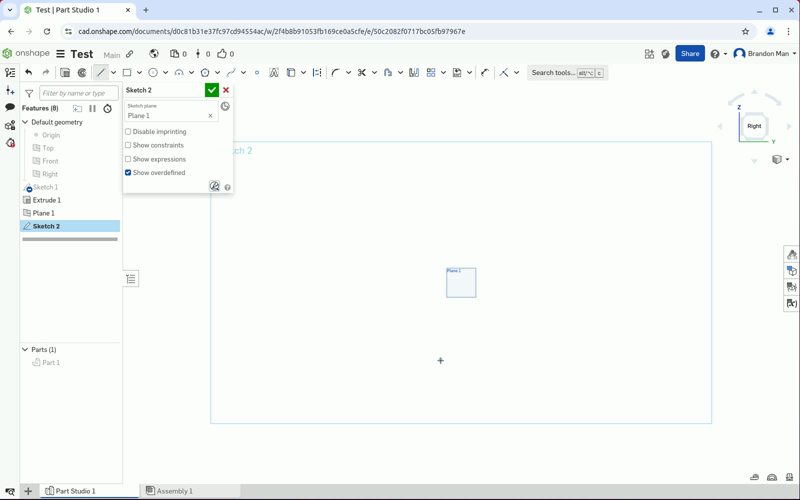
mouse_move(470, 360)
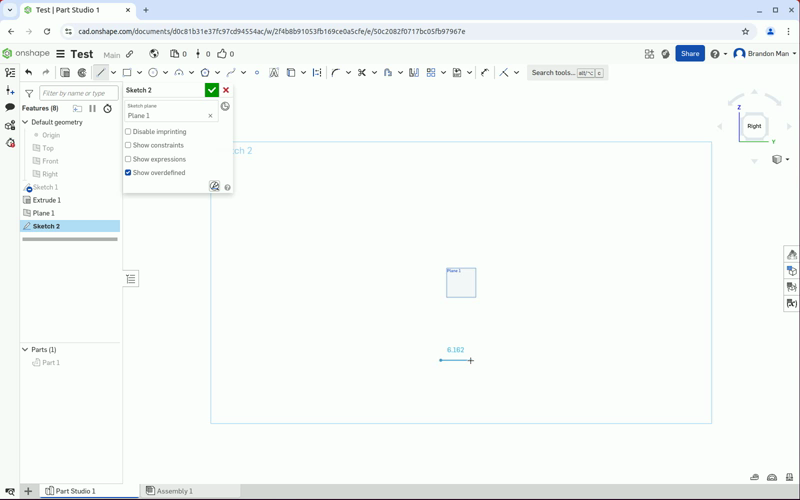
mouse_move(452, 360)
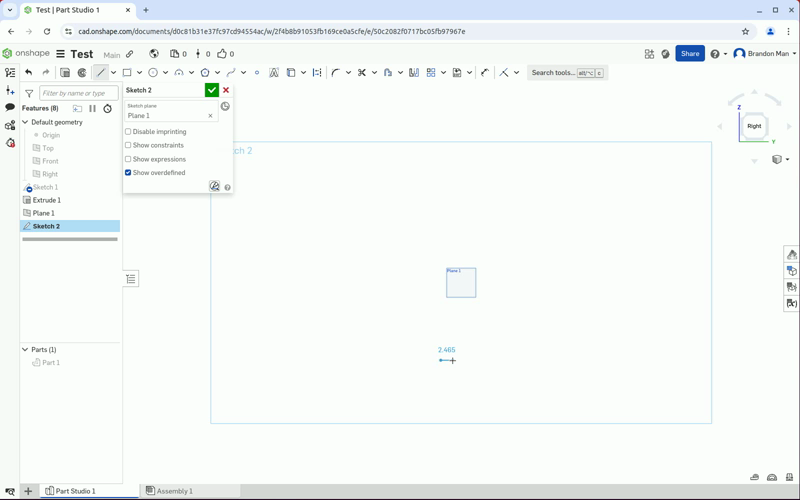
click(452, 360)
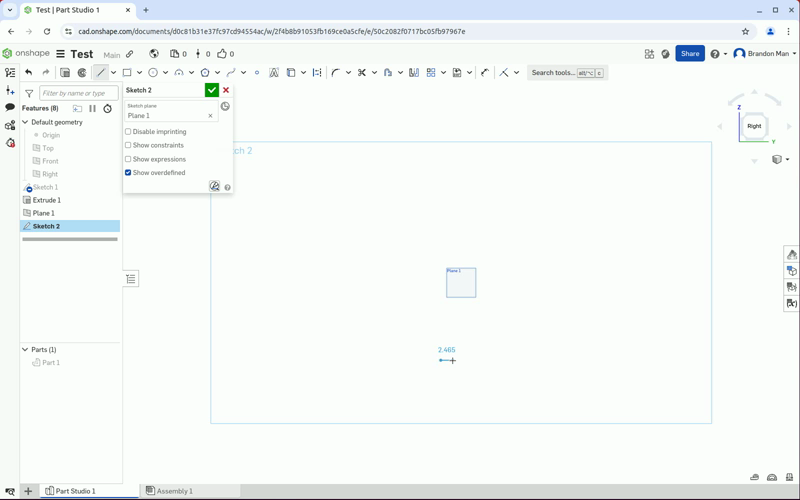
key_up(shift)
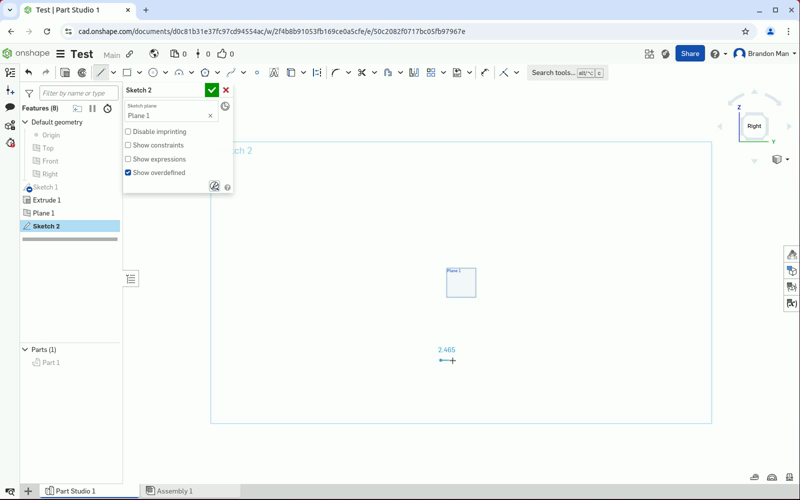
key_down(shift)
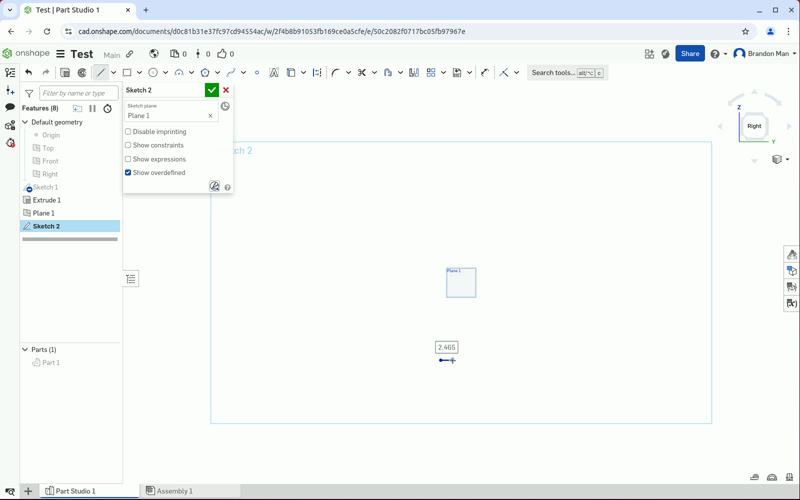
mouse_move(482, 360)
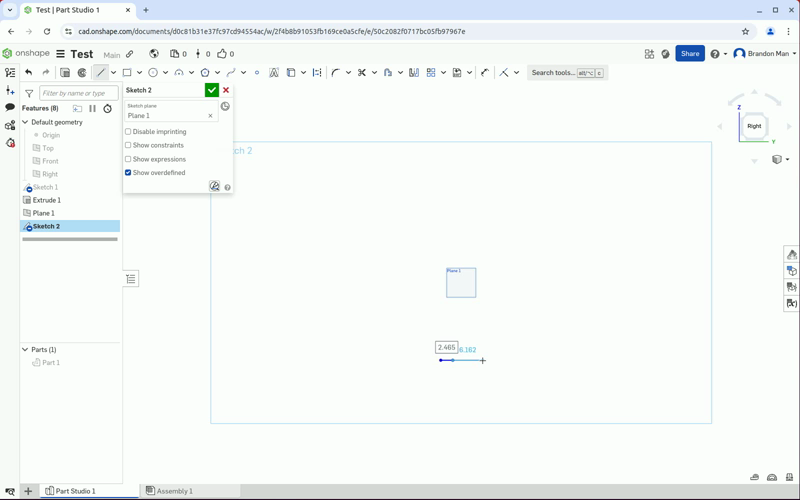
mouse_move(452, 331)
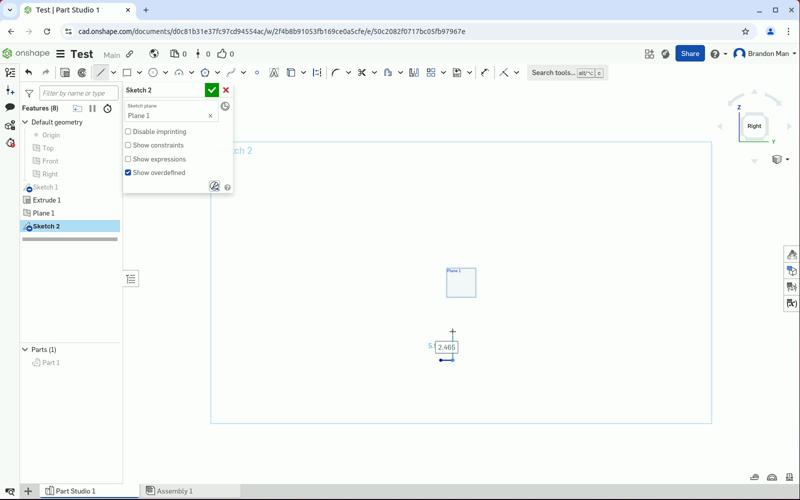
click(452, 331)
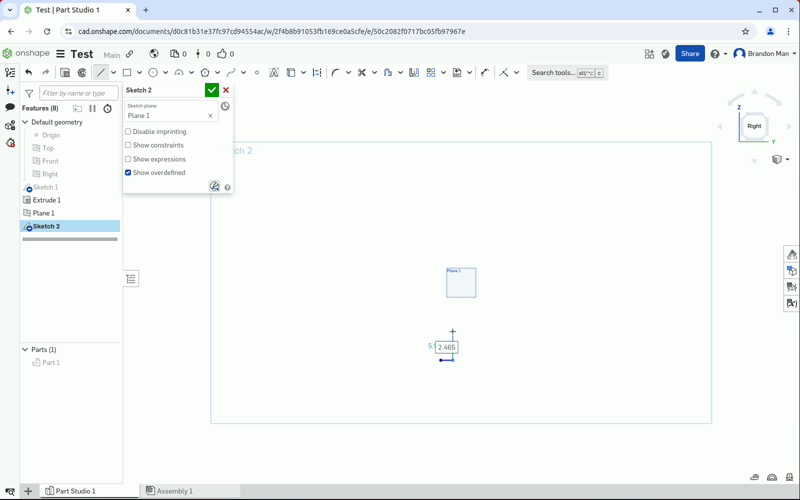
key_up(shift)
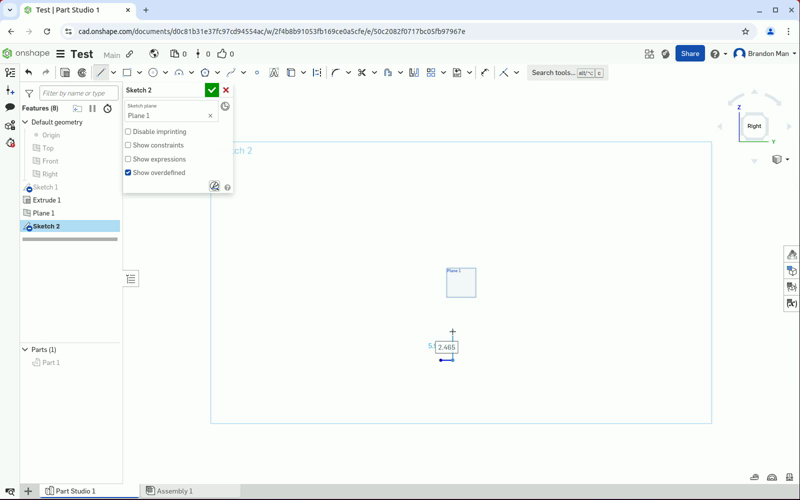
key_down(shift)
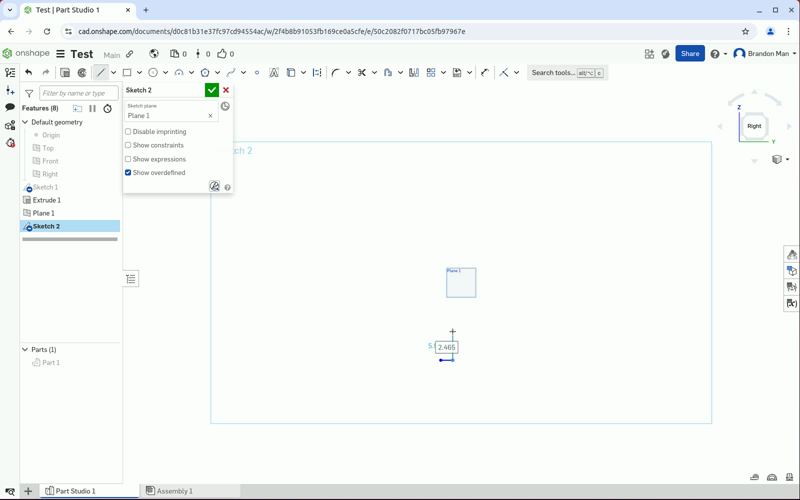
mouse_move(482, 331)
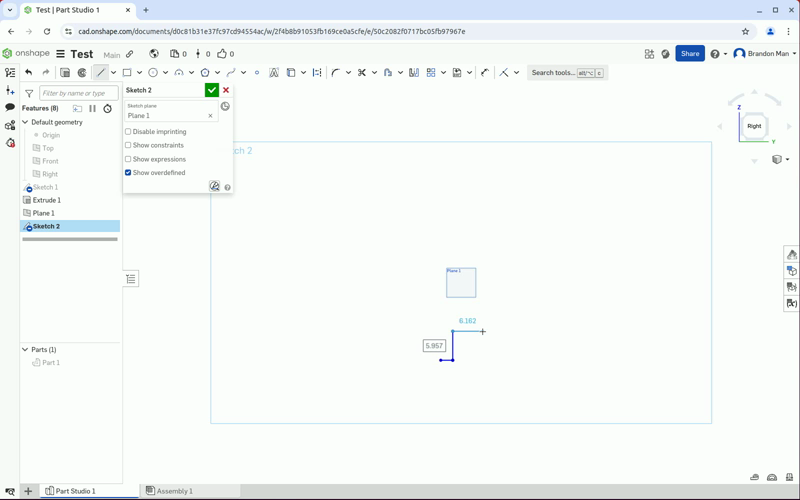
mouse_move(440, 331)
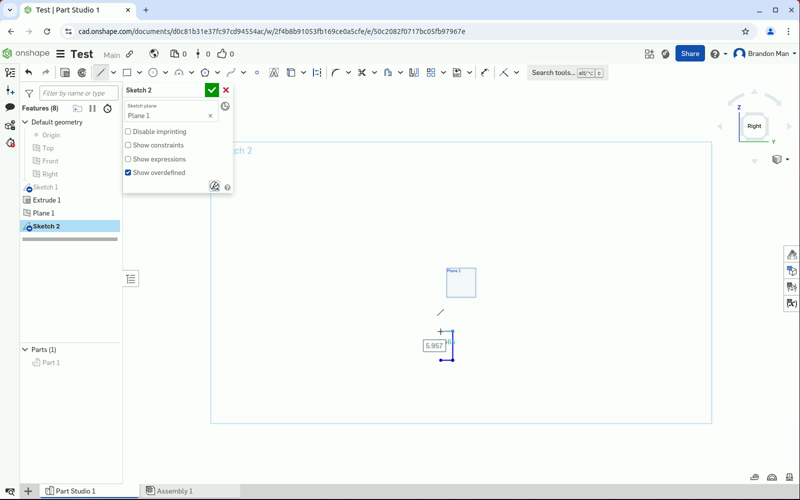
click(440, 331)
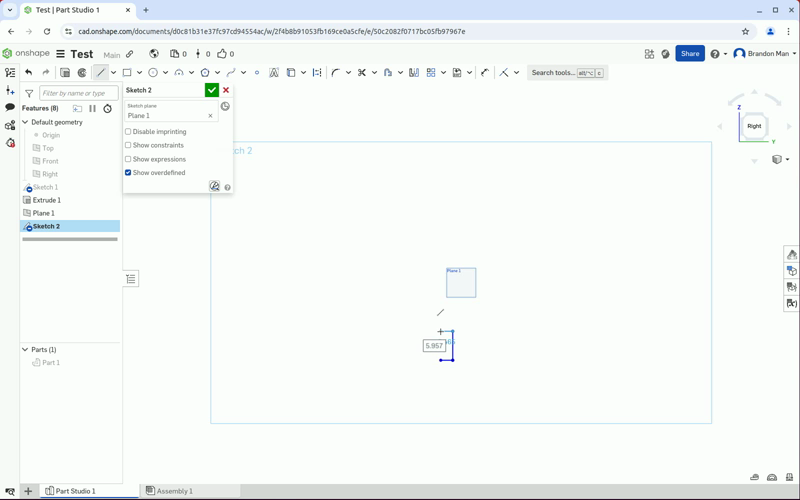
key_up(shift)
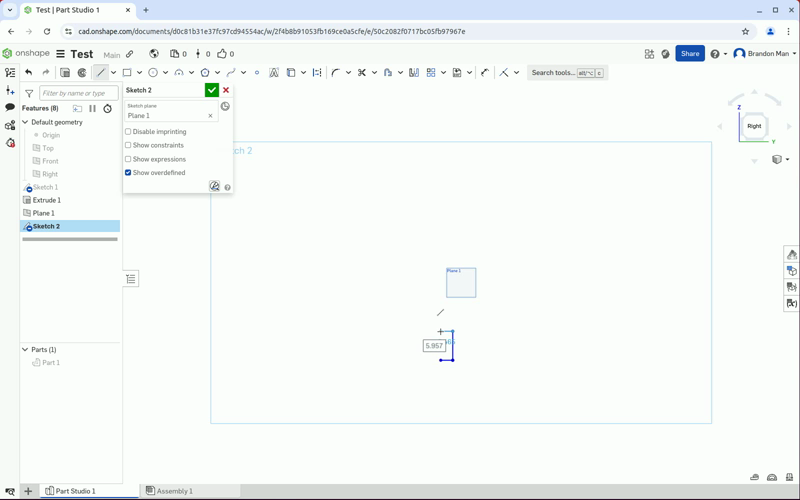
mouse_move(470, 331)
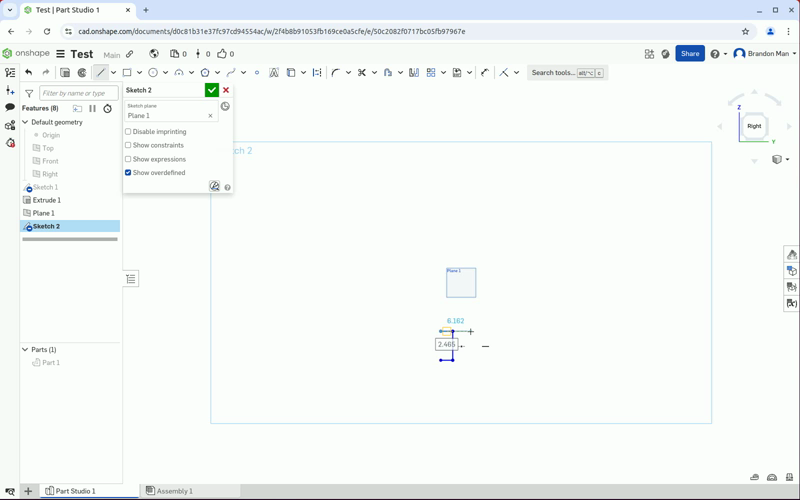
key_down(shift)
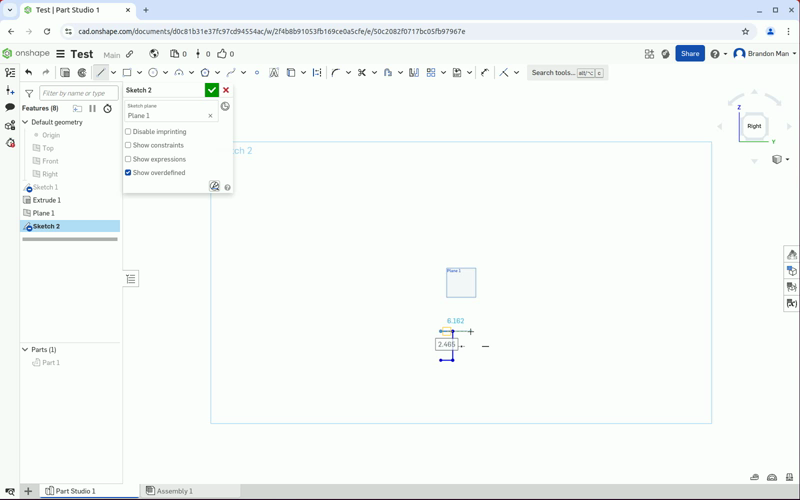
mouse_move(440, 360)
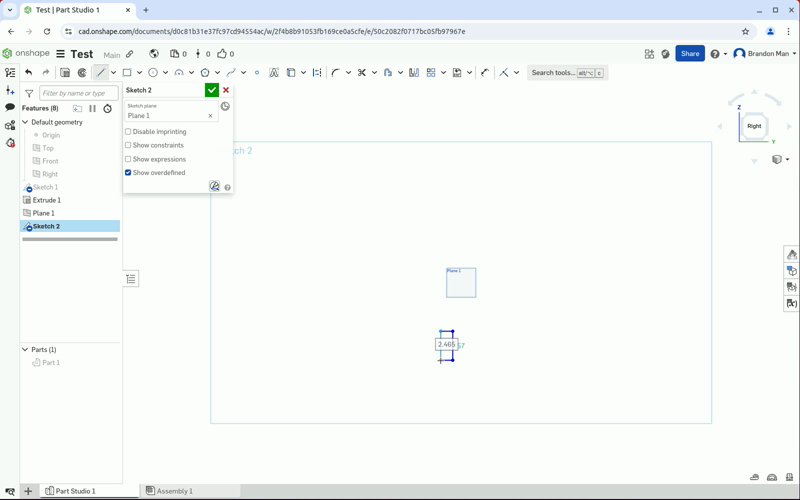
key_up(shift)
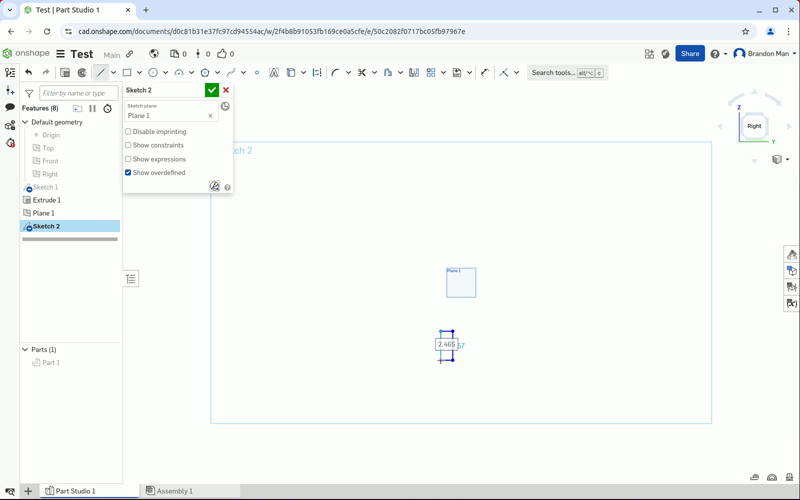
click(440, 360)
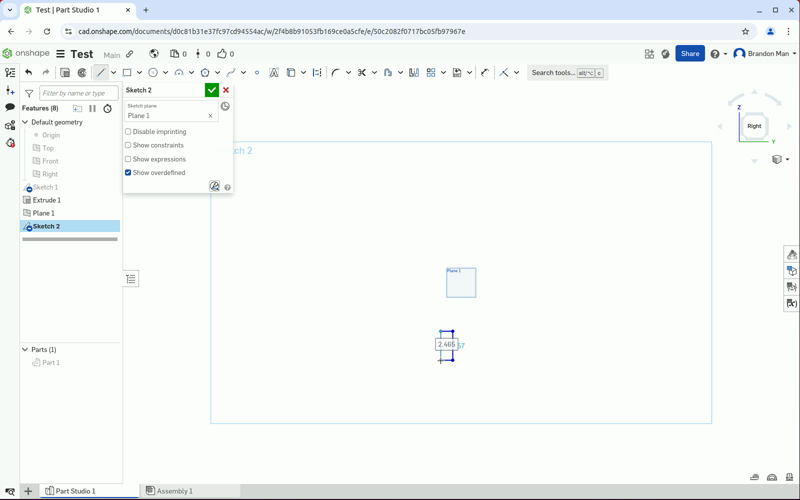
key(esc)
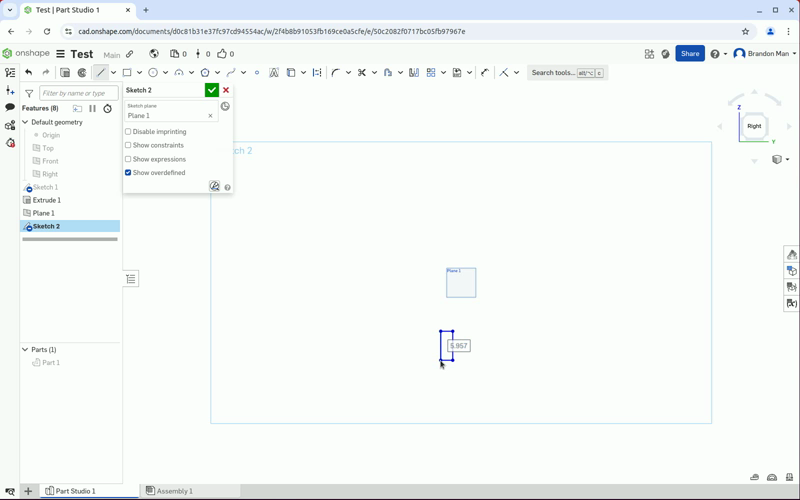
mouse_move(447, 338)
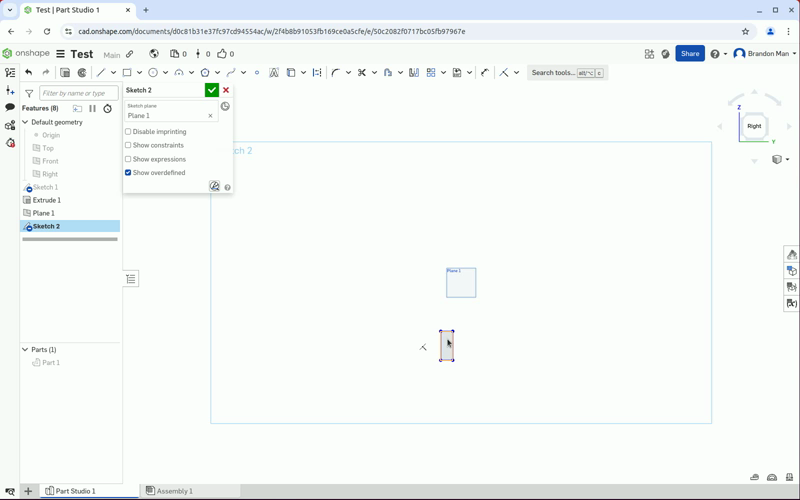
scroll(6)
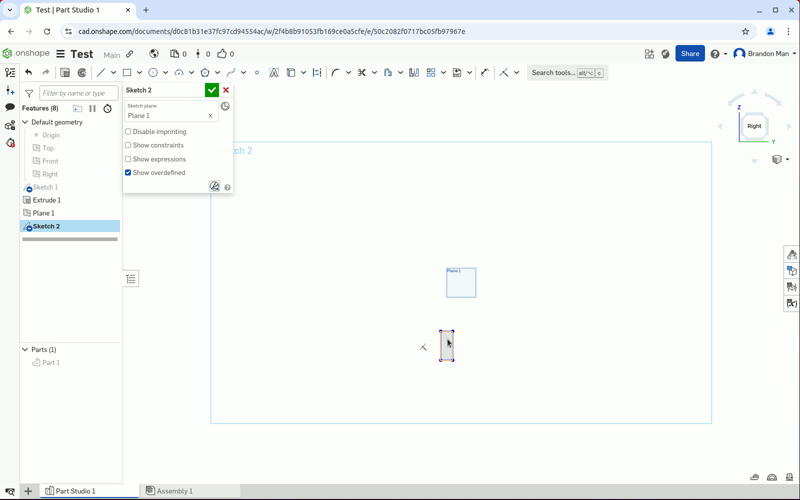
scroll(6)
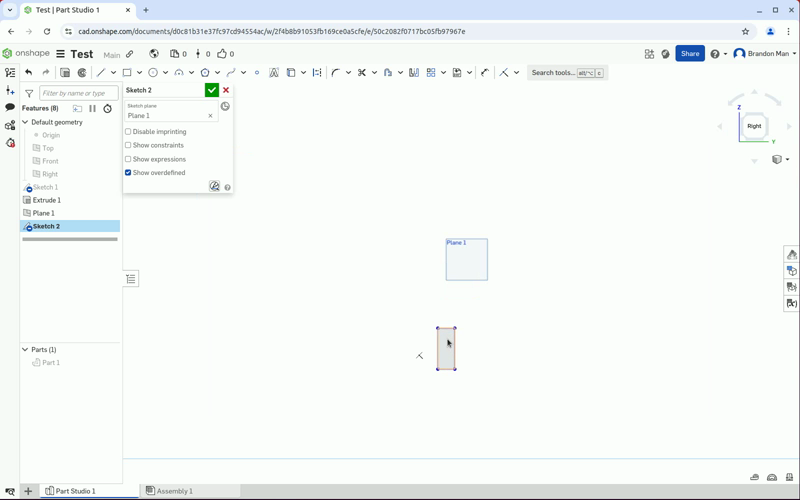
scroll(6)
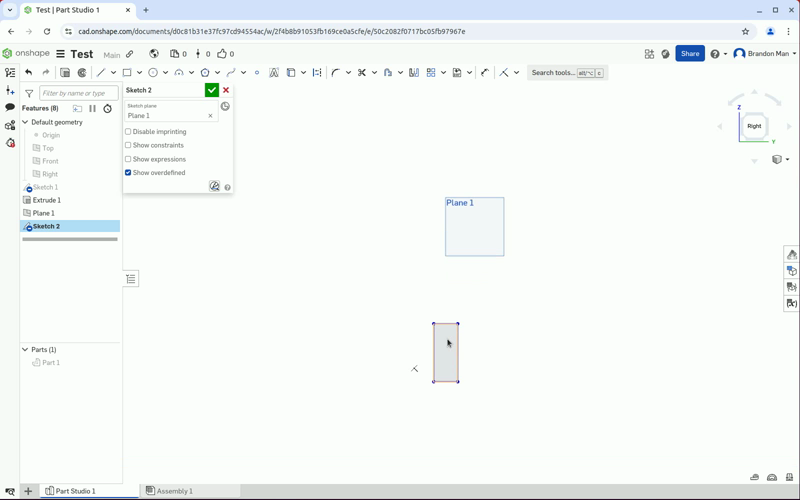
scroll(6)
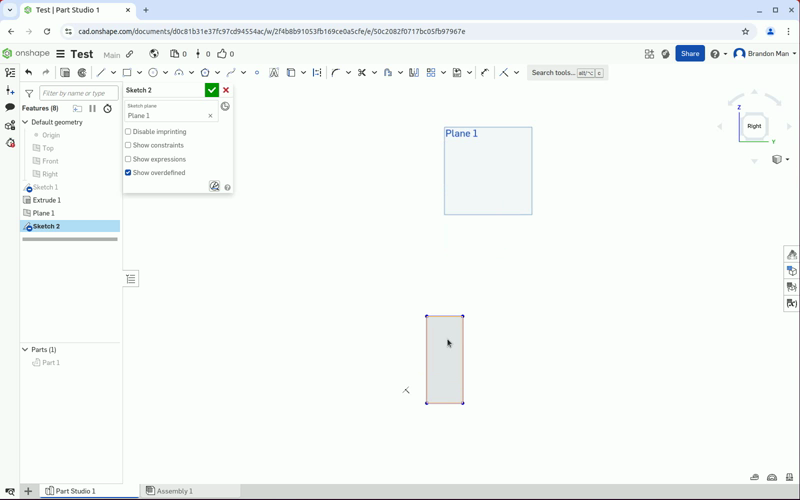
scroll(6)
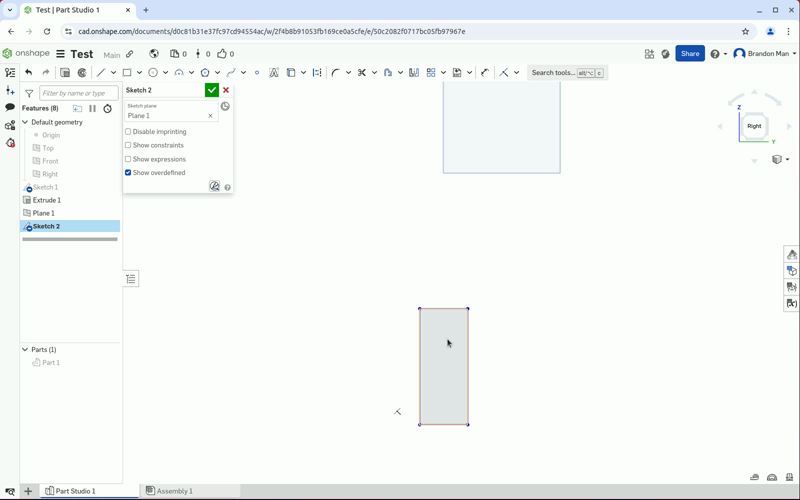
scroll(6)
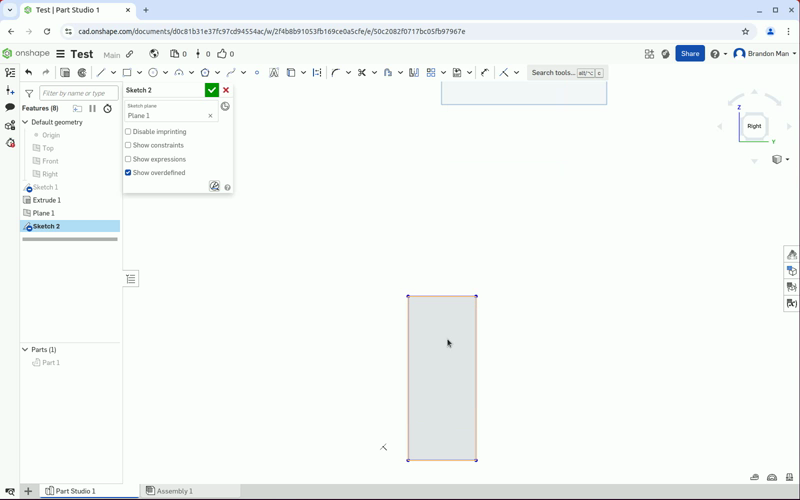
scroll(6)
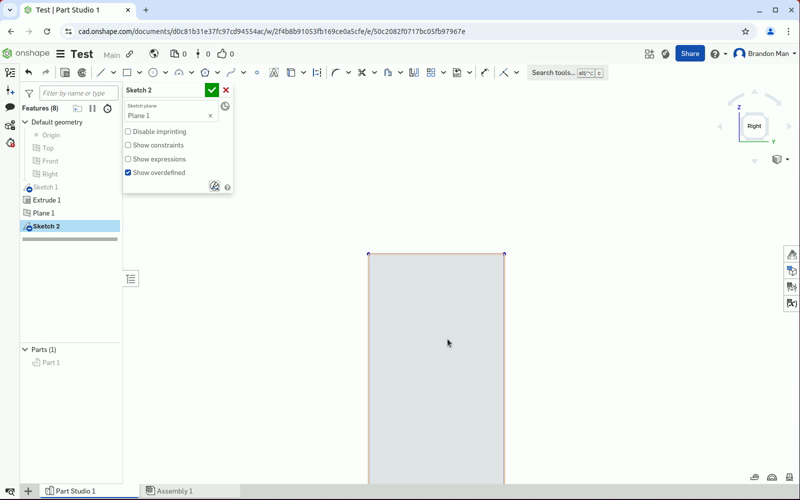
click(447, 338)
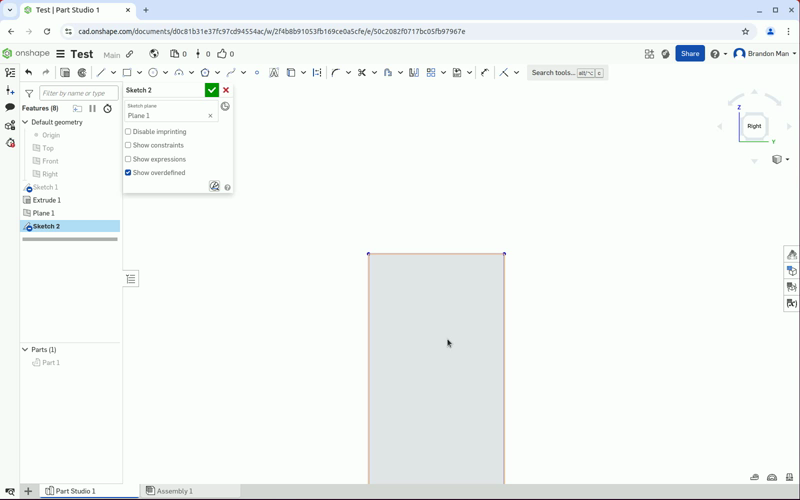
scroll(-6)
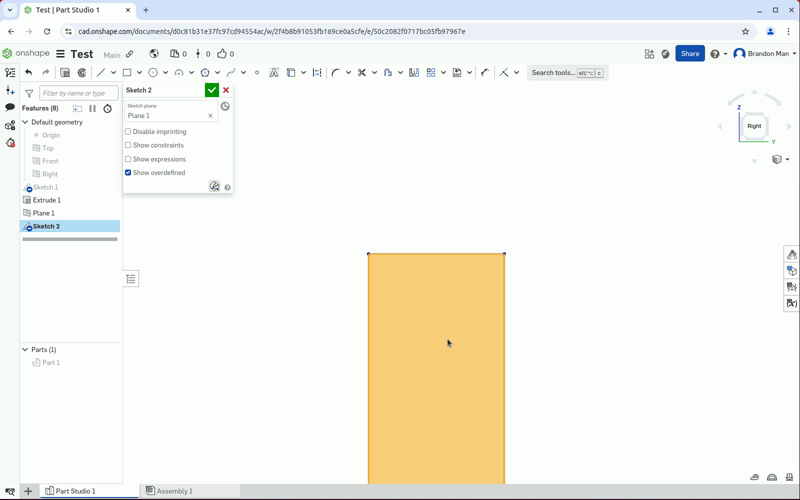
scroll(-6)
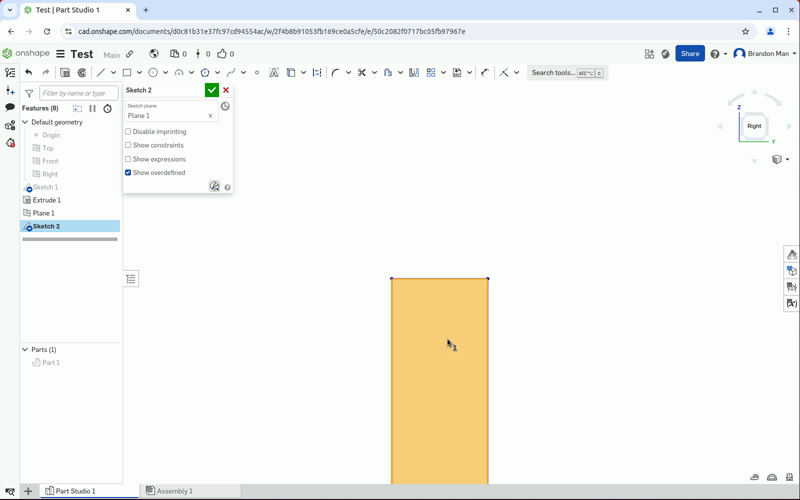
scroll(-6)
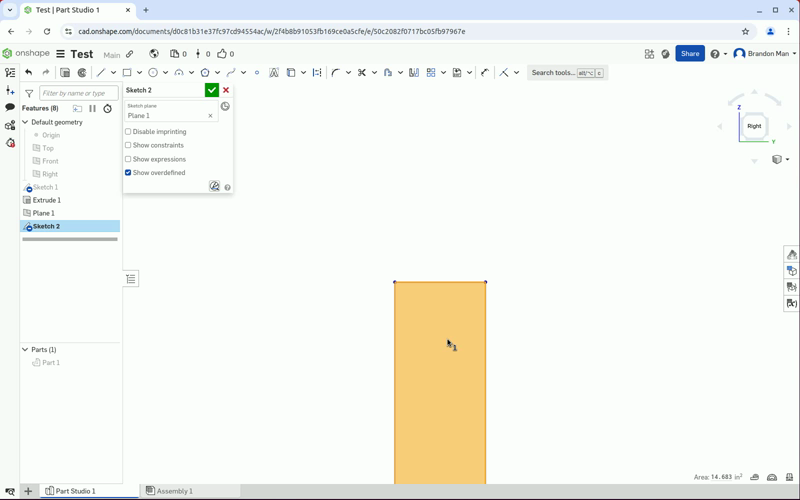
scroll(-6)
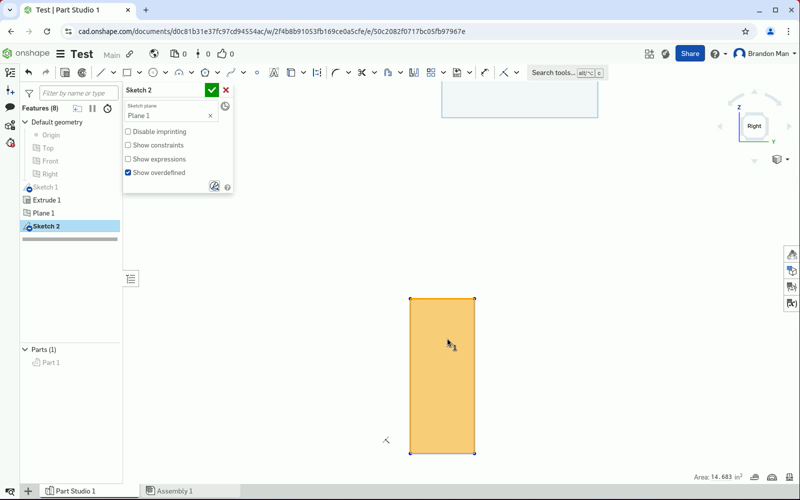
scroll(-6)
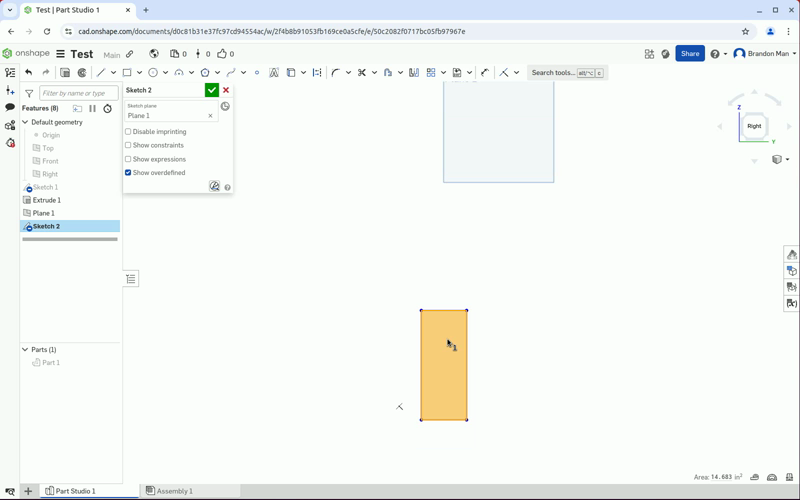
scroll(-6)
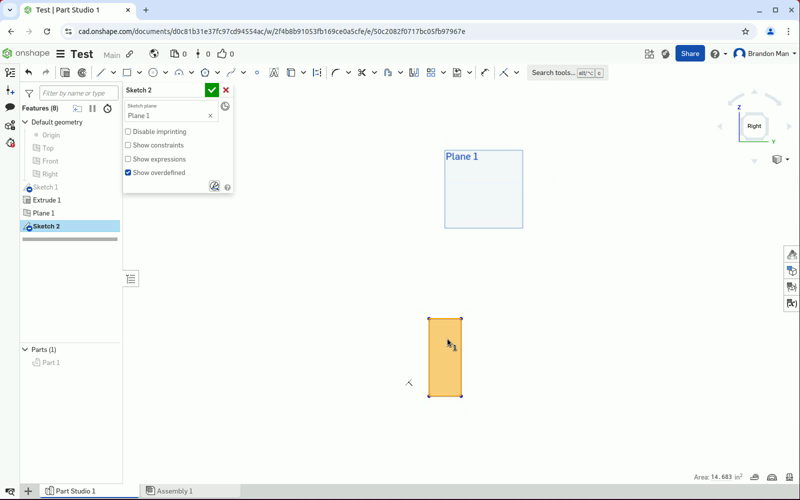
scroll(-6)
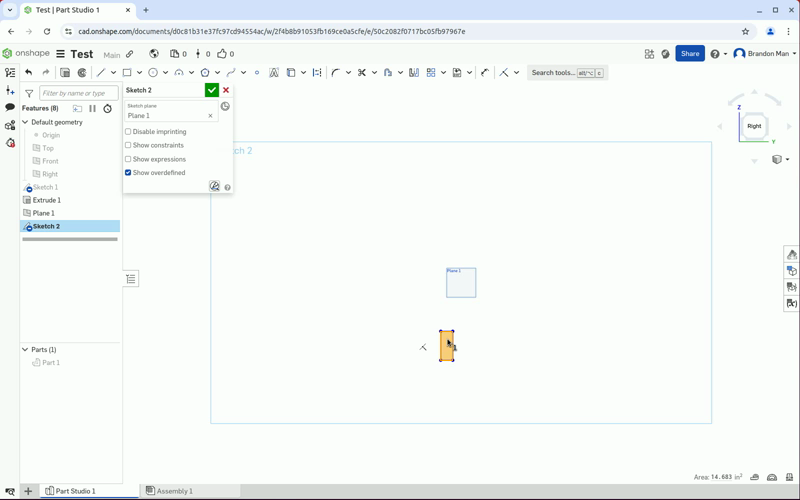
mouse_move(73, 352)
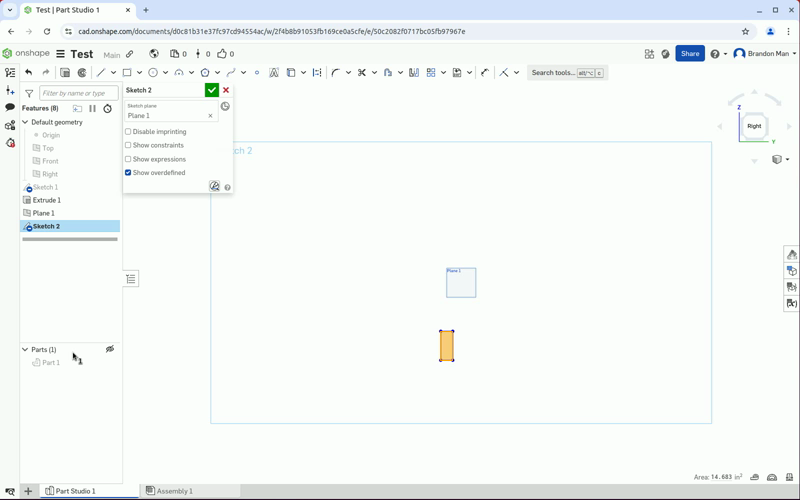
key(shift+y)
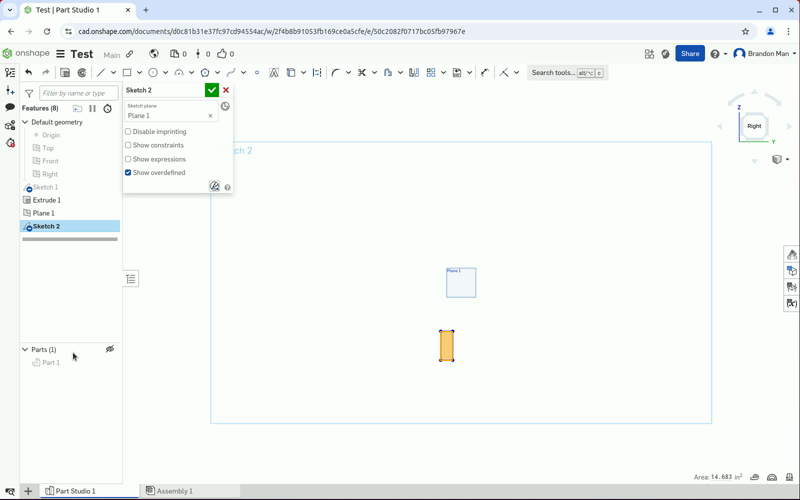
key(shift+e)
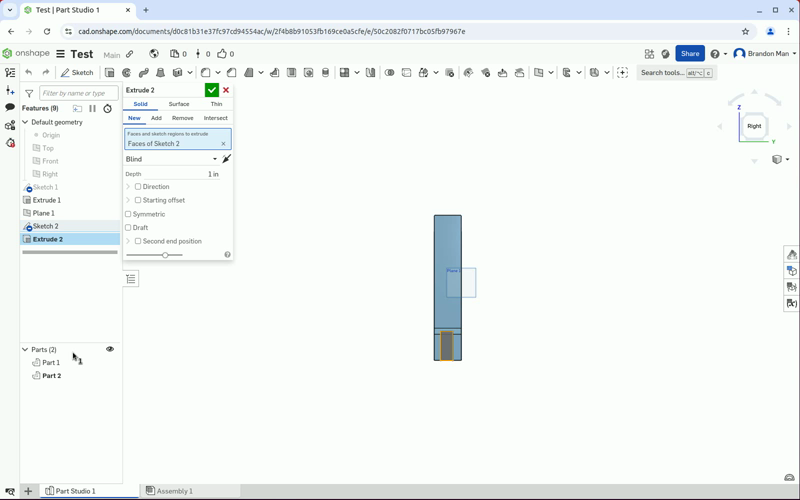
mouse_move(143, 106)
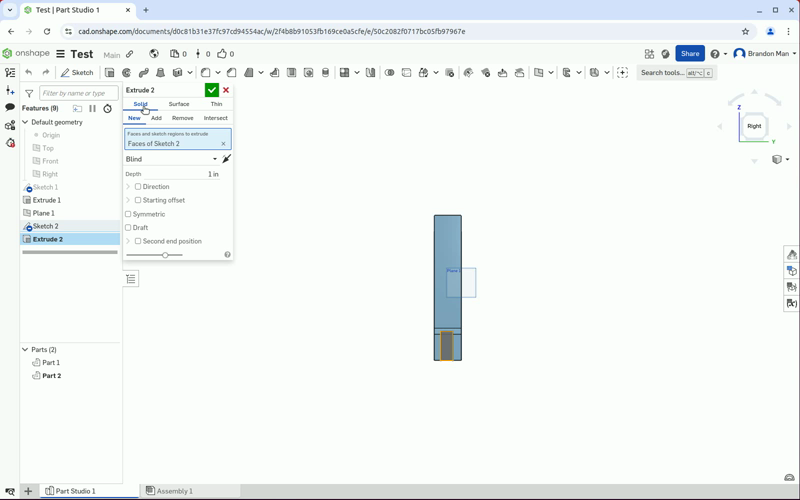
click(143, 106)
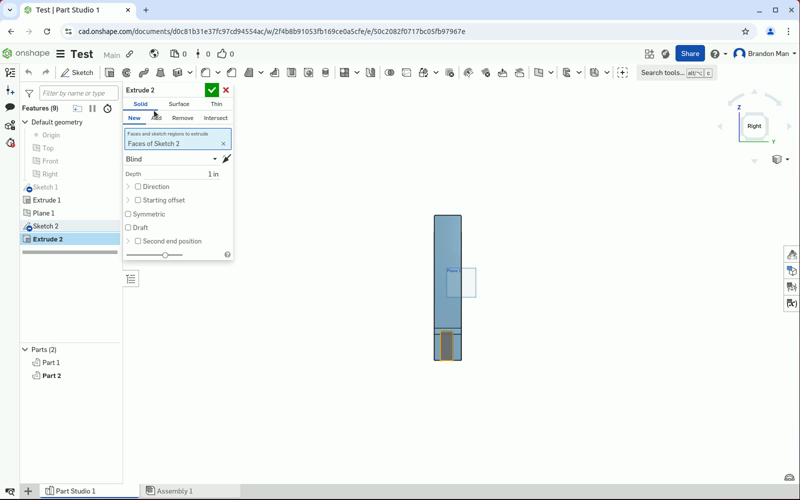
mouse_move(186, 120)
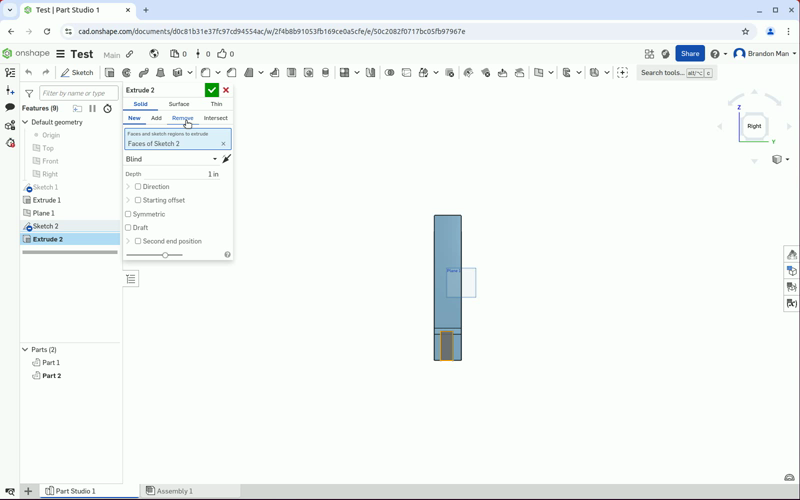
click(186, 120)
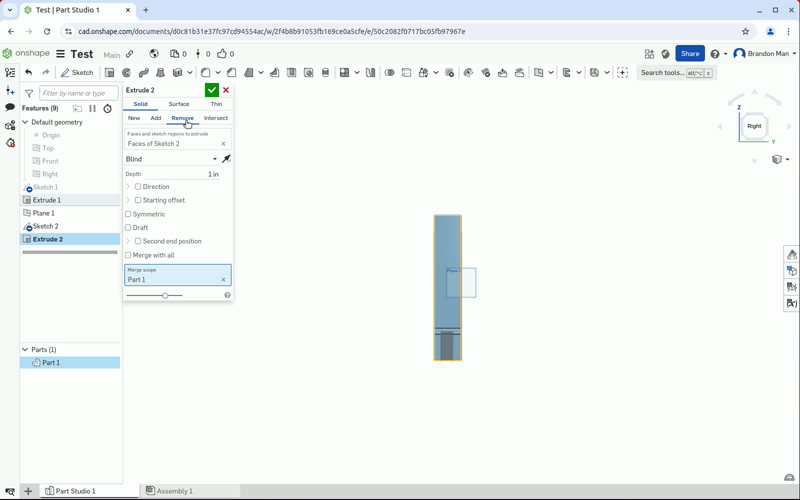
key(tab, 4)
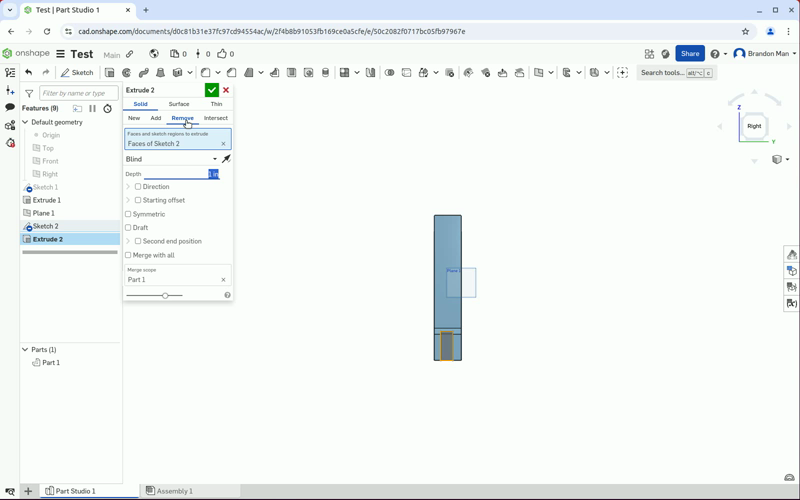
text(5.296)
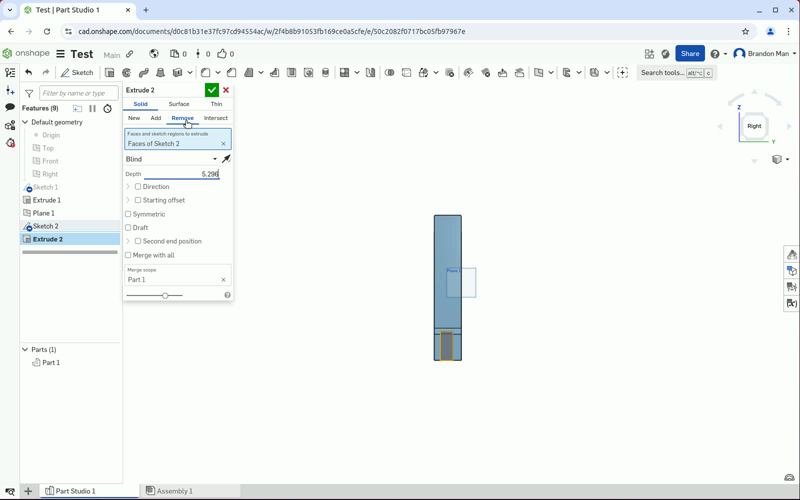
key(tab, 6)
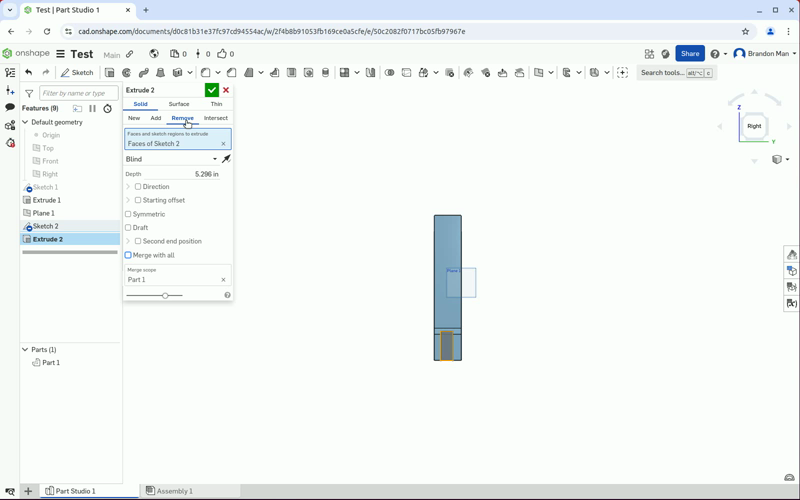
key(space)
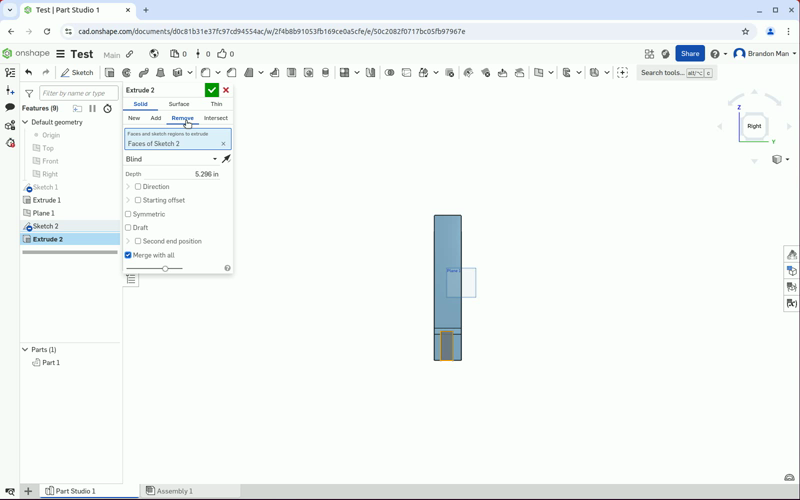
key(enter)
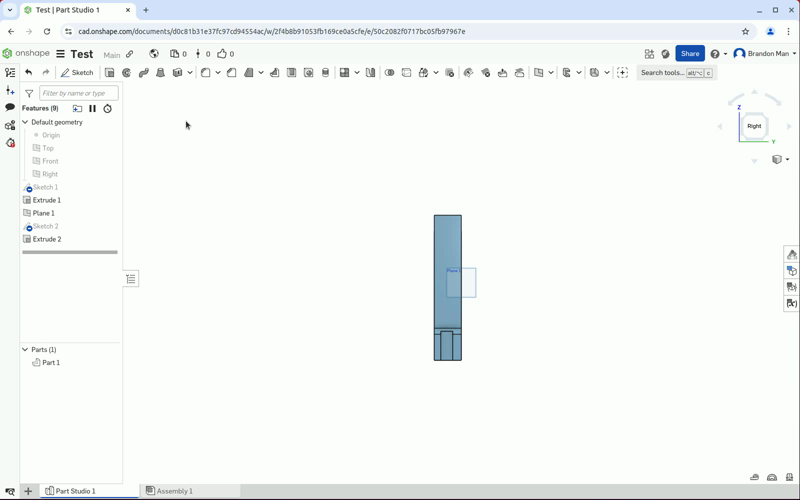
key(shift+h)
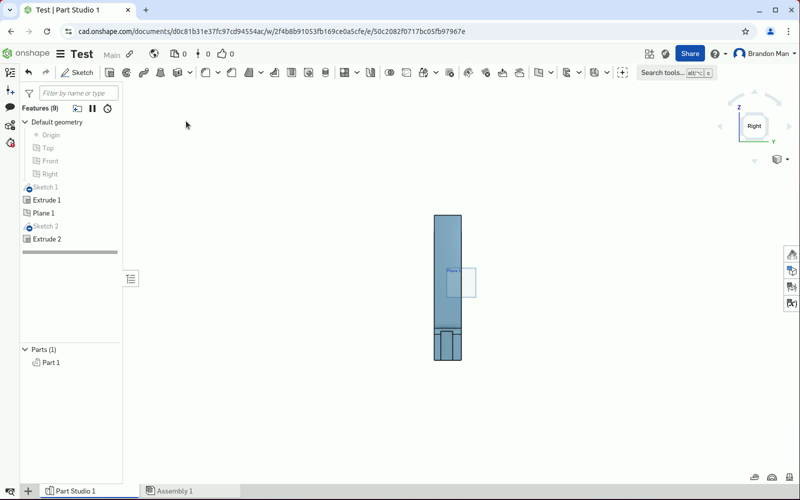
key(shift+h)
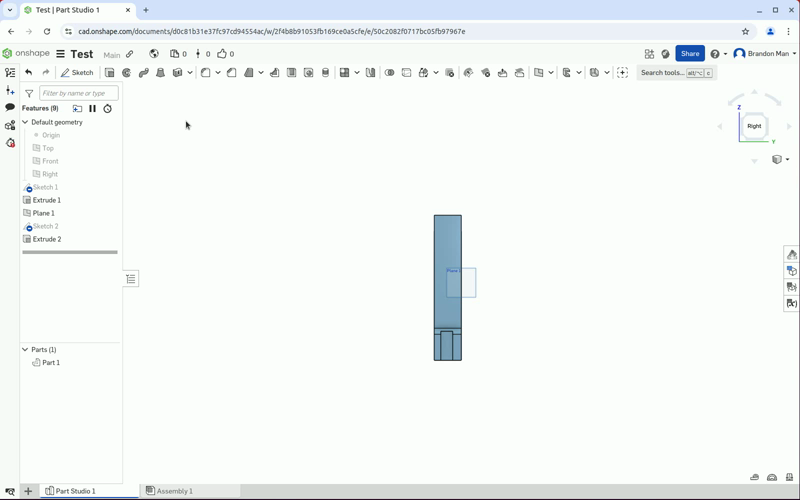
mouse_move(73, 189)
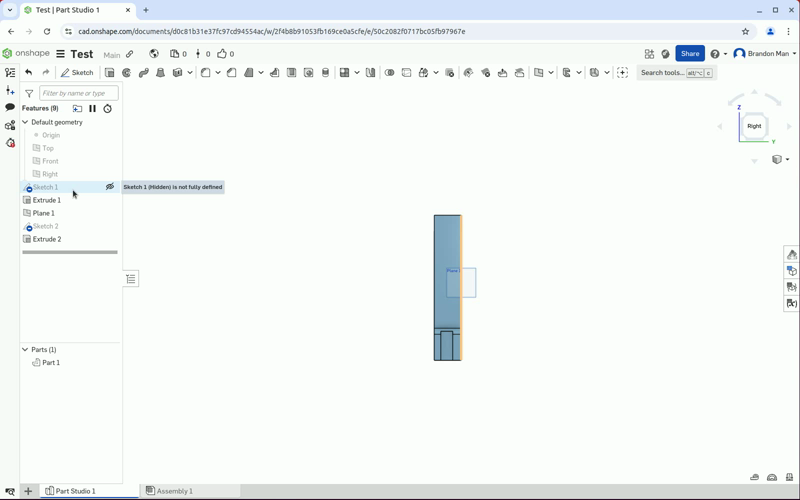
click(73, 189)
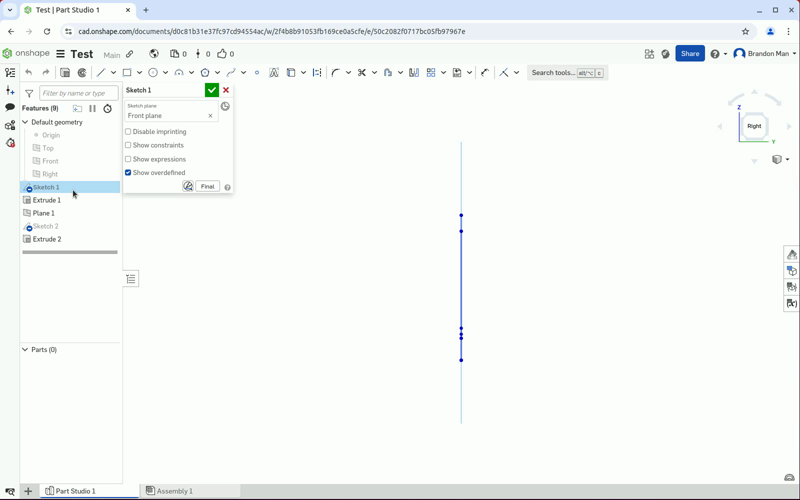
mouse_move(229, 92)
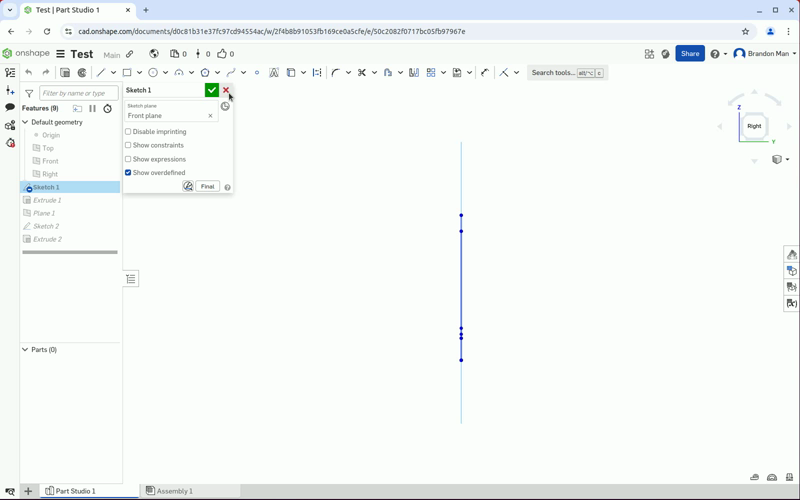
click(229, 92)
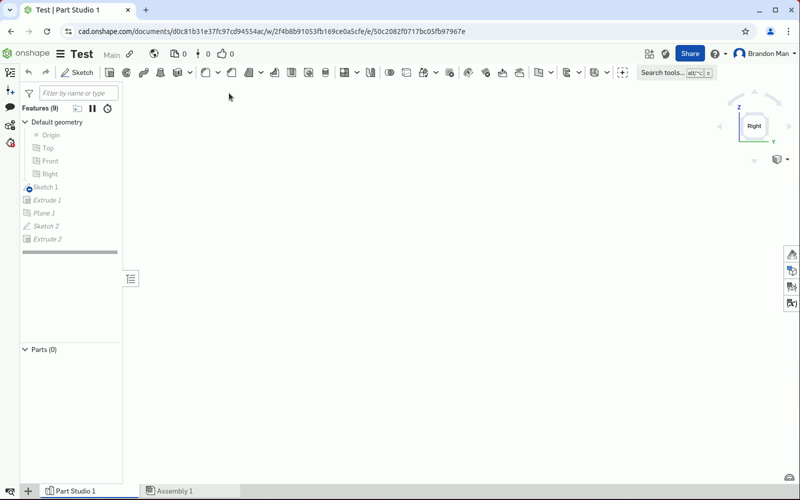
mouse_move(541, 75)
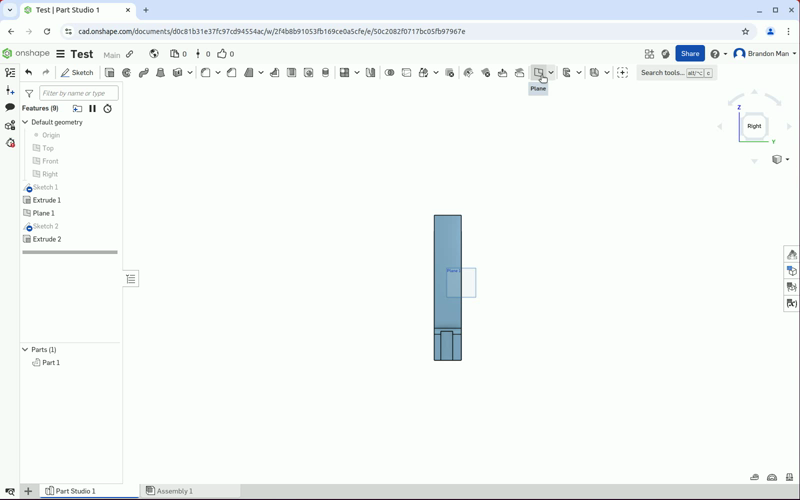
click(541, 75)
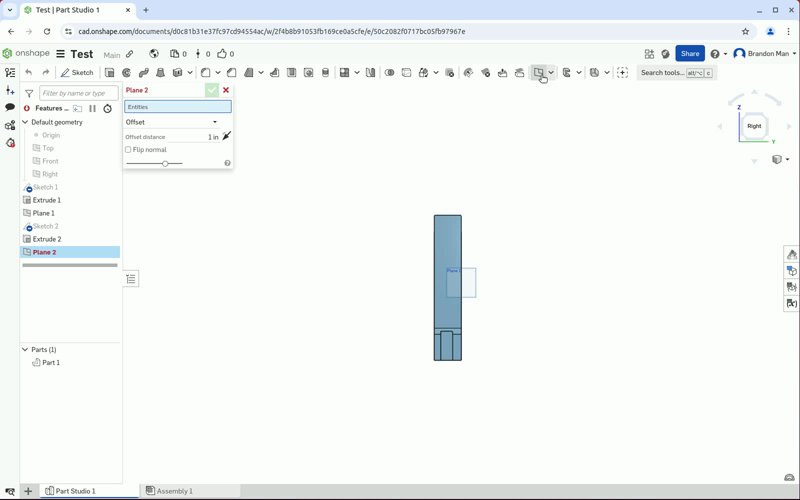
mouse_move(73, 176)
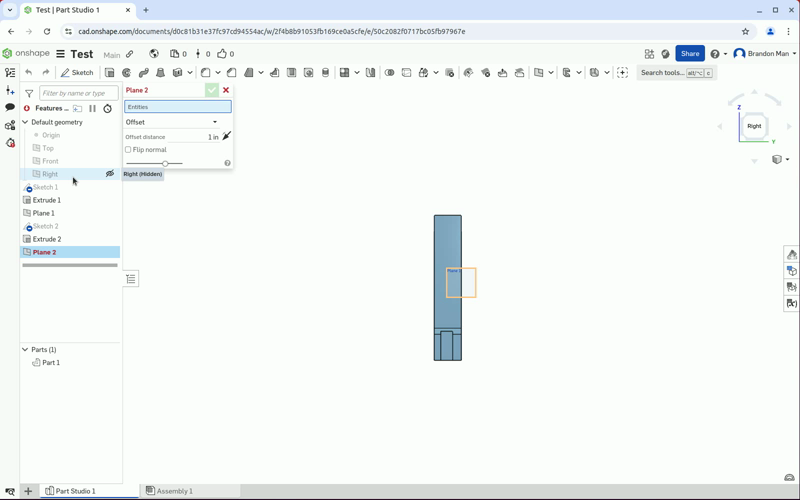
click(73, 176)
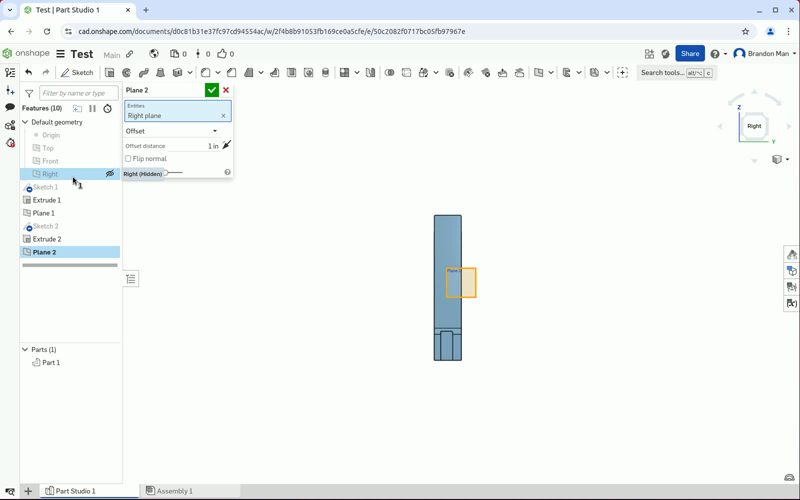
key(tab, 2)
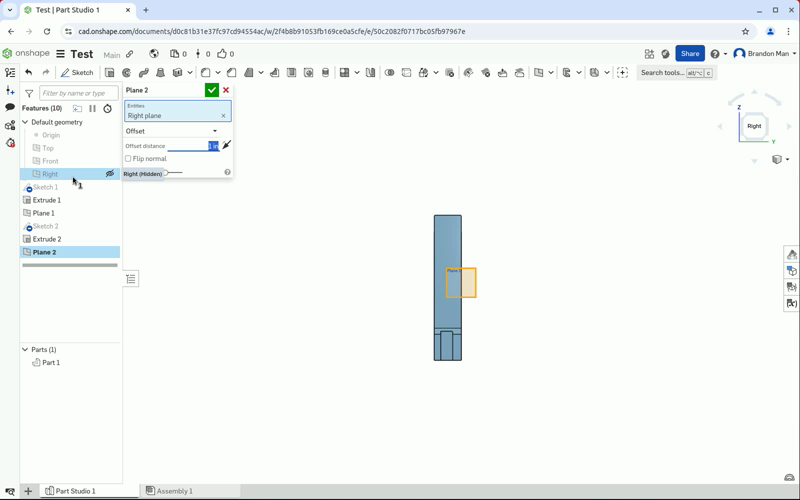
text(8.411)
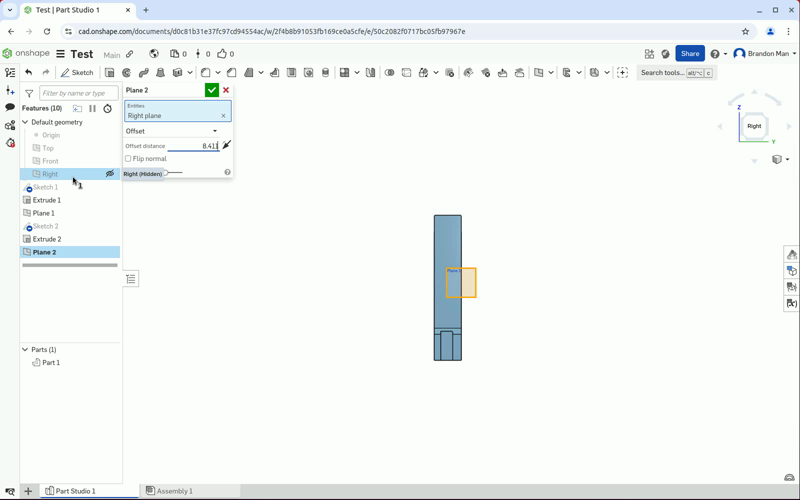
key(enter, 2)
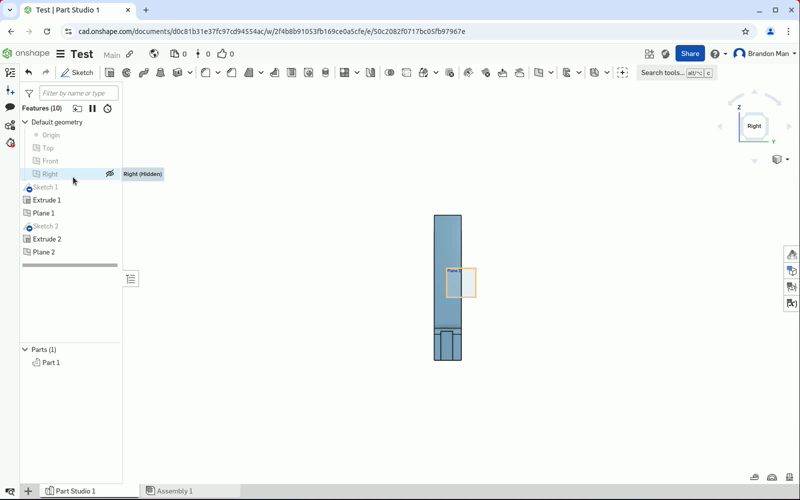
key(shift+s)
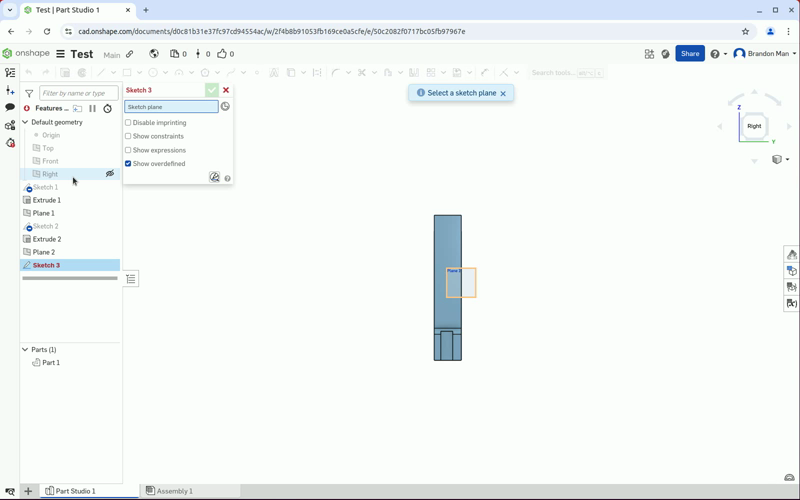
mouse_move(73, 254)
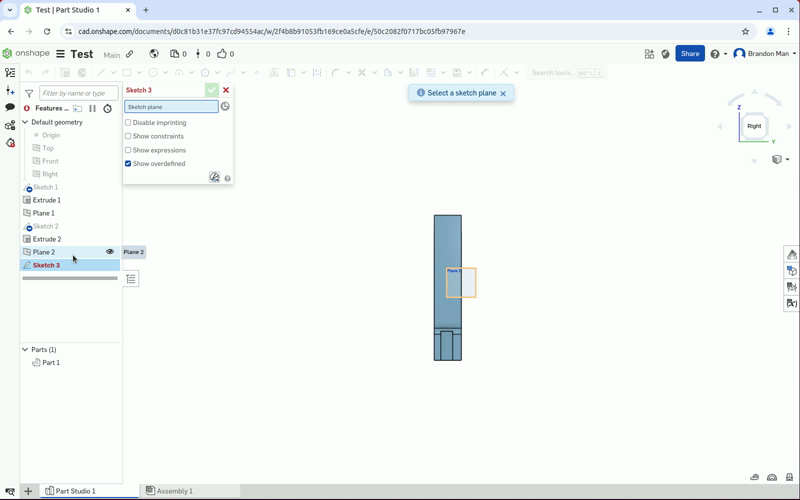
click(73, 254)
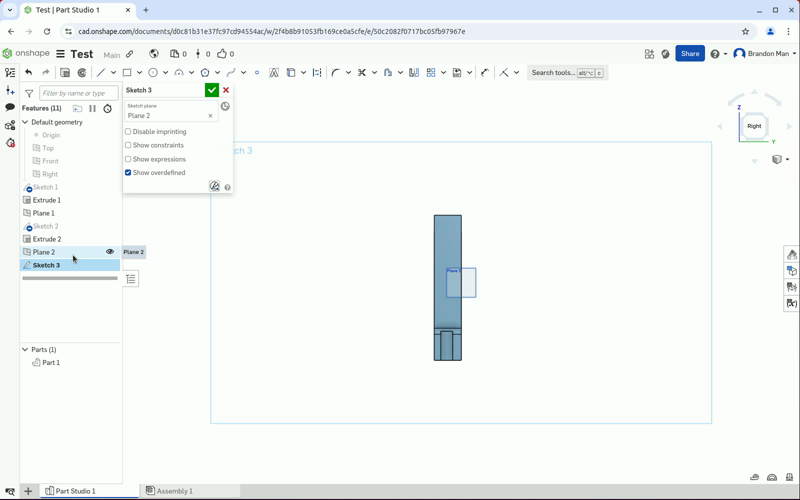
mouse_move(73, 352)
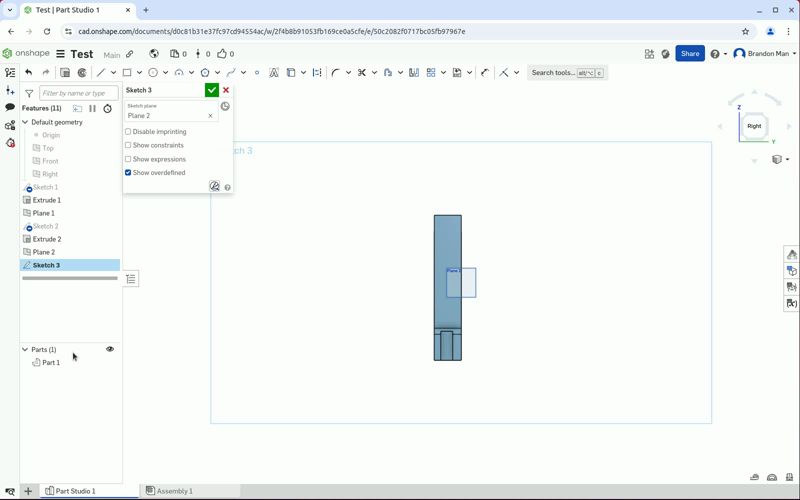
key(y)
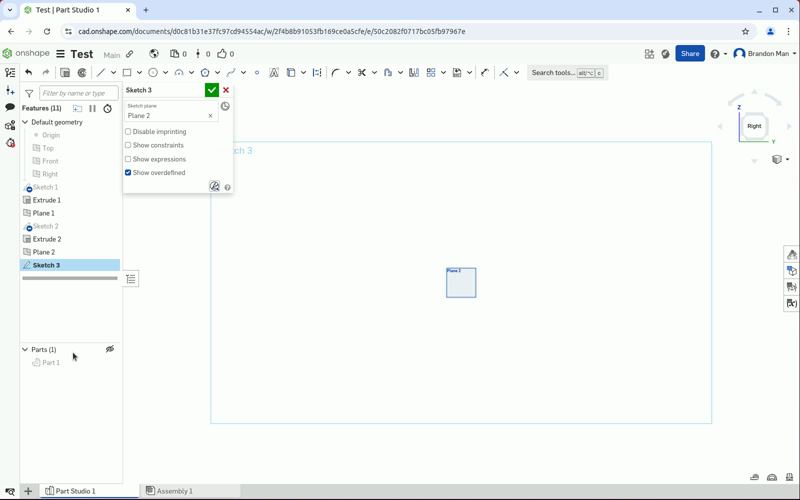
key(c)
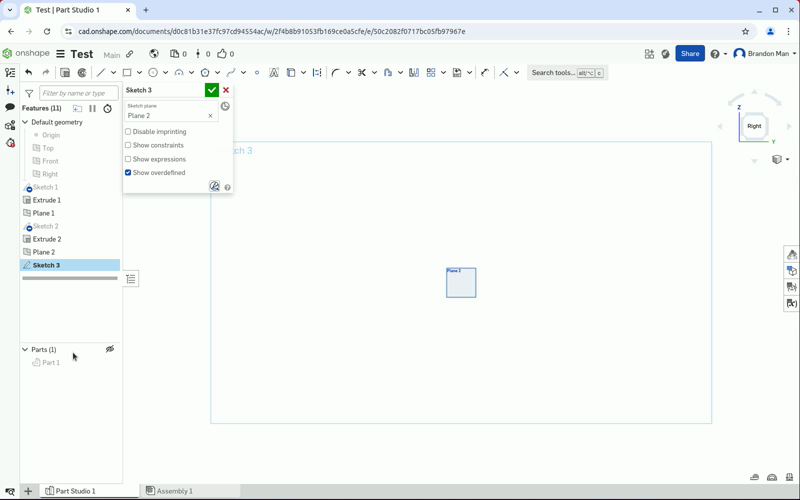
key_down(shift)
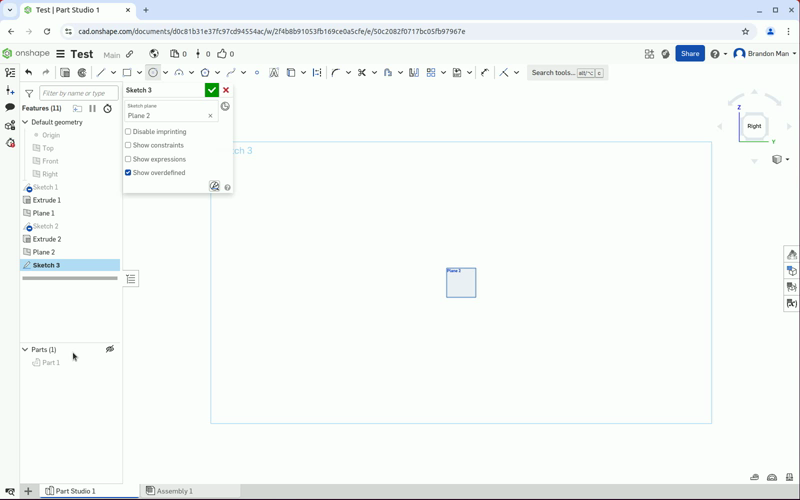
mouse_move(446, 270)
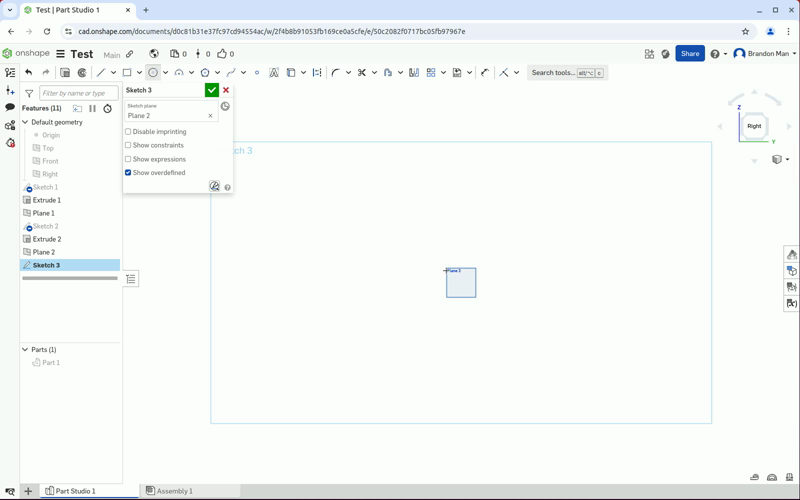
click(446, 270)
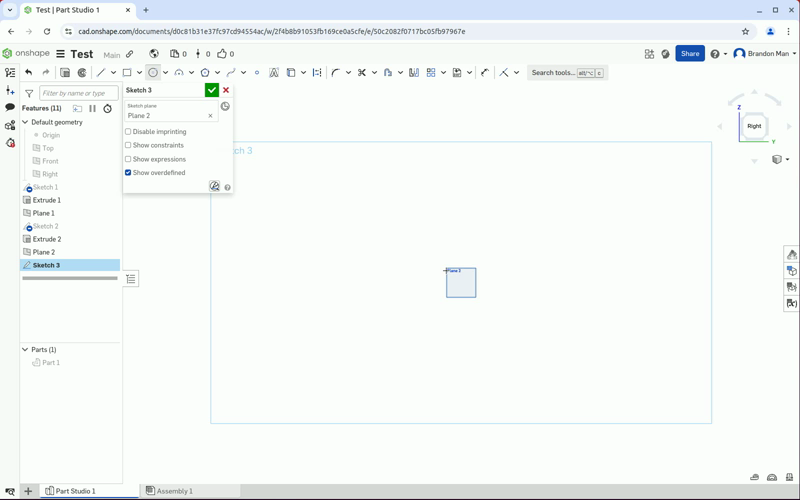
key_up(shift)
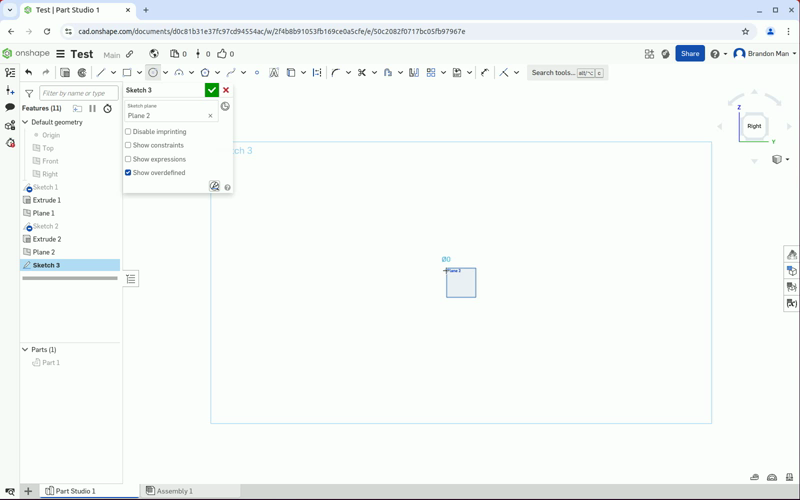
mouse_move(458, 270)
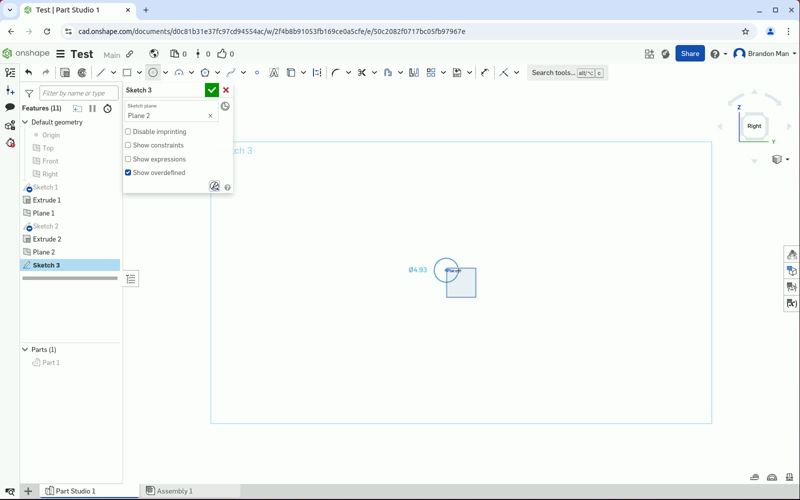
click(458, 270)
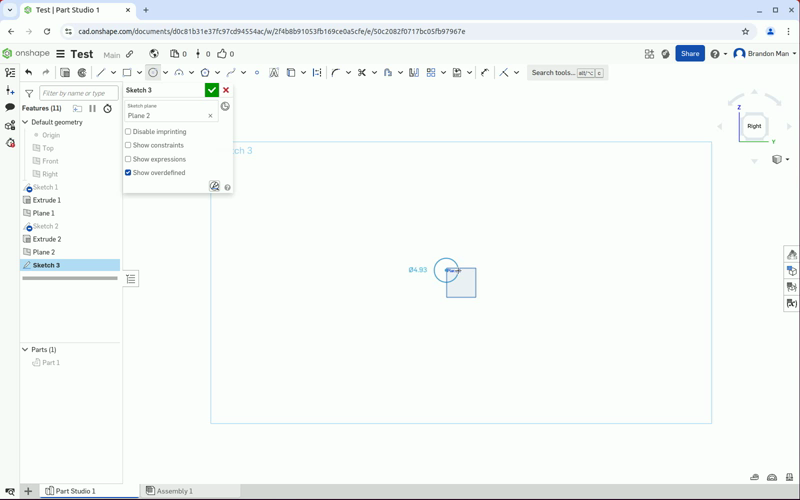
key(esc)
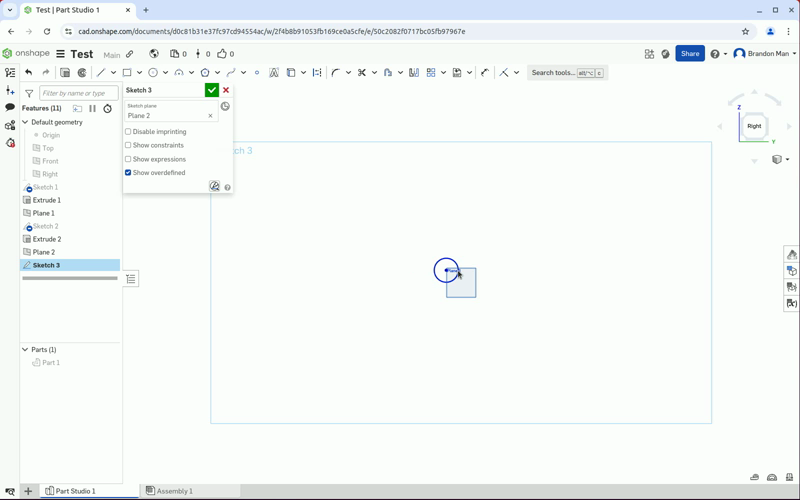
key(c)
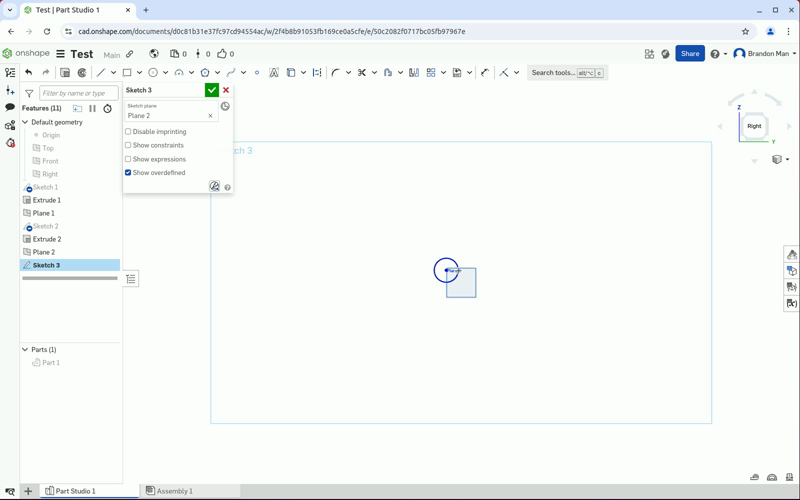
key_down(shift)
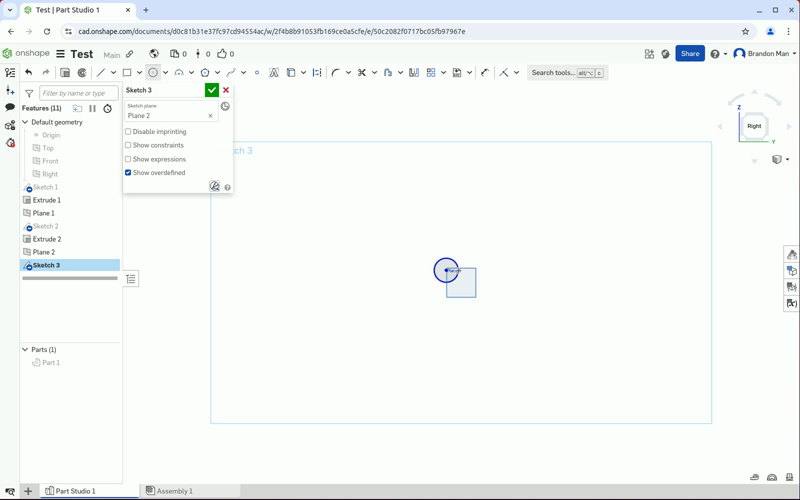
mouse_move(446, 270)
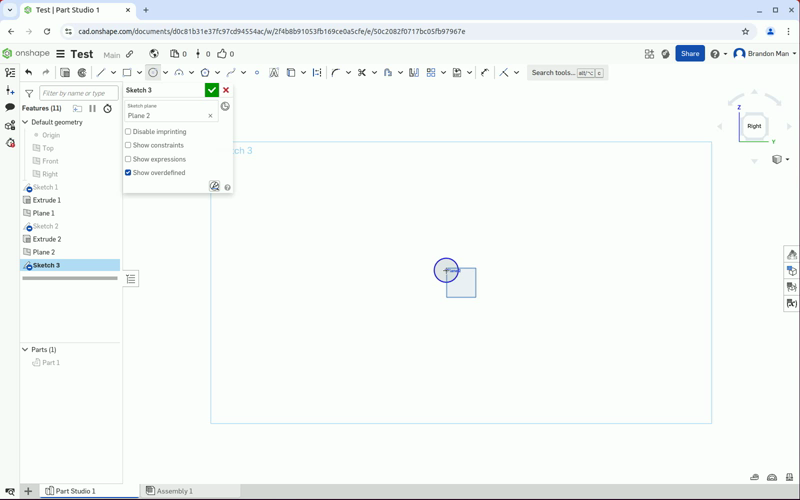
click(446, 270)
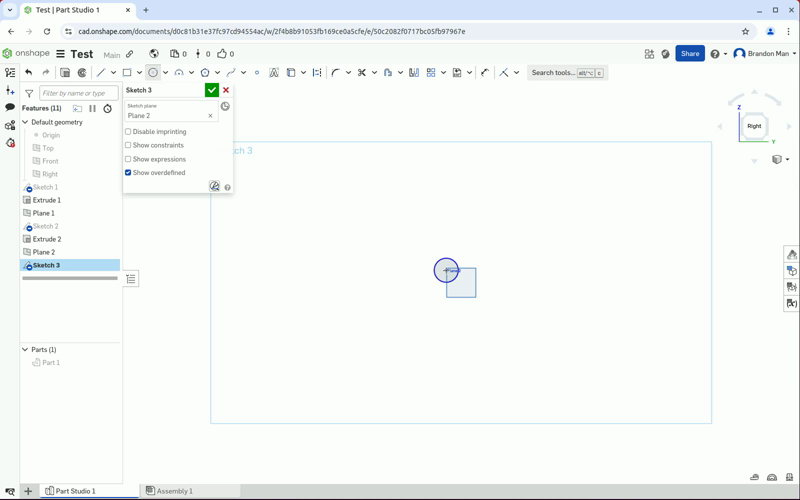
key_up(shift)
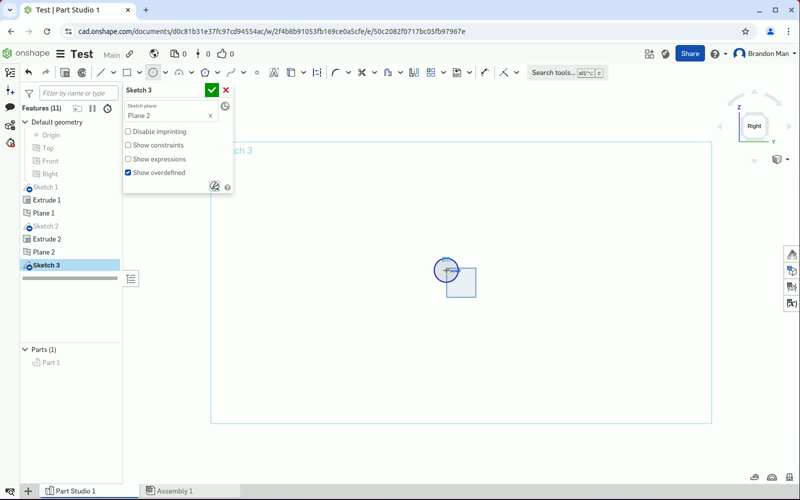
mouse_move(452, 270)
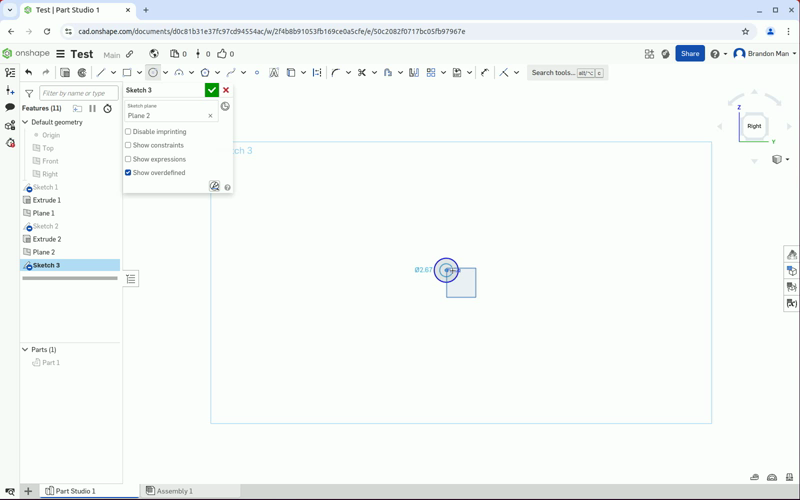
click(452, 270)
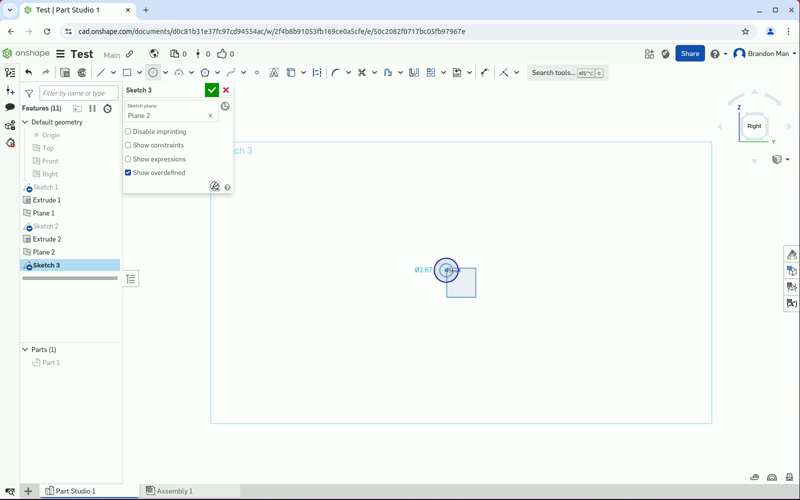
key(esc)
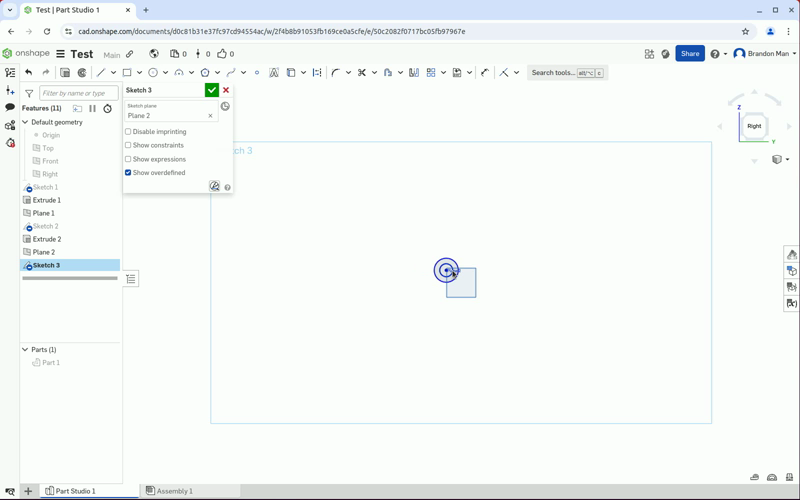
mouse_move(443, 258)
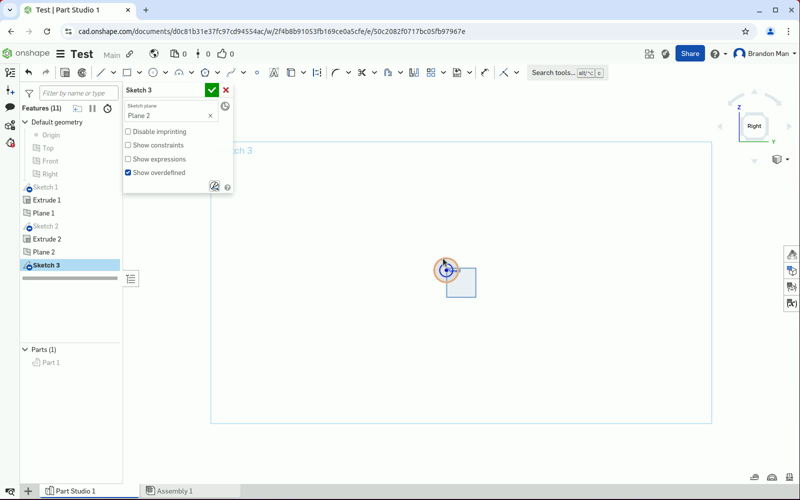
scroll(6)
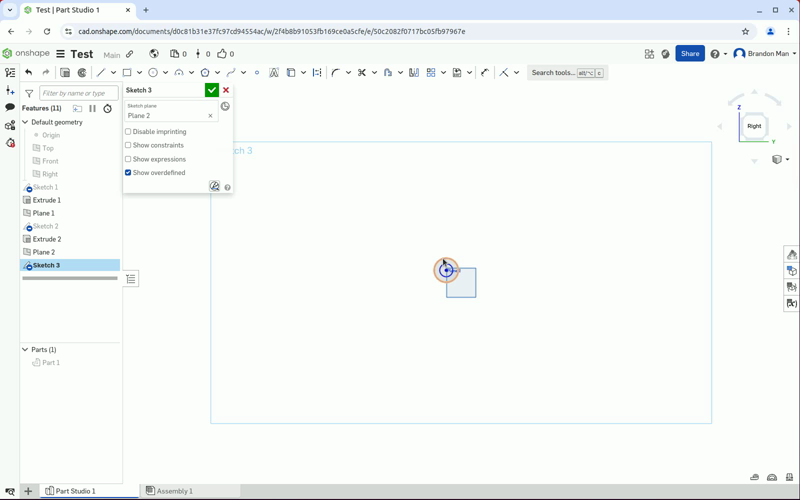
scroll(6)
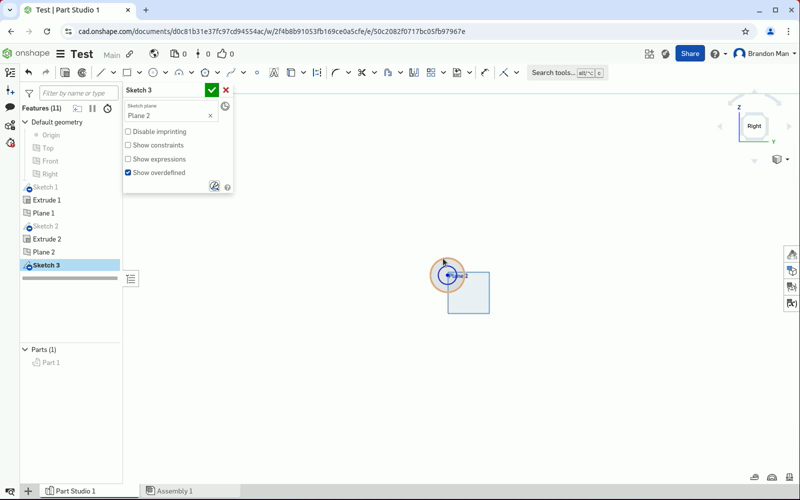
scroll(6)
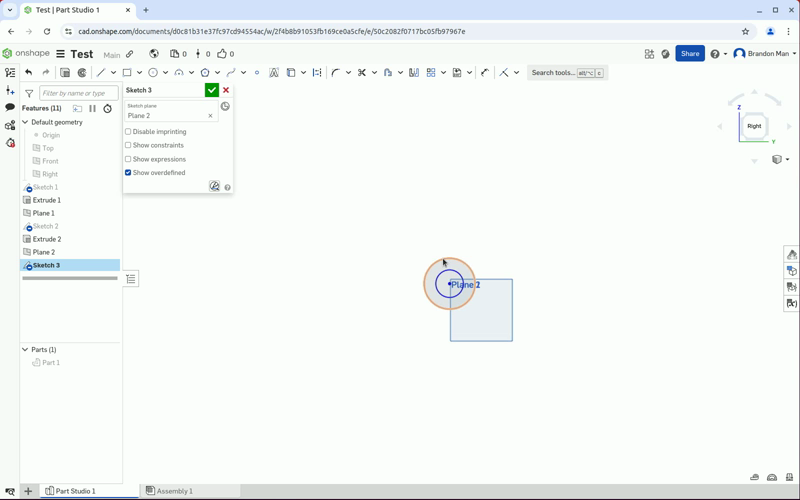
scroll(6)
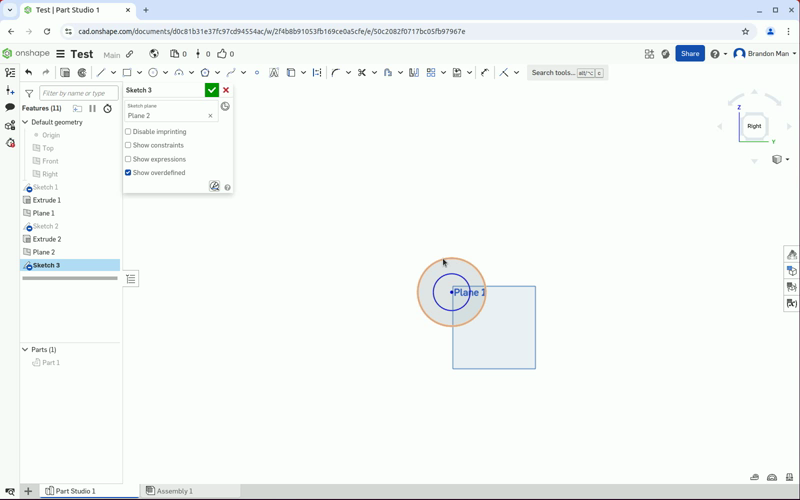
scroll(6)
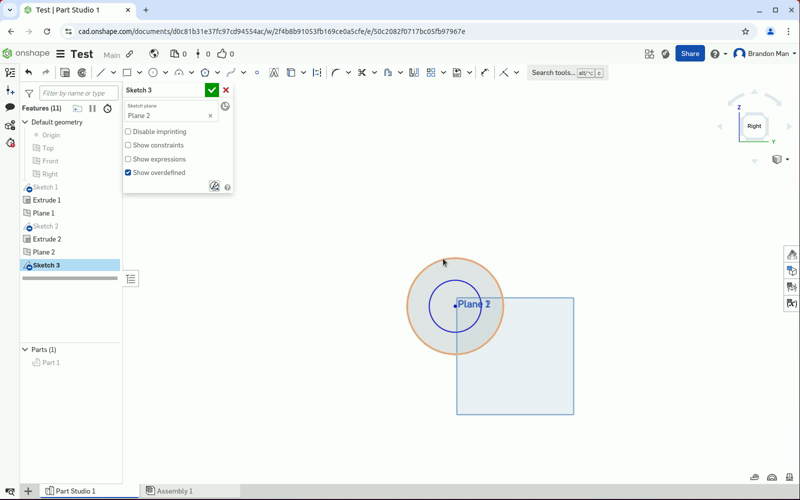
scroll(6)
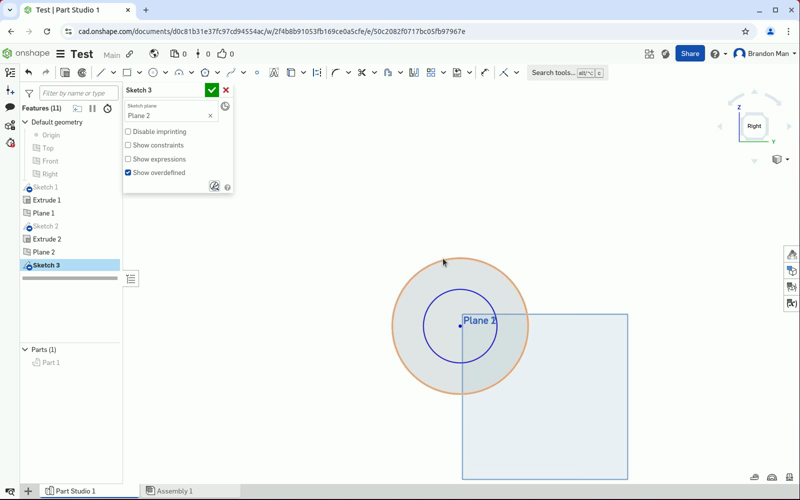
scroll(6)
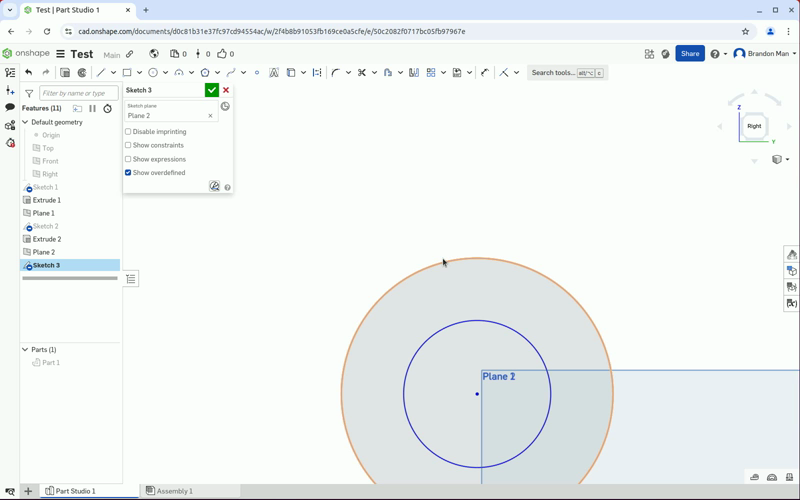
click(443, 258)
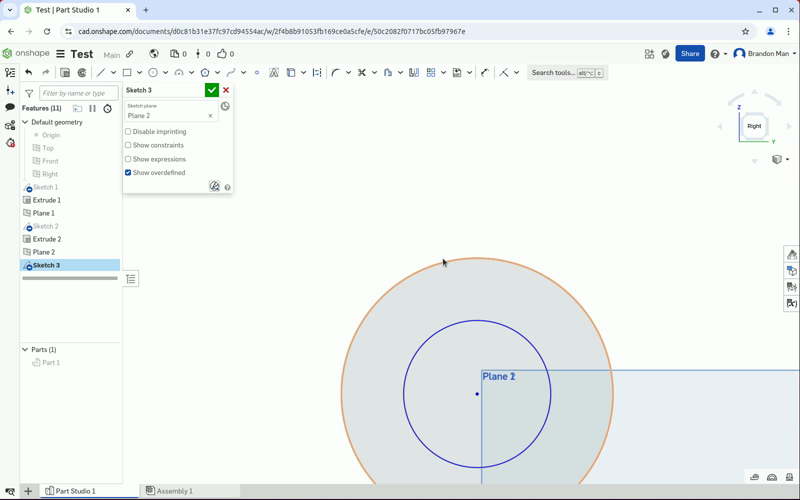
scroll(-6)
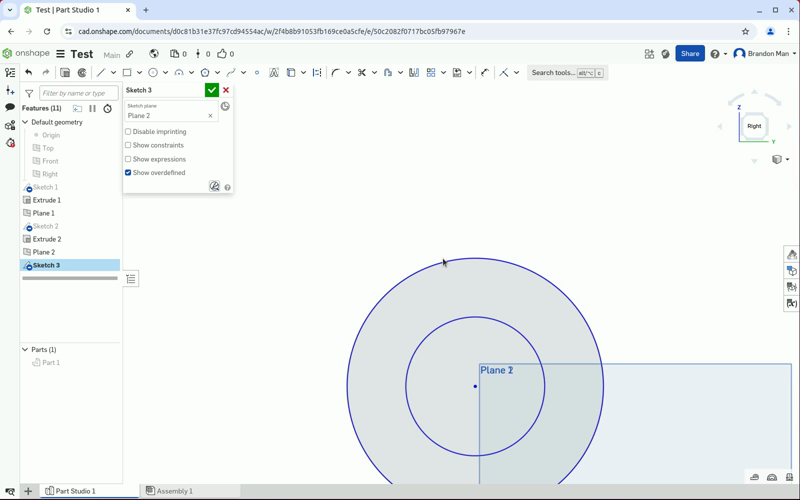
scroll(-6)
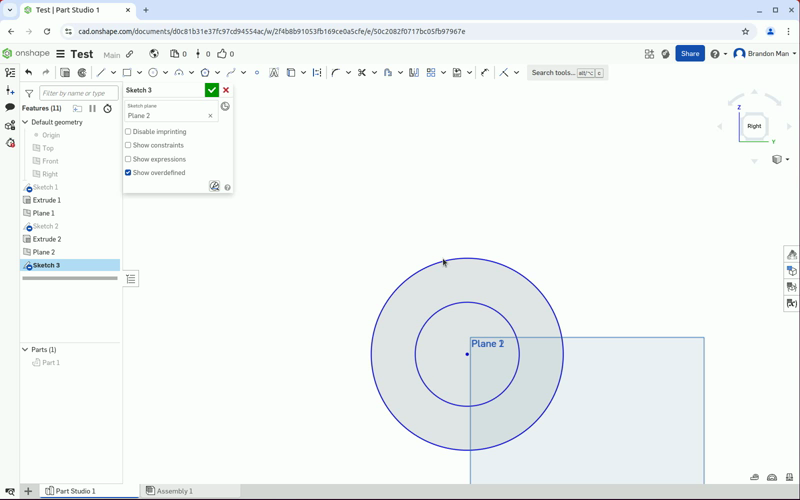
scroll(-6)
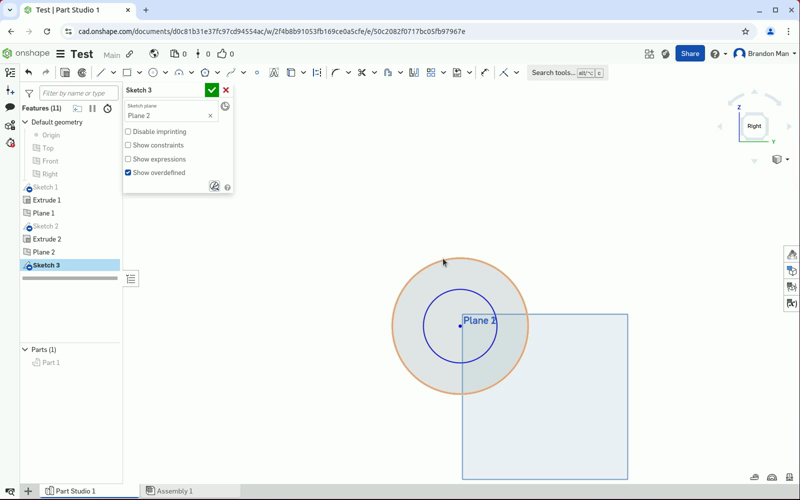
scroll(-6)
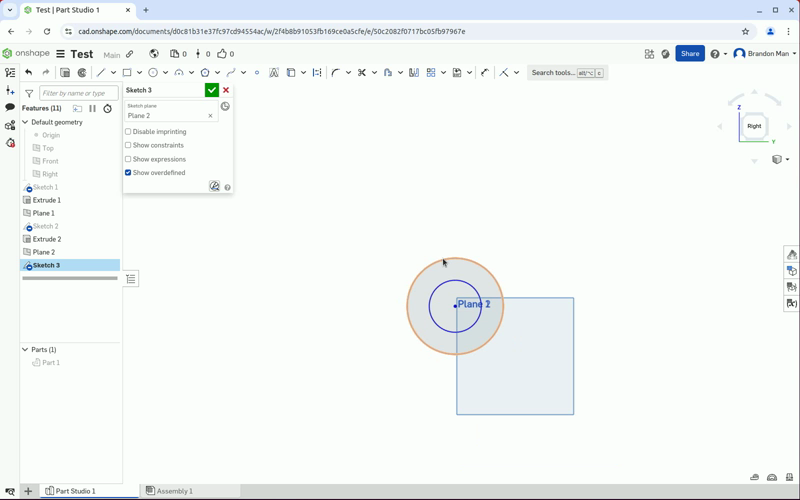
scroll(-6)
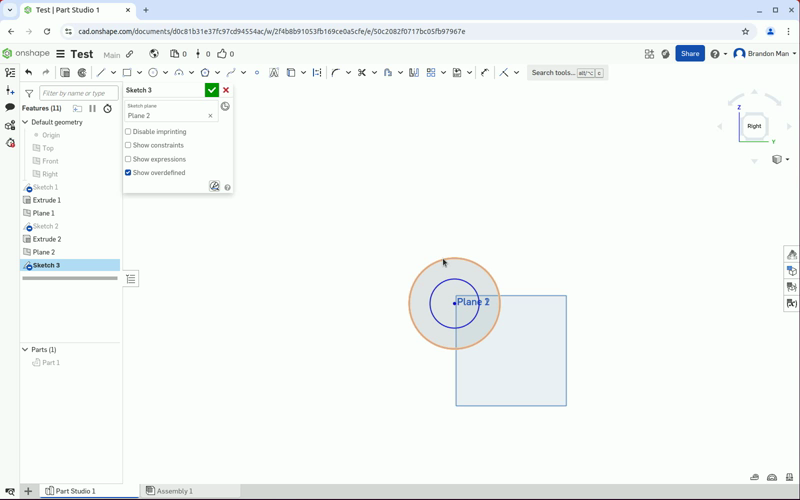
scroll(-6)
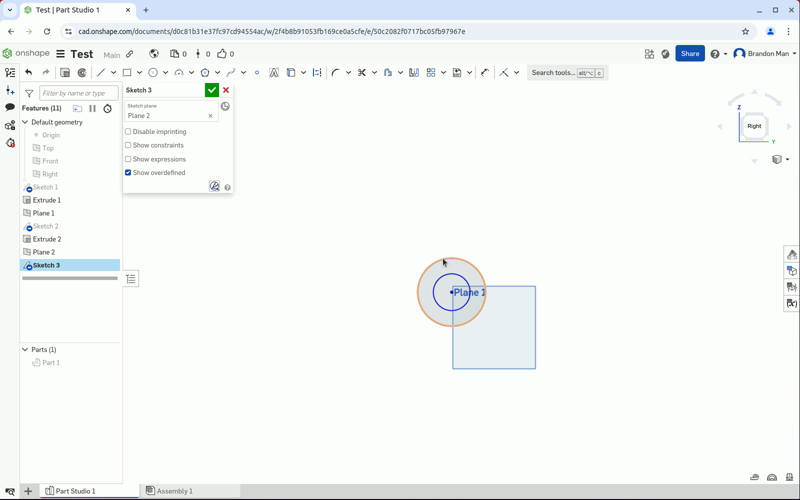
scroll(-6)
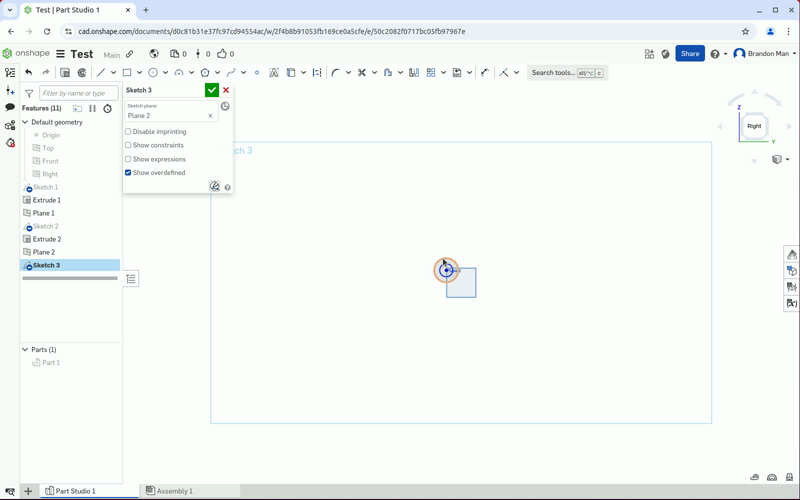
mouse_move(73, 352)
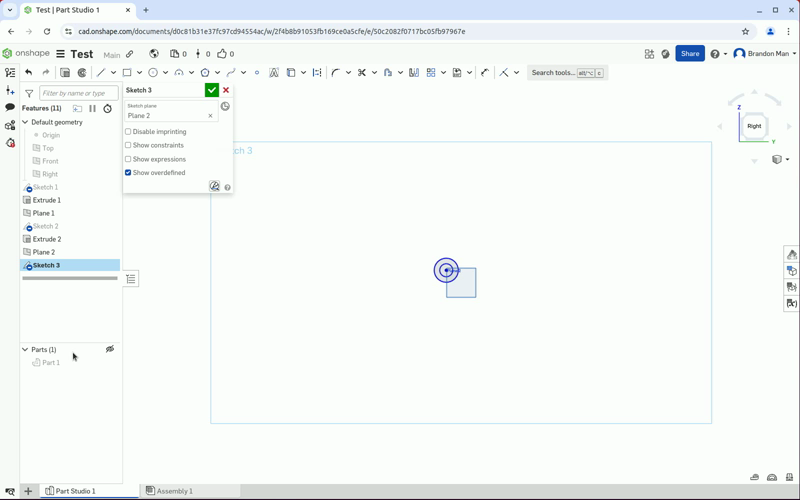
key(shift+y)
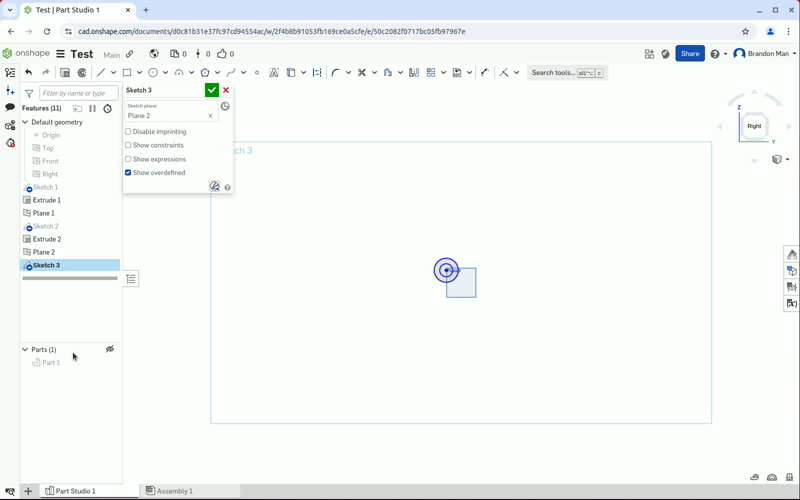
key(shift+e)
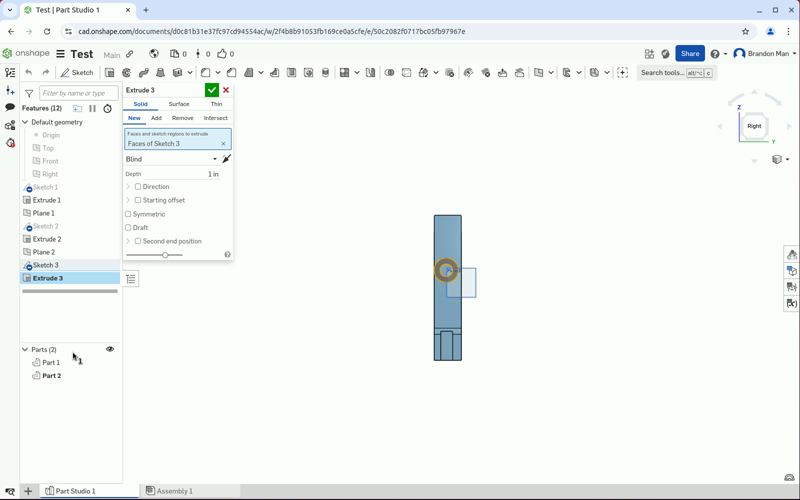
mouse_move(143, 106)
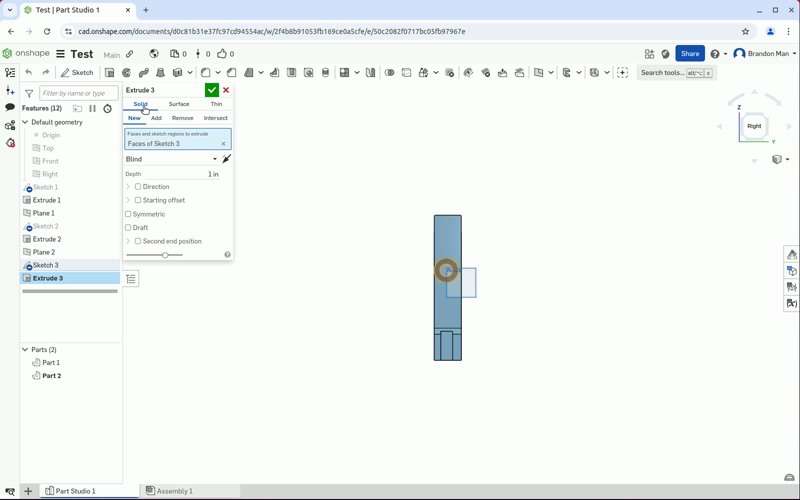
click(143, 106)
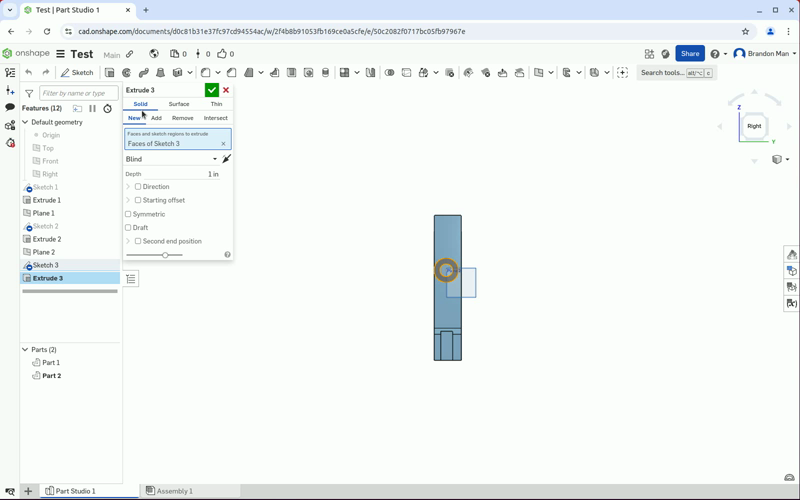
mouse_move(137, 120)
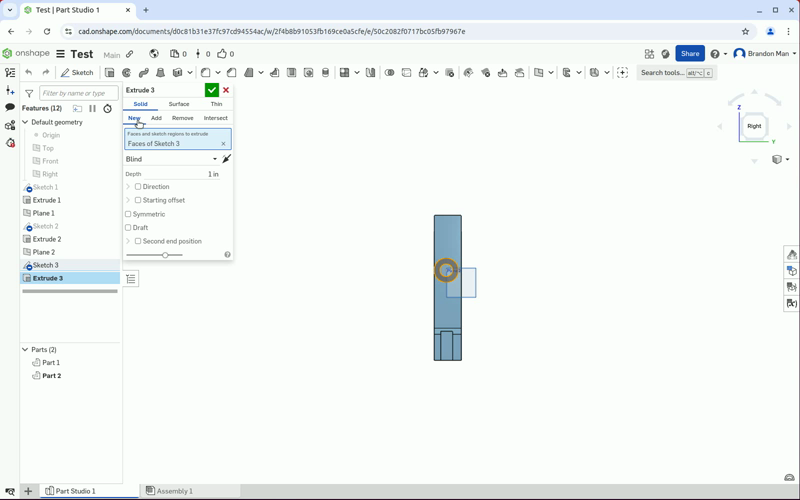
click(137, 120)
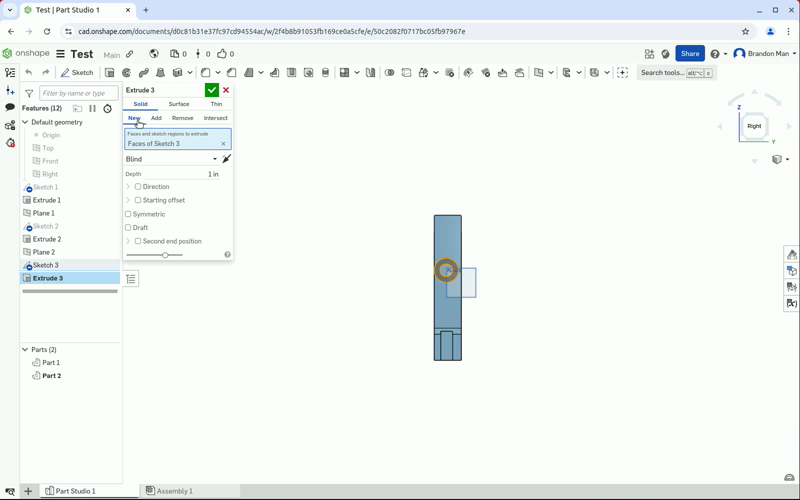
key(tab, 4)
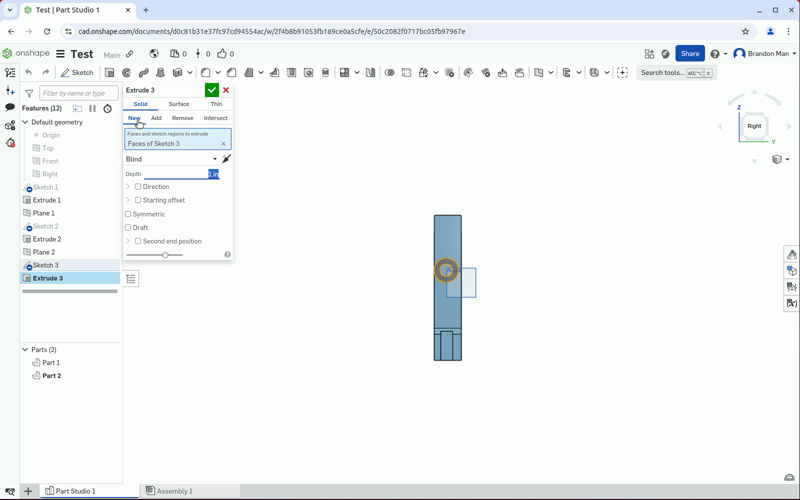
text(5.536)
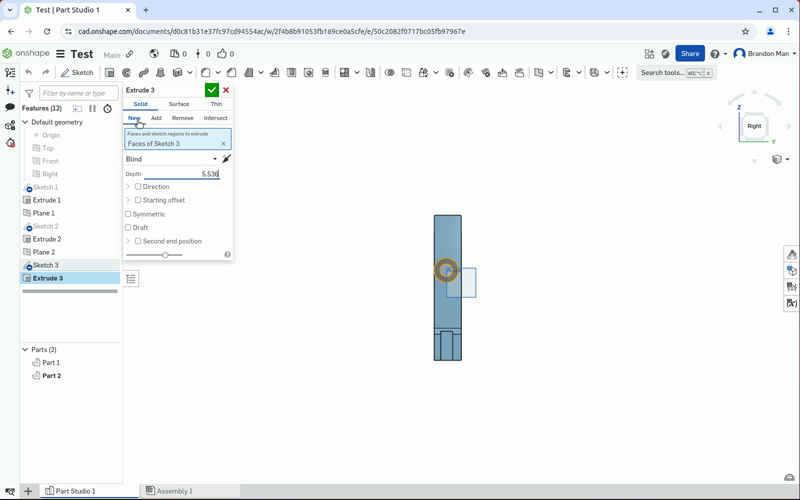
key(enter)
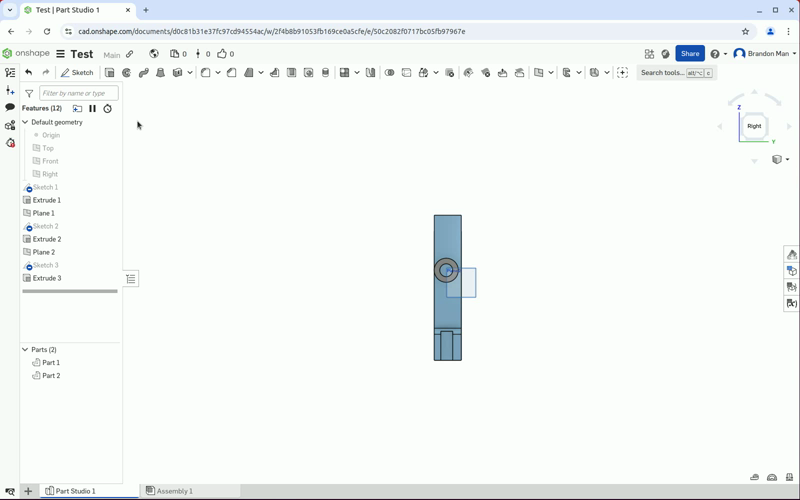
key(shift+h)
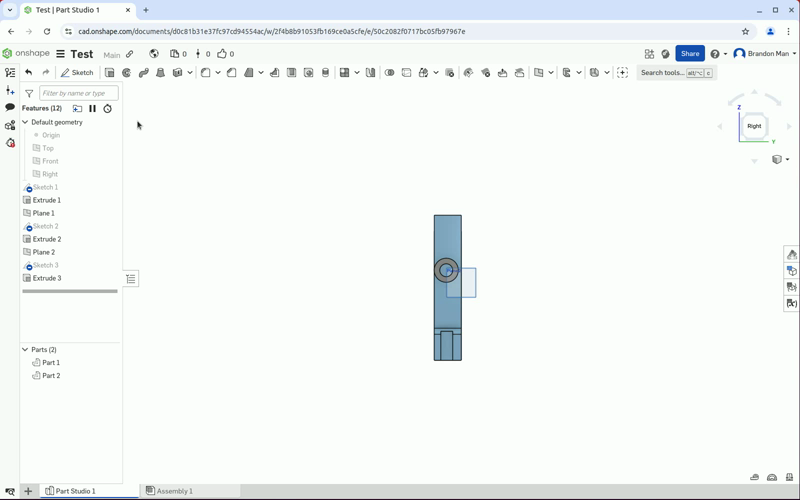
key(shift+h)
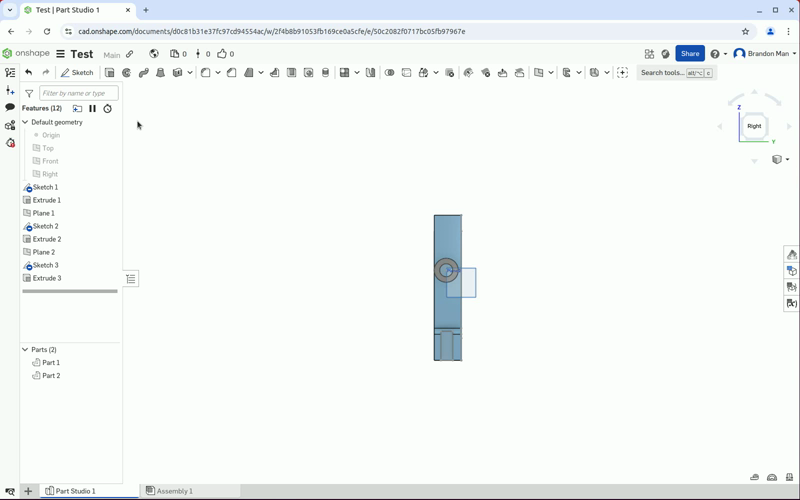
key(shift+7)
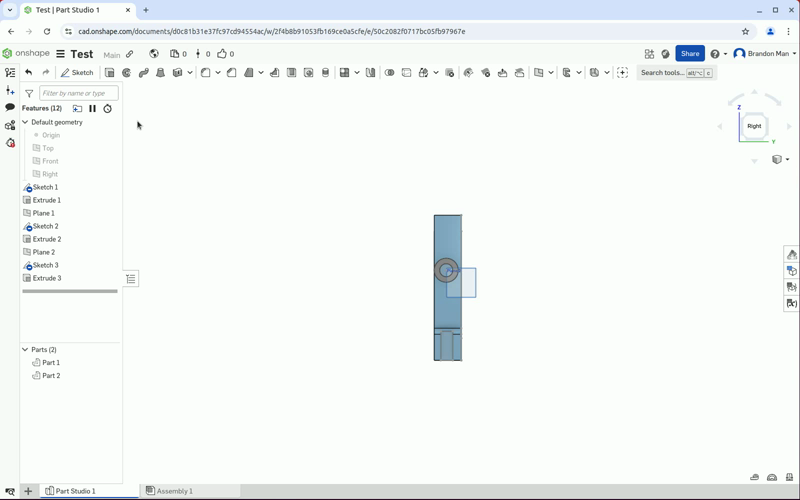
key(right, 2)
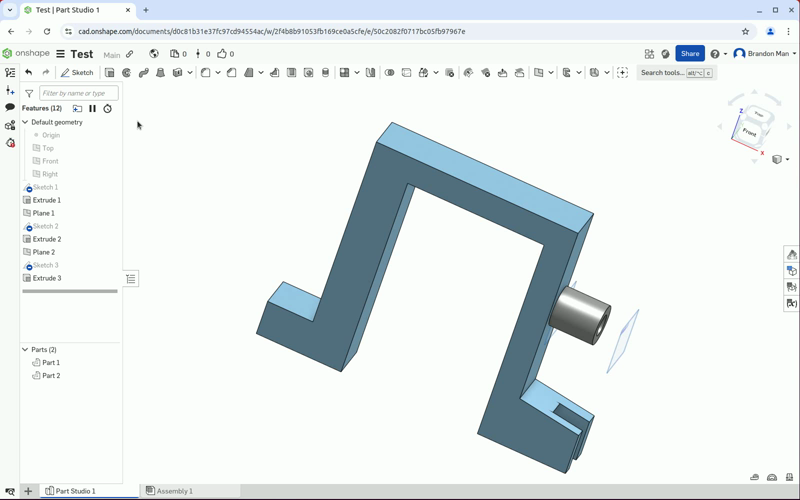
key(down, 2)
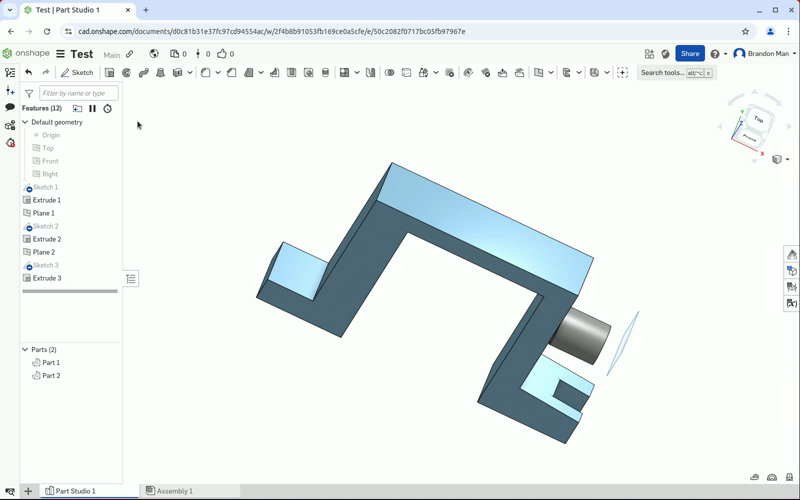
key(up, 2)
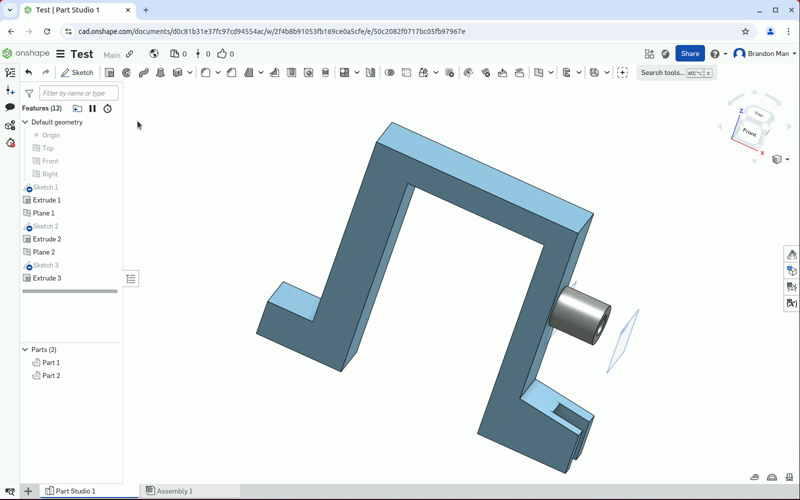
key(left, 2)
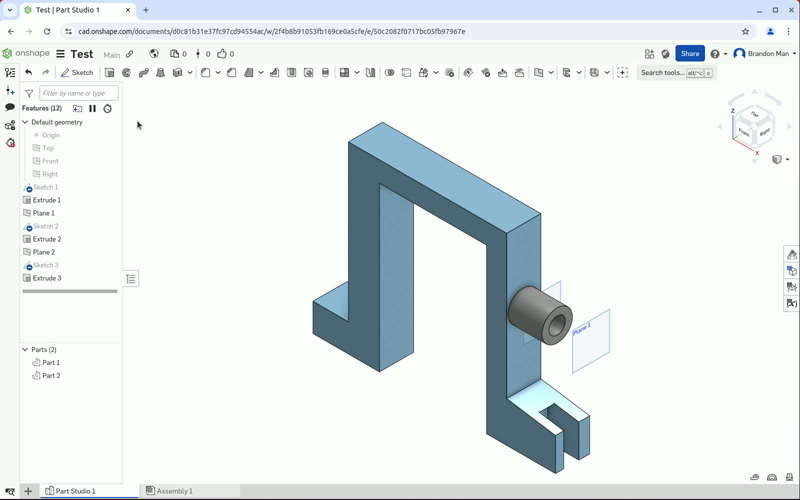
mouse_move(73, 189)
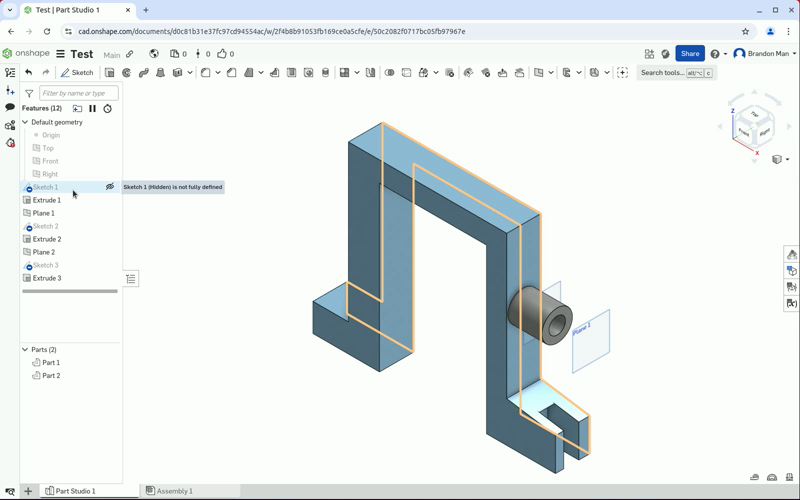
click(73, 189)